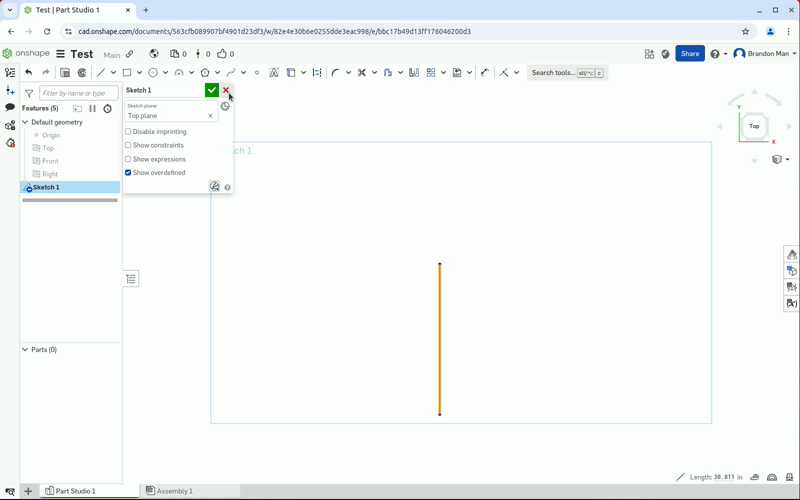
key(shift+h)
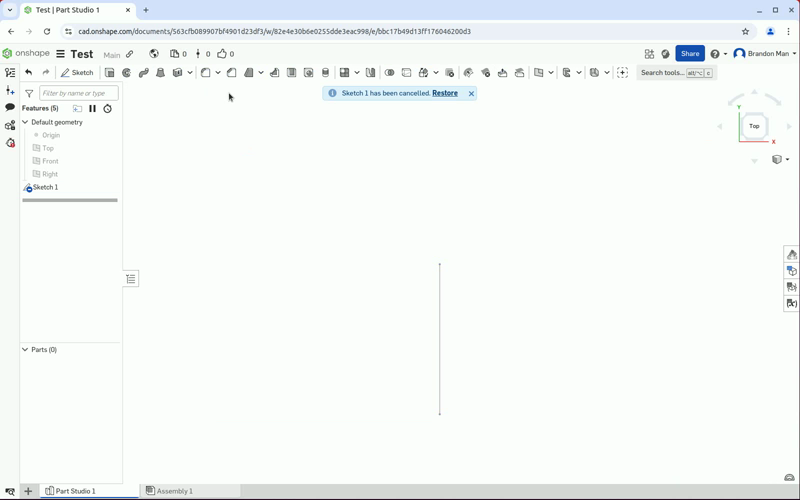
key(shift+s)
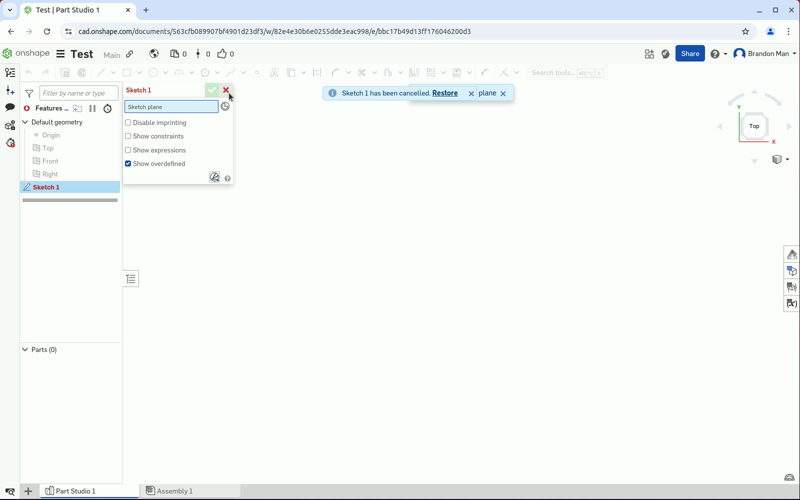
mouse_move(73, 150)
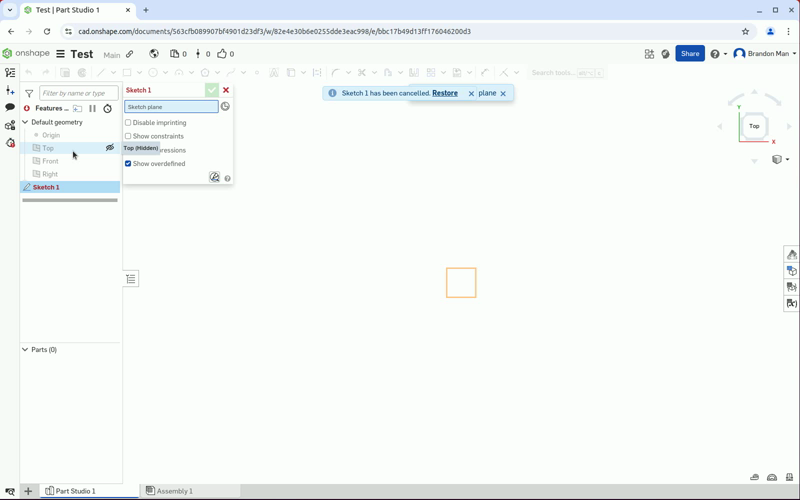
click(73, 150)
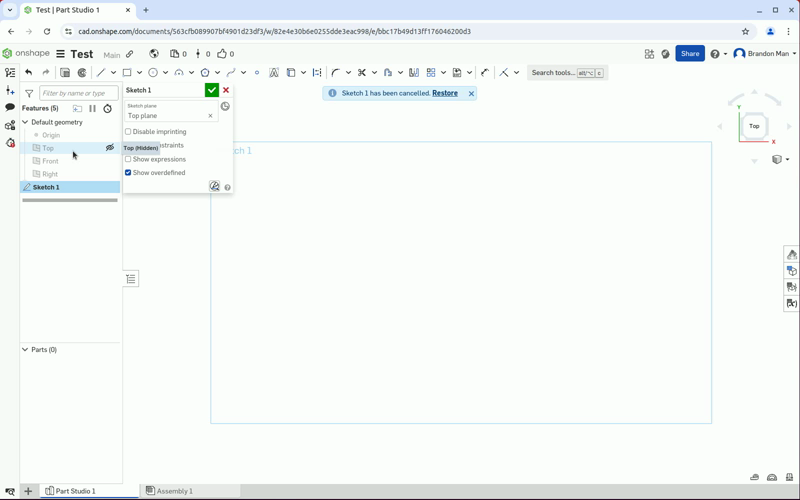
mouse_move(73, 352)
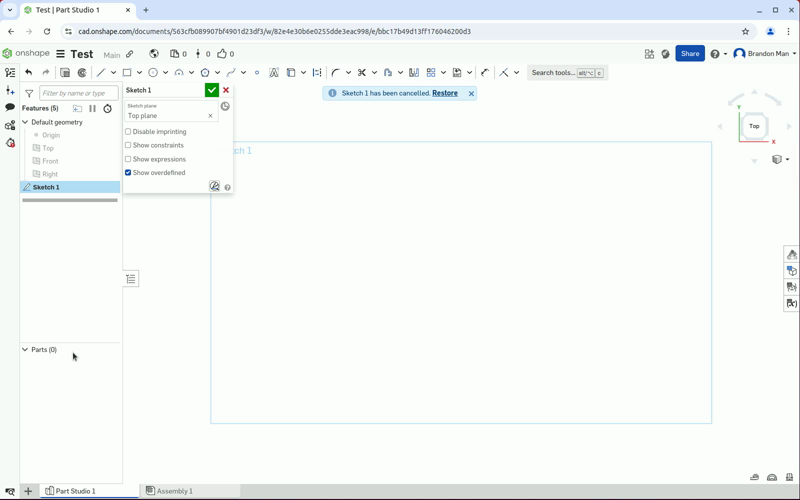
key(y)
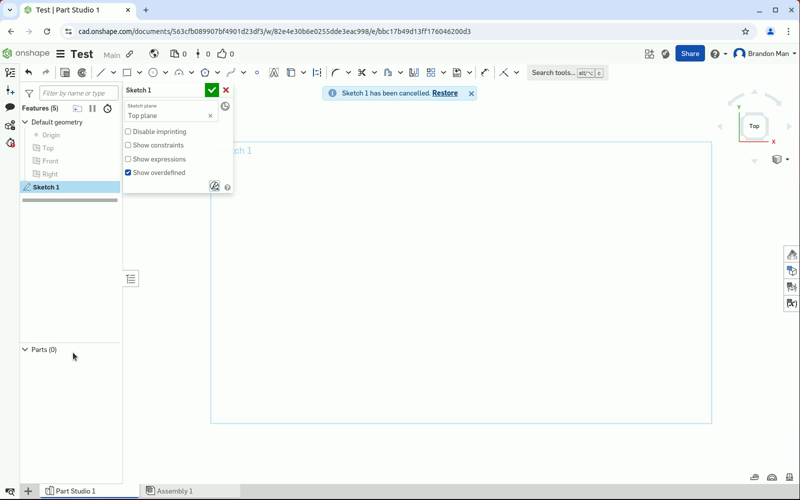
key(a)
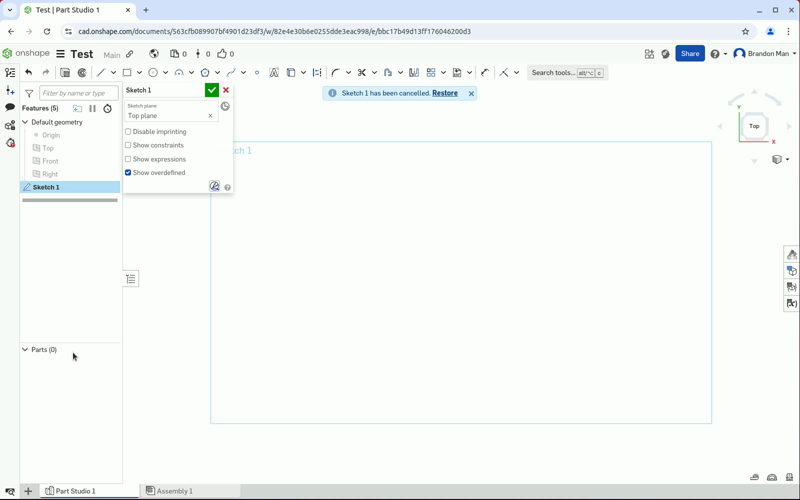
key_down(shift)
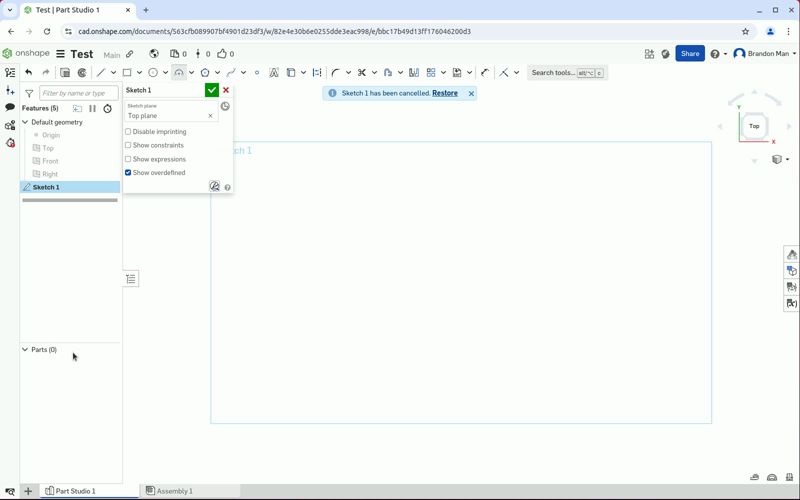
mouse_move(401, 262)
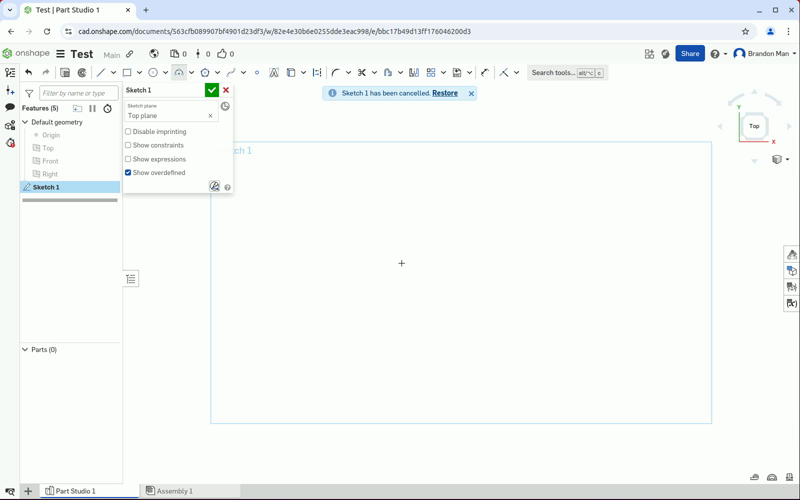
click(401, 262)
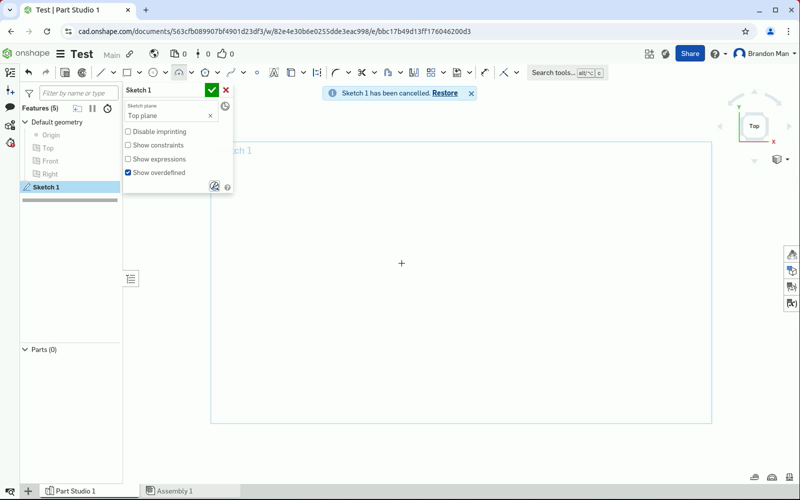
key_up(shift)
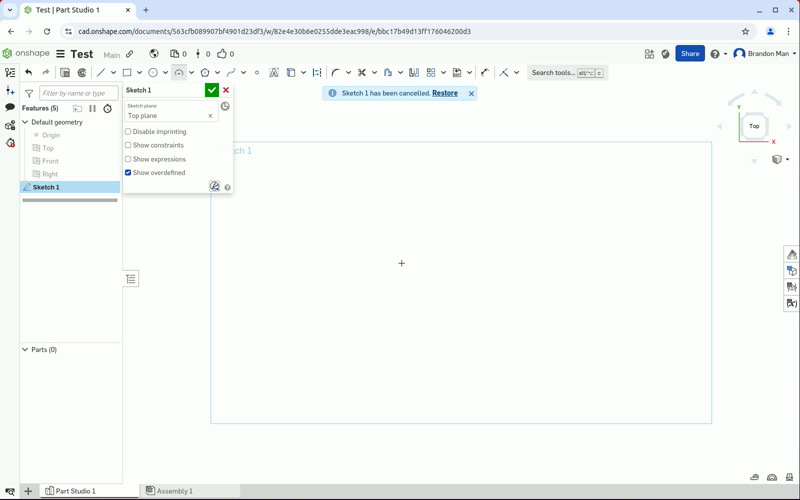
key_down(shift)
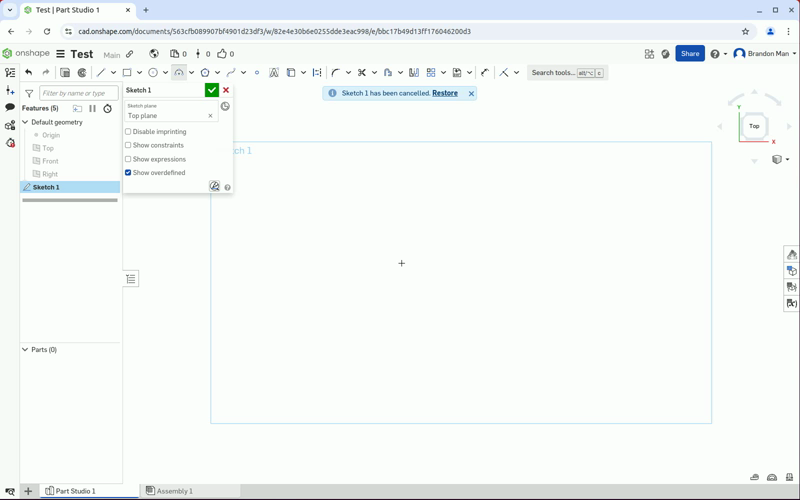
mouse_move(421, 282)
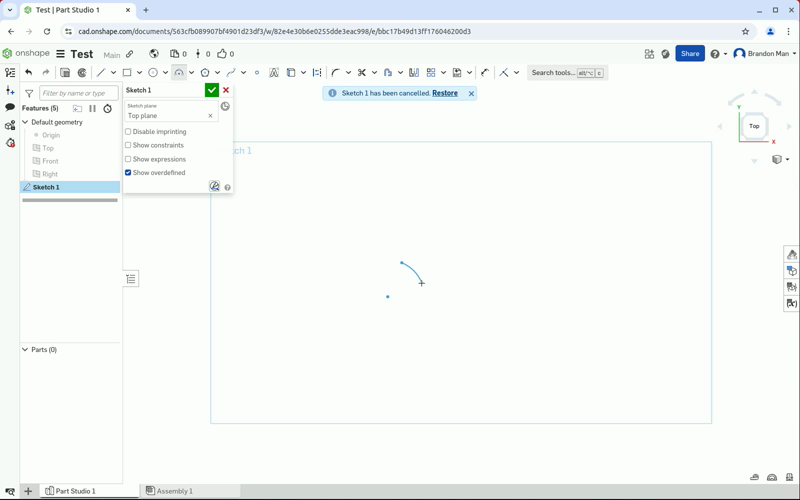
click(421, 282)
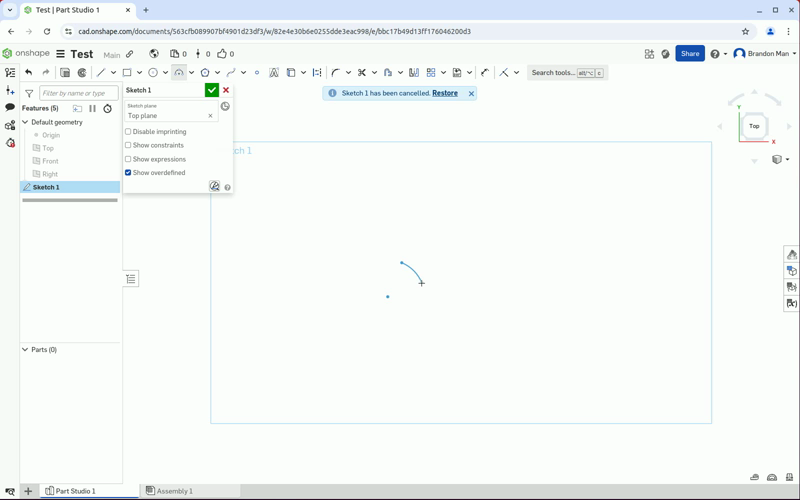
mouse_move(407, 276)
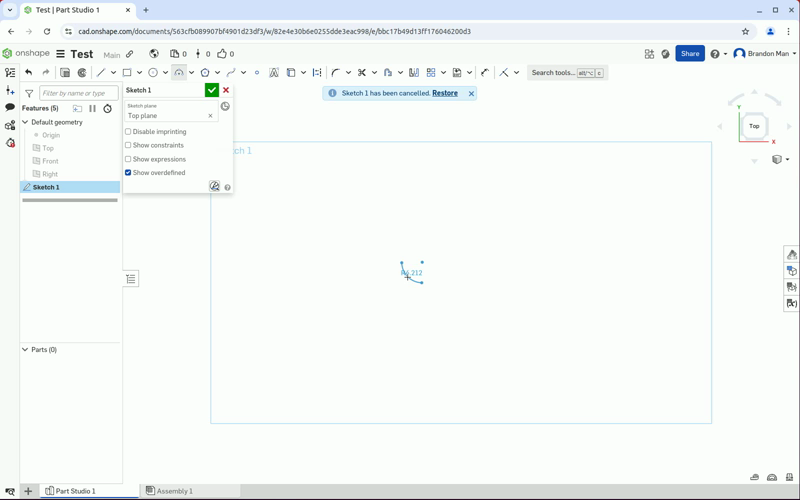
click(407, 276)
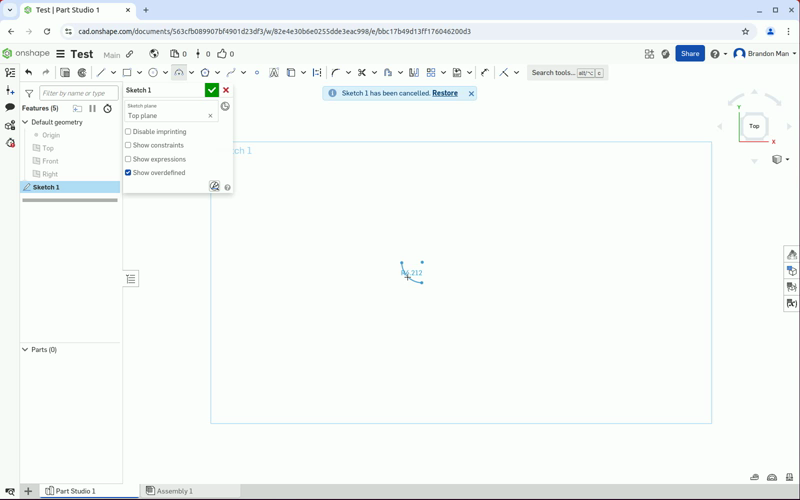
key_up(shift)
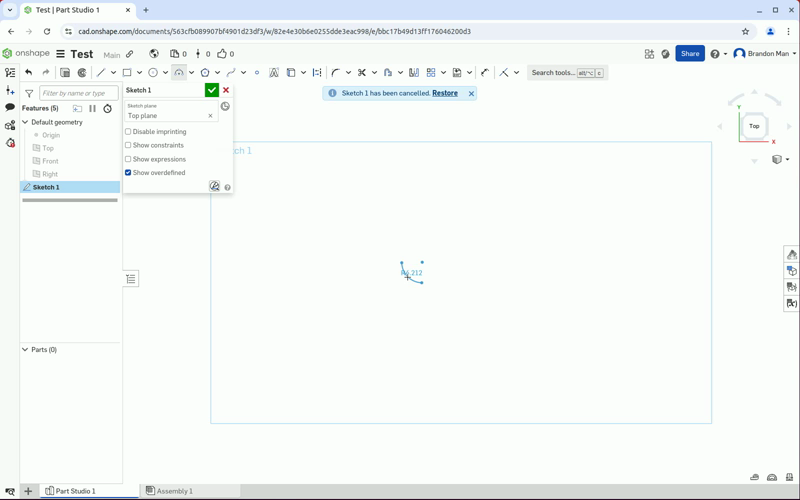
key(esc)
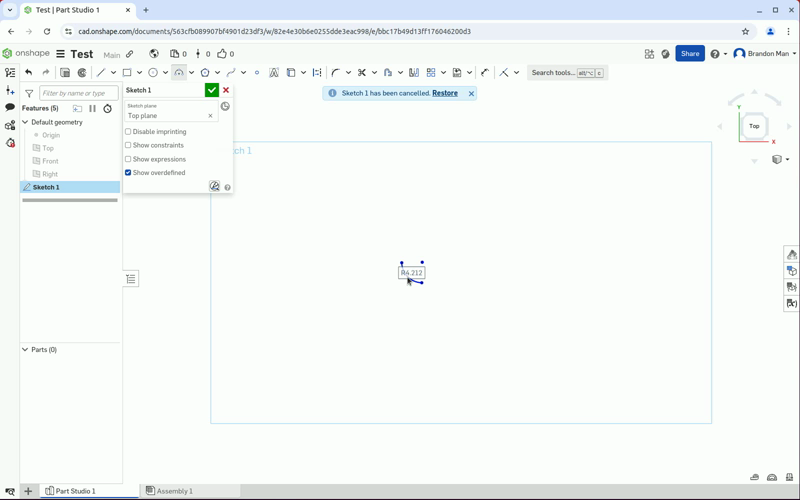
key(l)
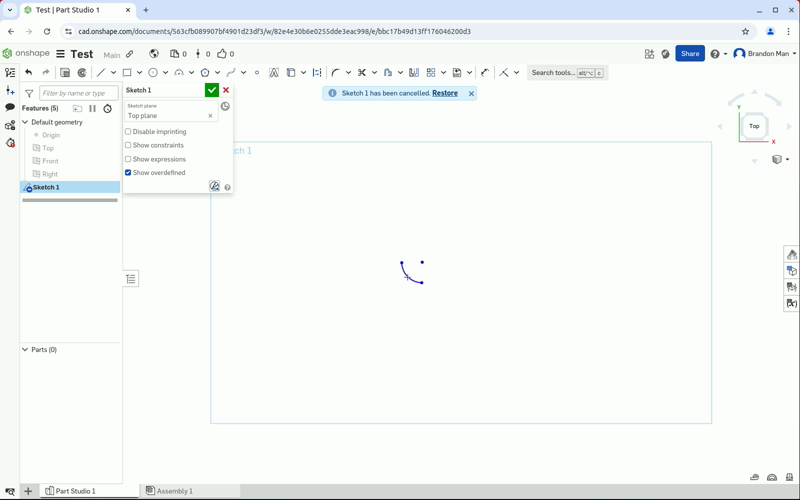
mouse_move(421, 282)
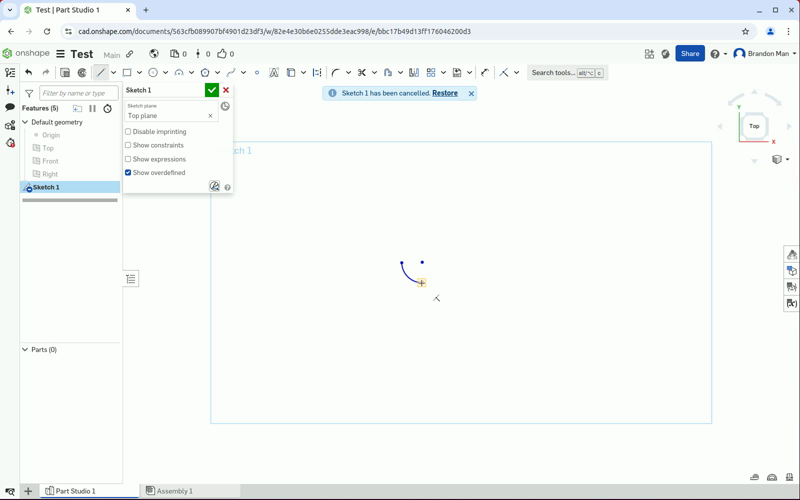
click(421, 282)
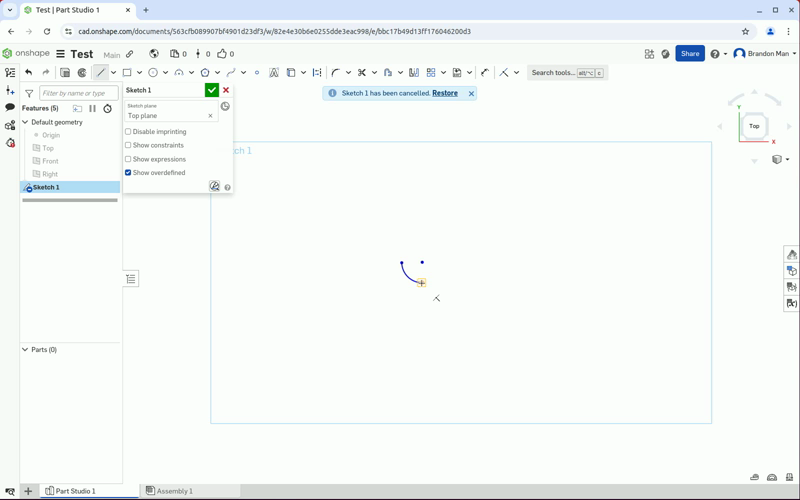
key_down(shift)
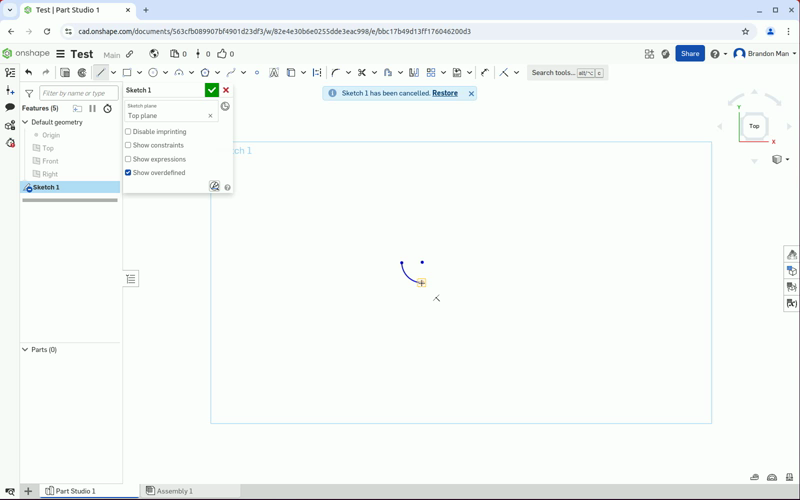
mouse_move(498, 282)
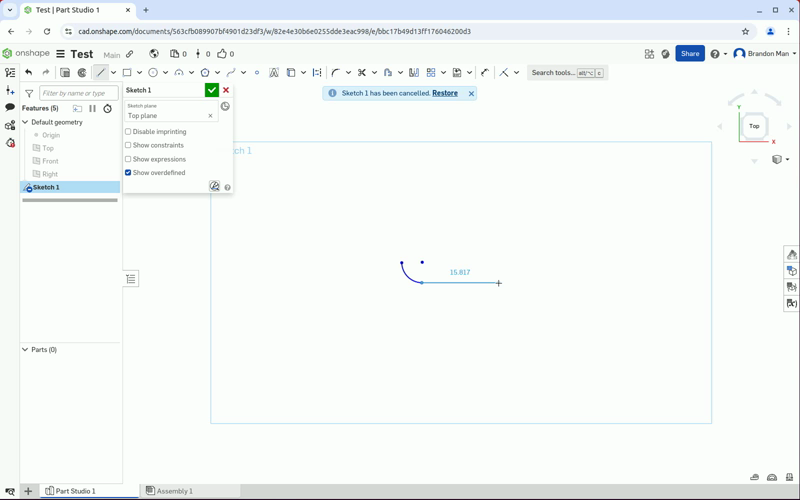
click(498, 282)
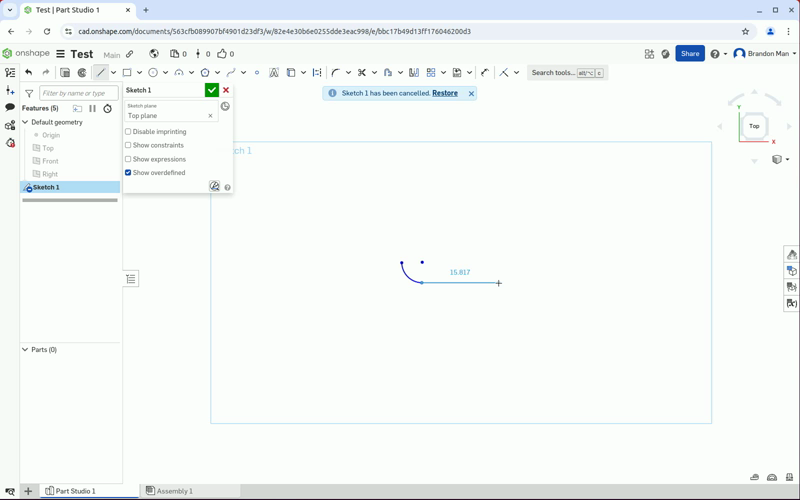
key_up(shift)
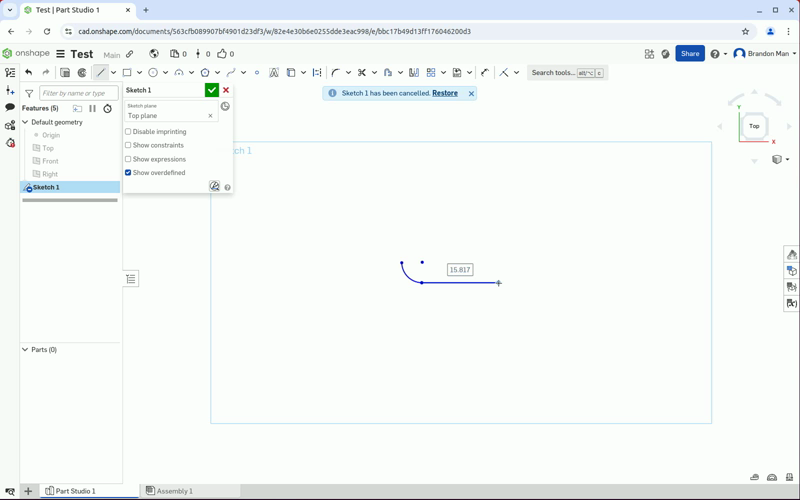
key(esc)
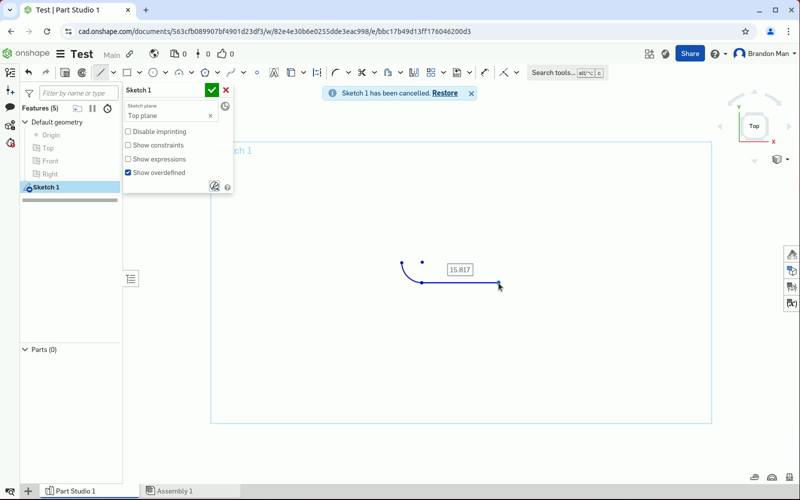
key(a)
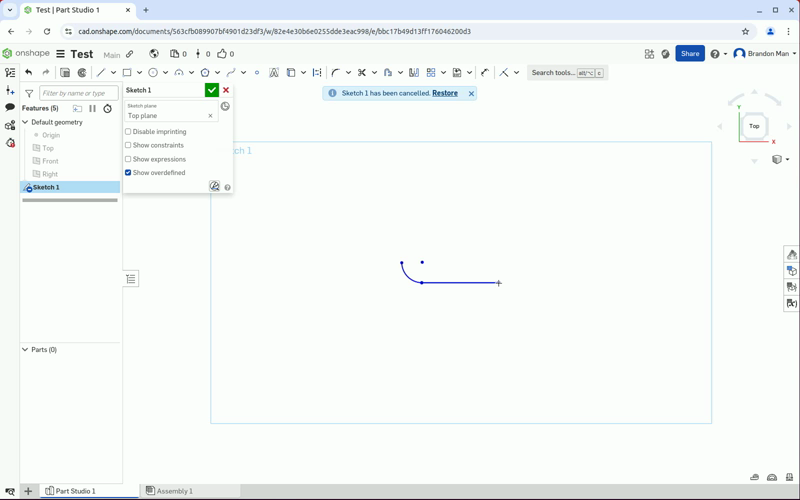
mouse_move(498, 282)
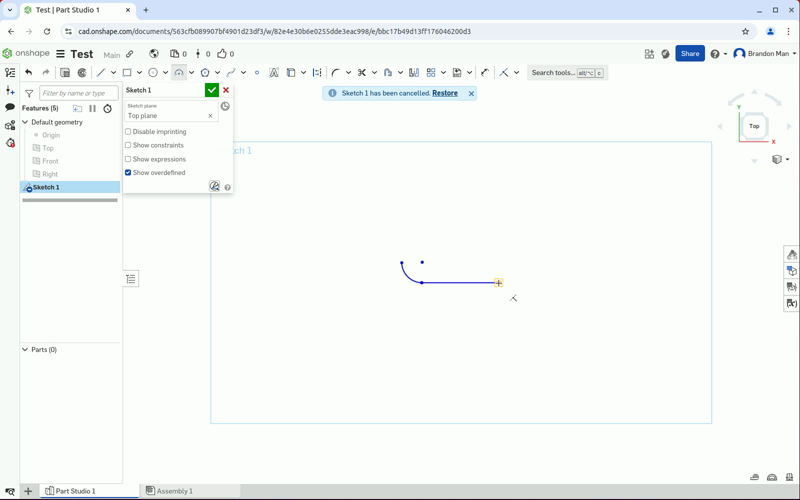
click(498, 282)
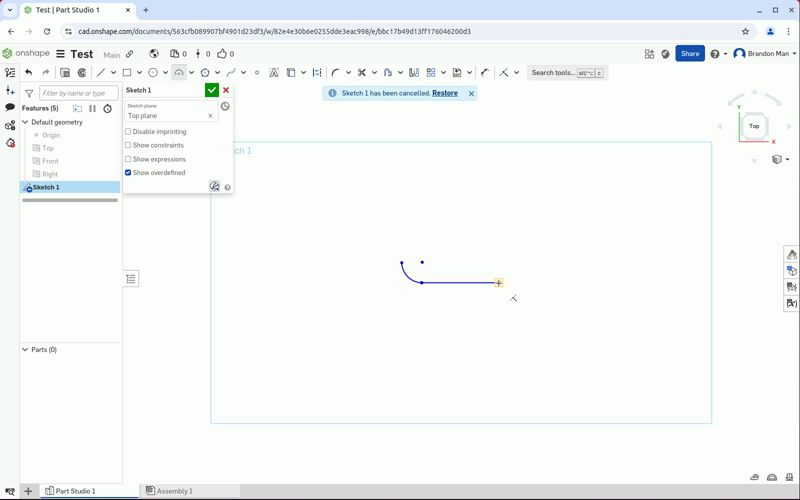
key_down(shift)
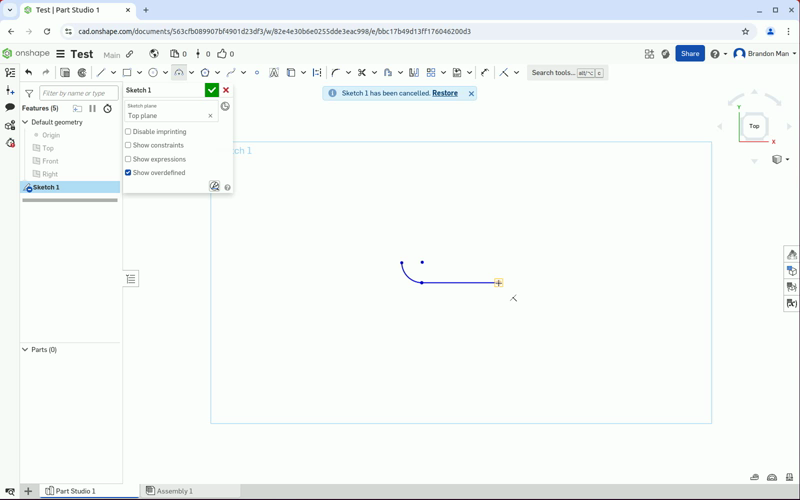
mouse_move(518, 262)
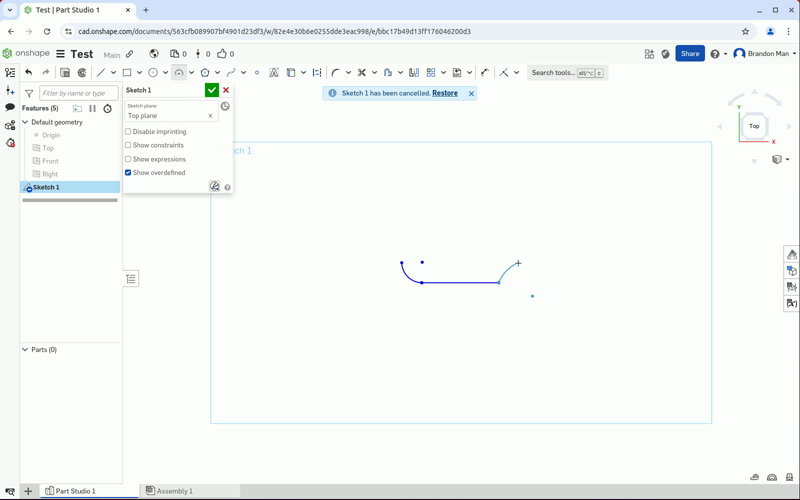
click(518, 262)
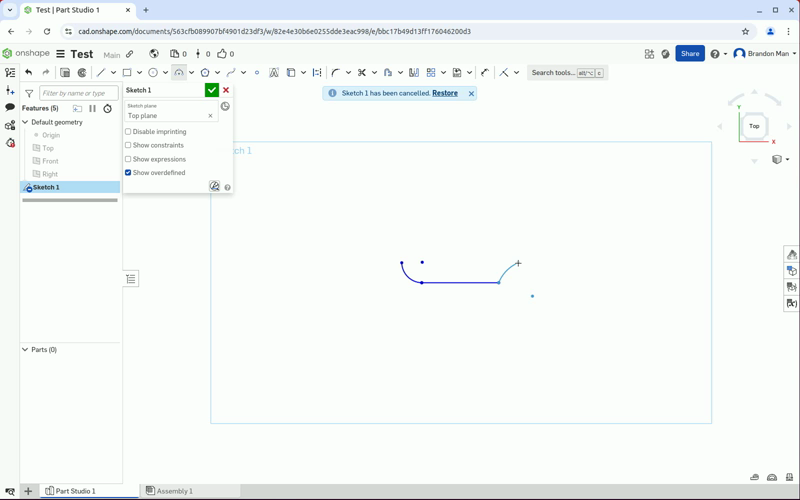
mouse_move(512, 276)
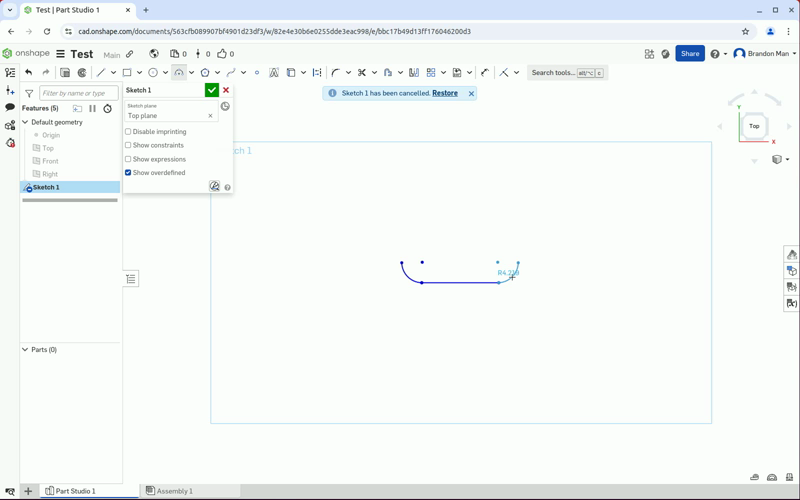
click(512, 276)
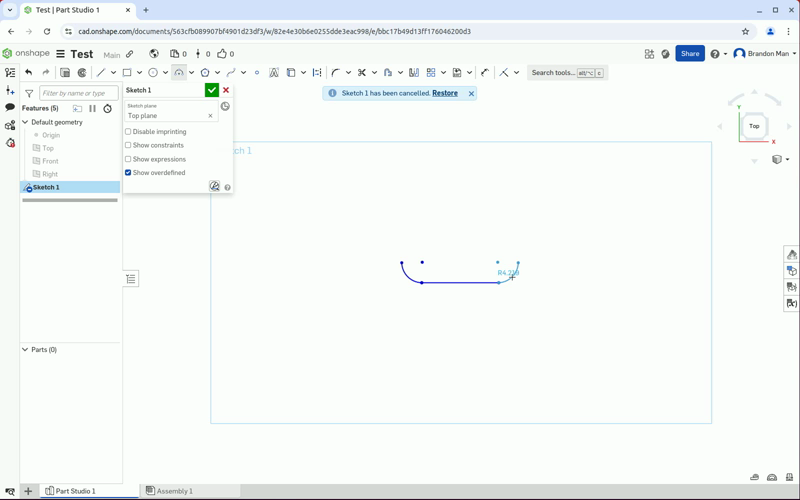
key_up(shift)
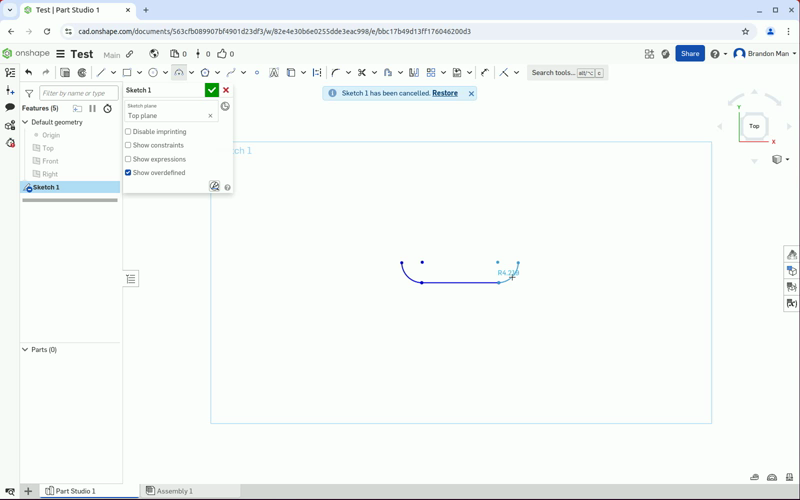
key(esc)
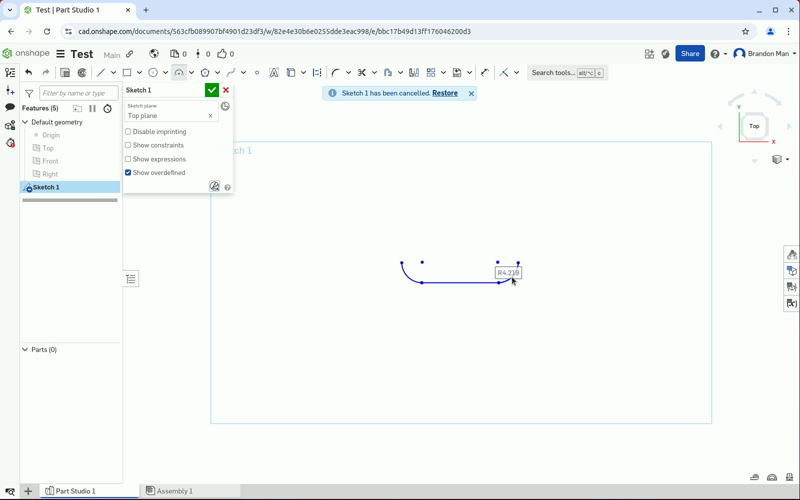
key(l)
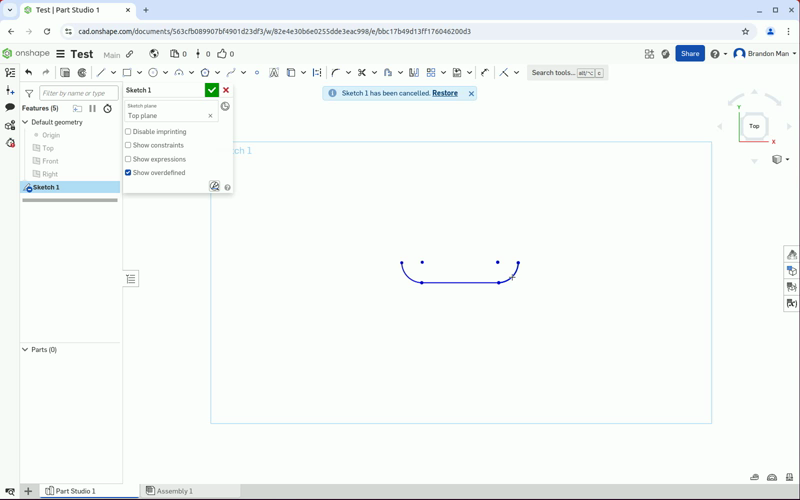
mouse_move(518, 262)
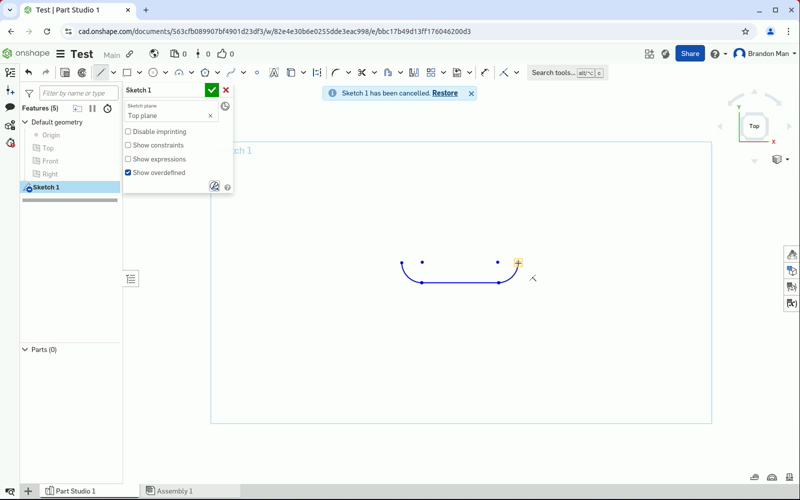
click(518, 262)
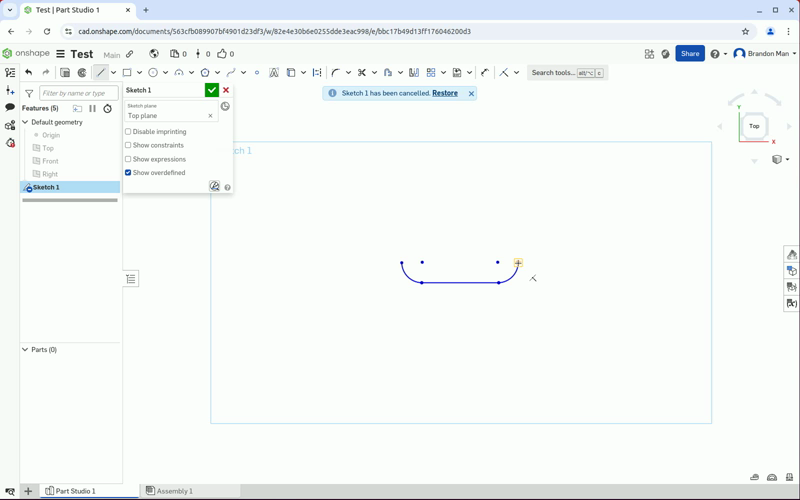
key_down(shift)
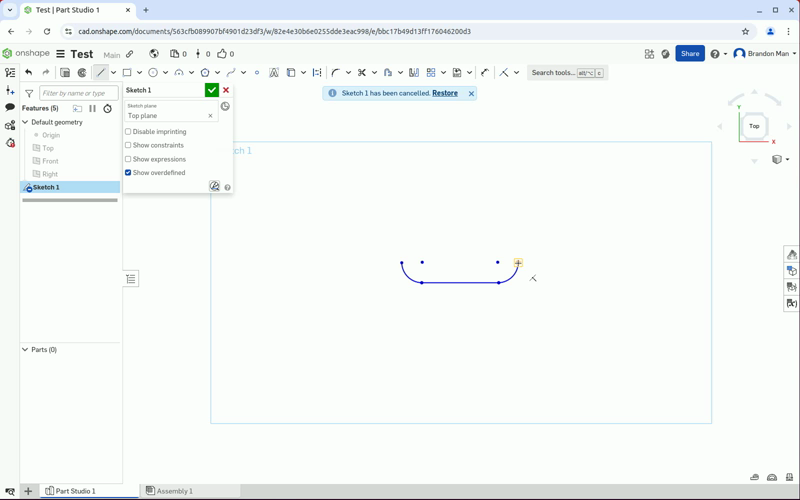
mouse_move(548, 262)
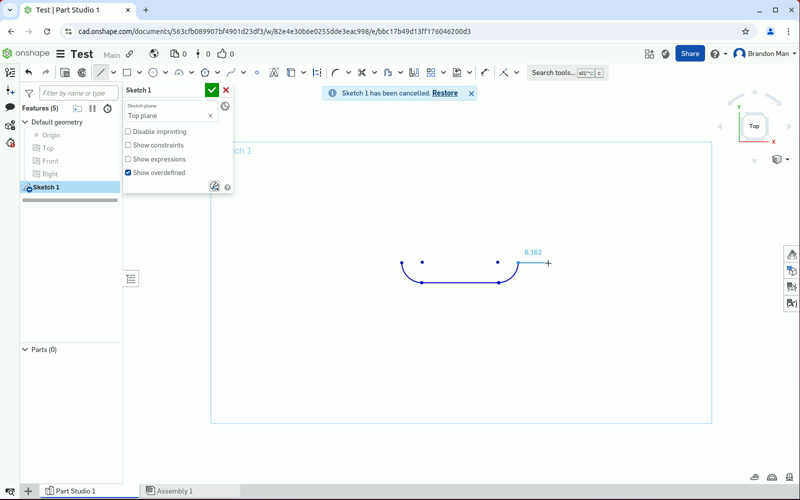
mouse_move(518, 223)
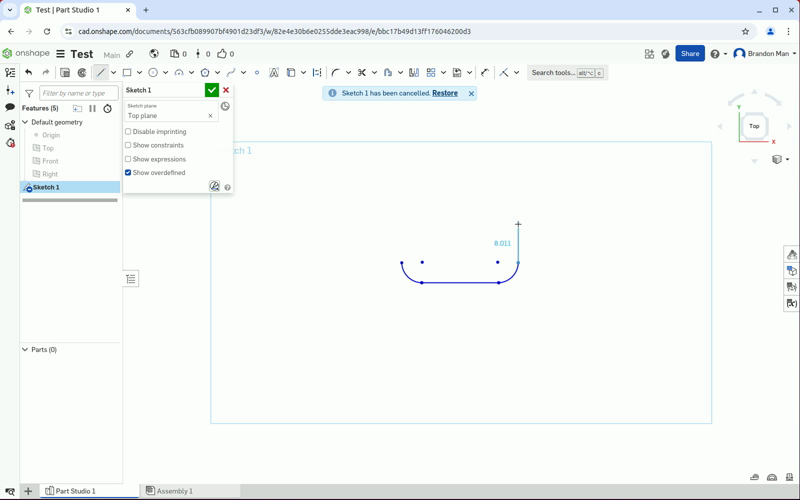
click(518, 223)
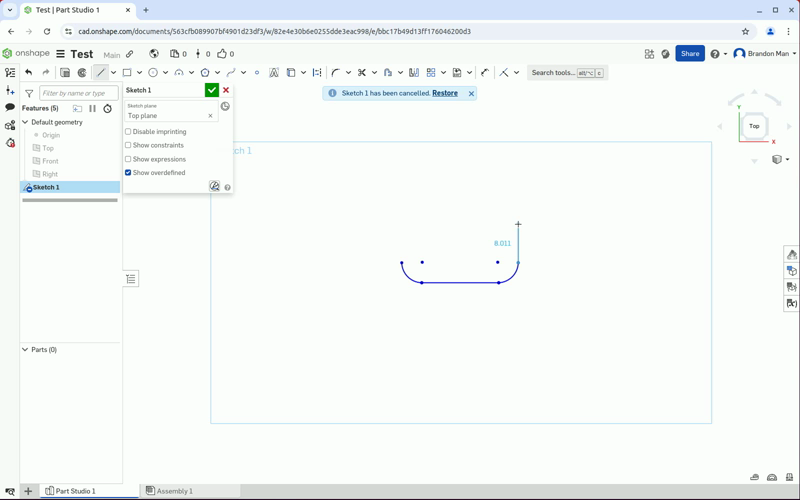
key_up(shift)
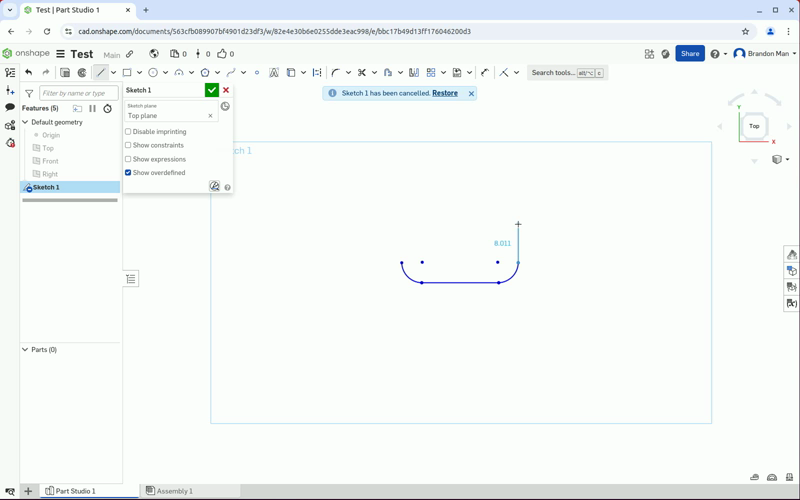
key(esc)
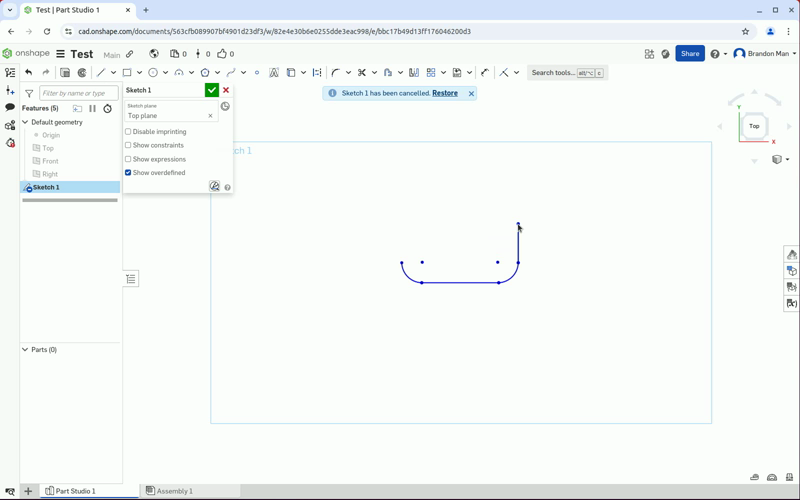
key(a)
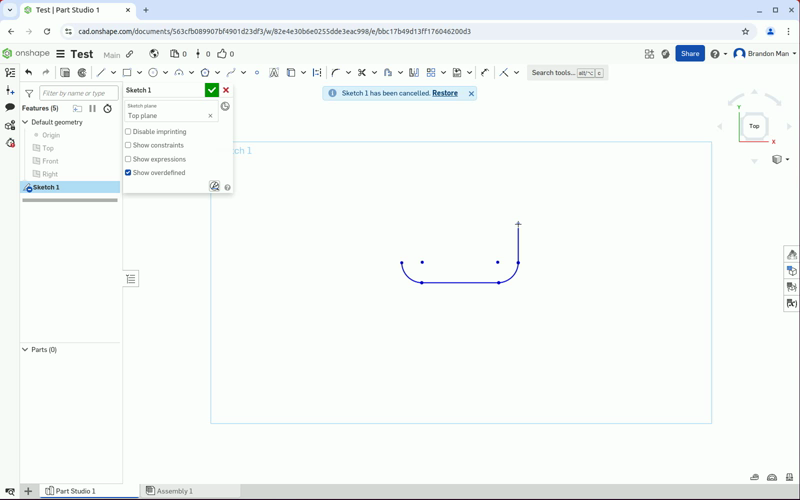
mouse_move(518, 223)
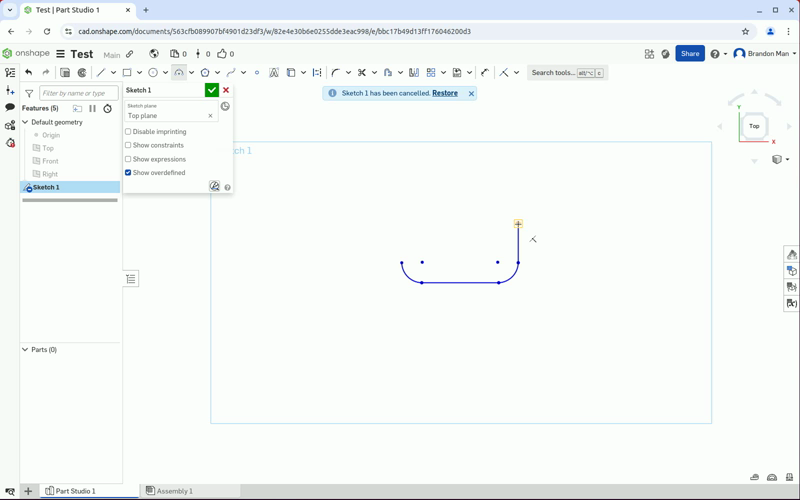
click(518, 223)
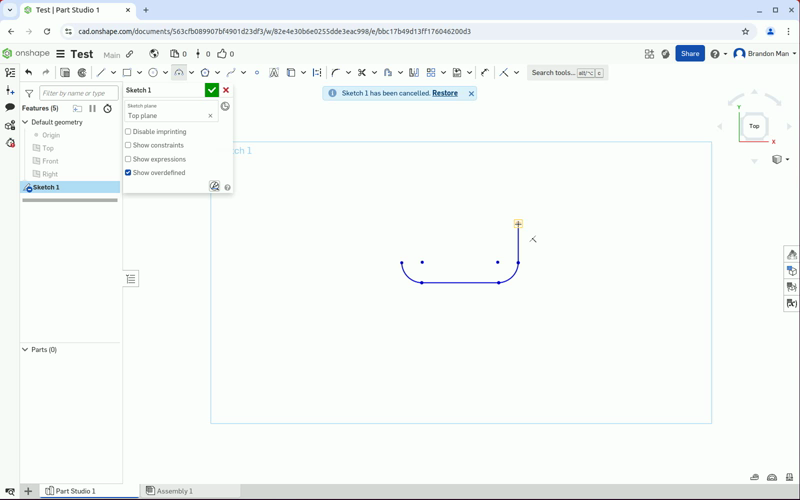
key_down(shift)
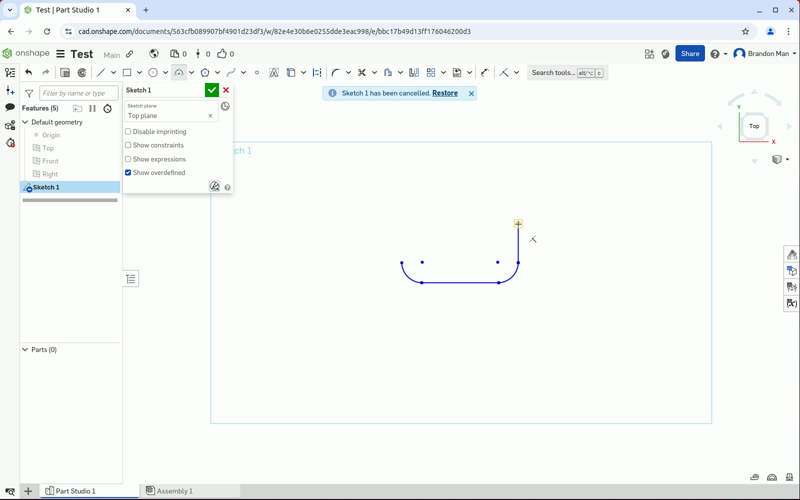
mouse_move(498, 204)
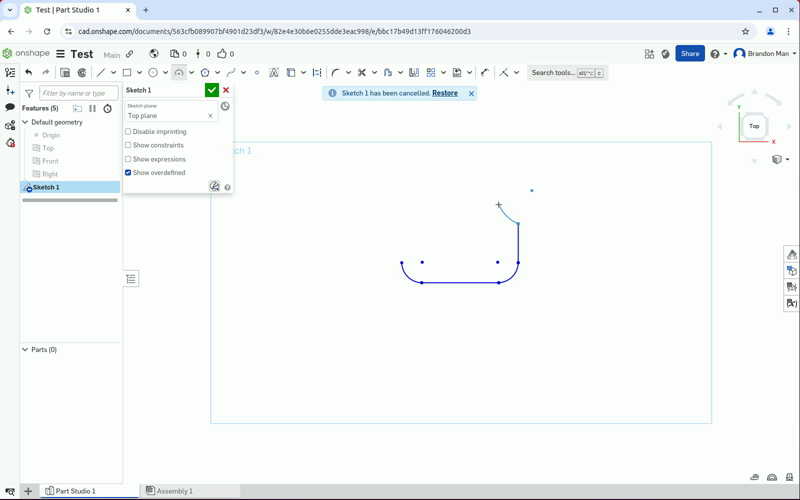
click(498, 204)
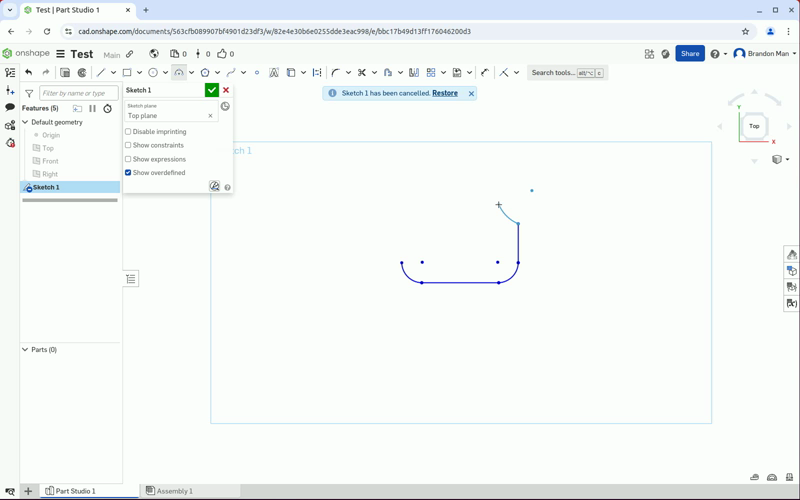
mouse_move(512, 209)
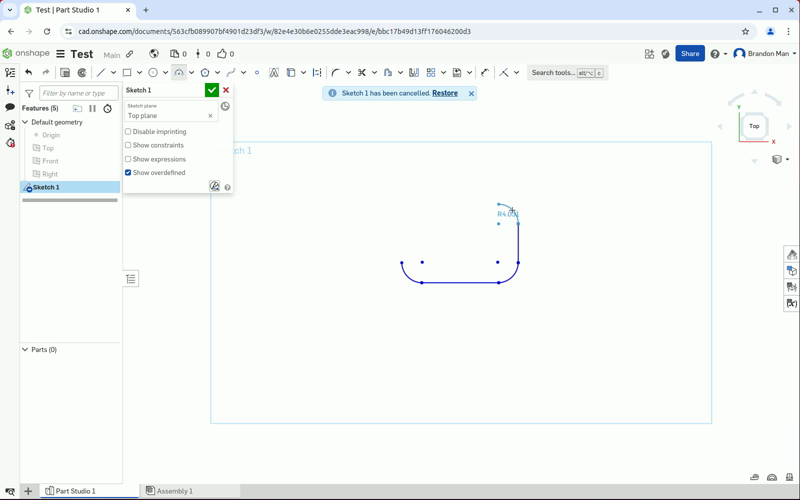
click(512, 209)
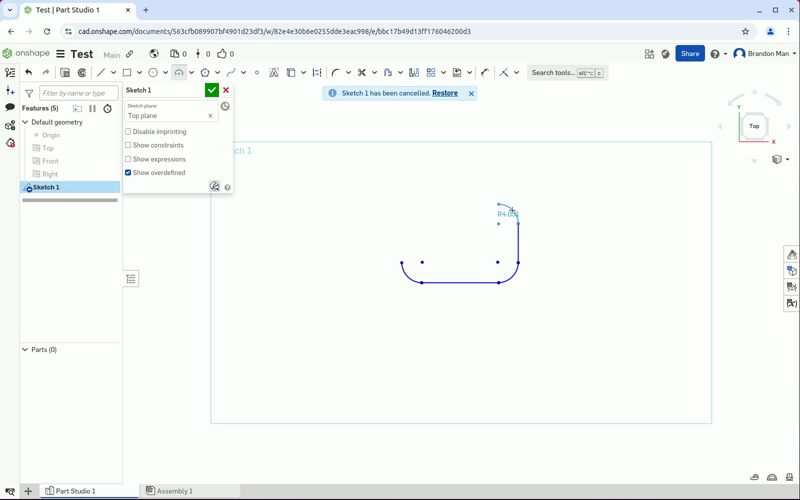
key_up(shift)
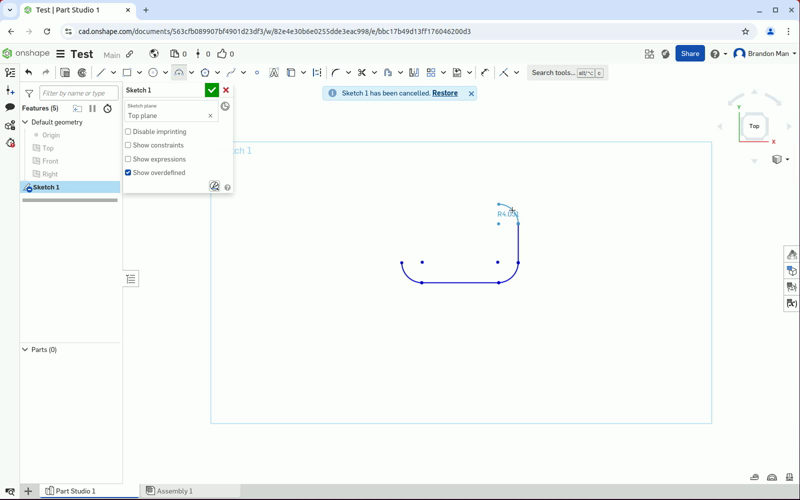
key(esc)
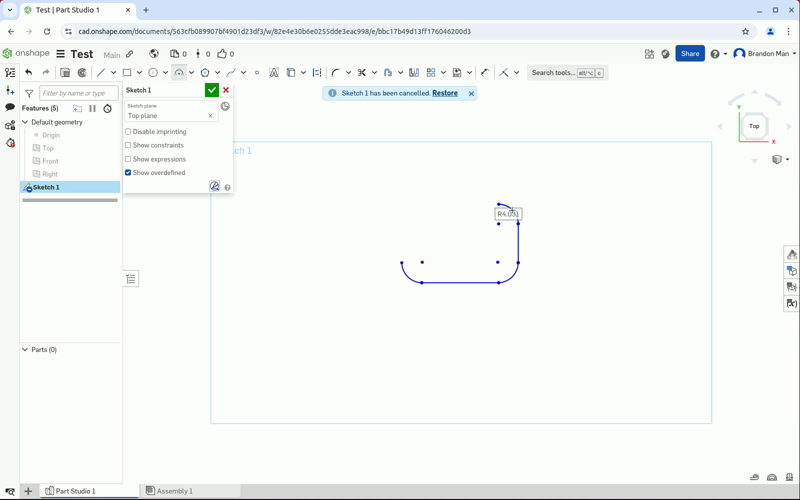
key(l)
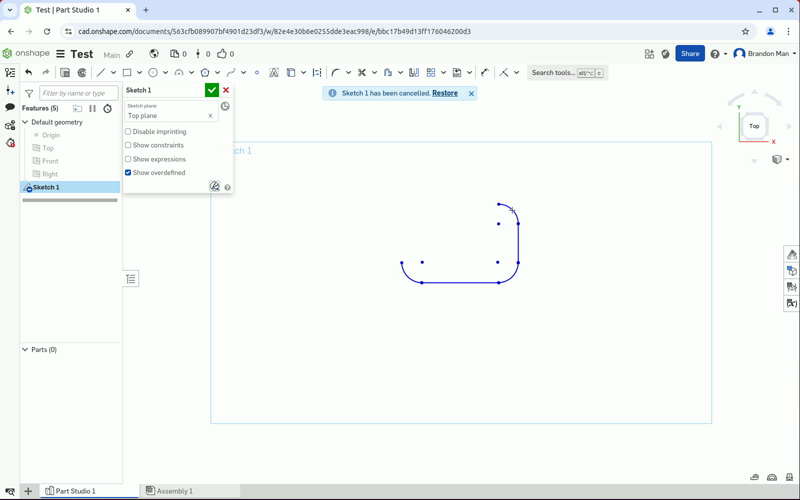
mouse_move(498, 204)
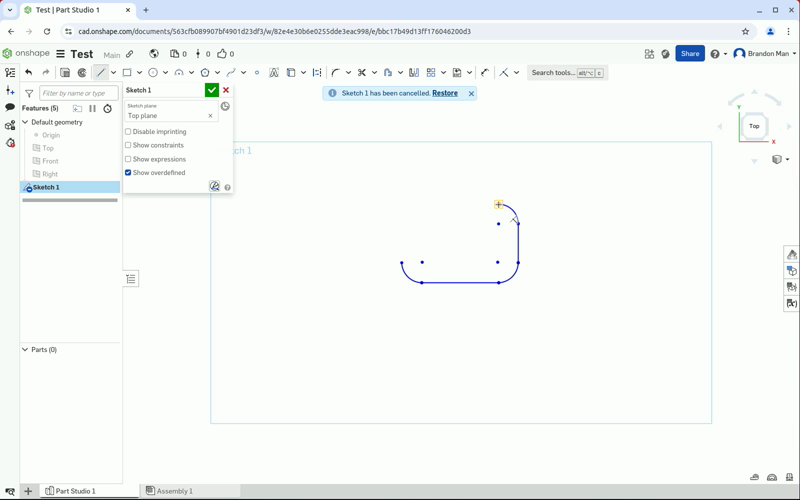
click(498, 204)
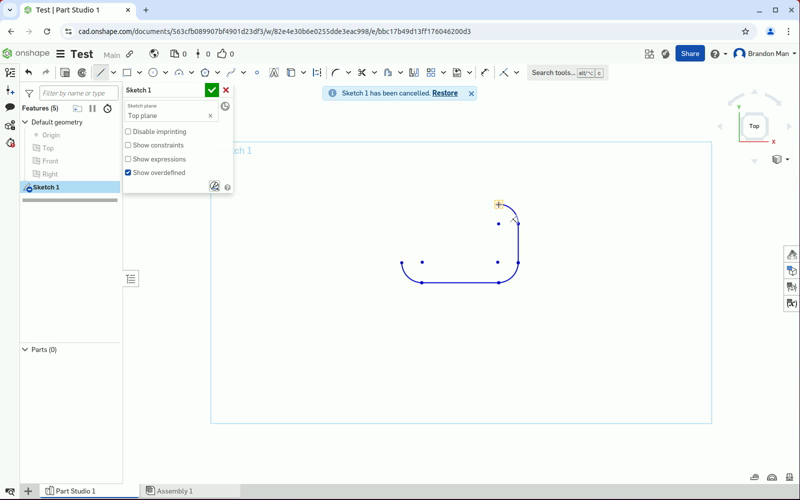
key_down(shift)
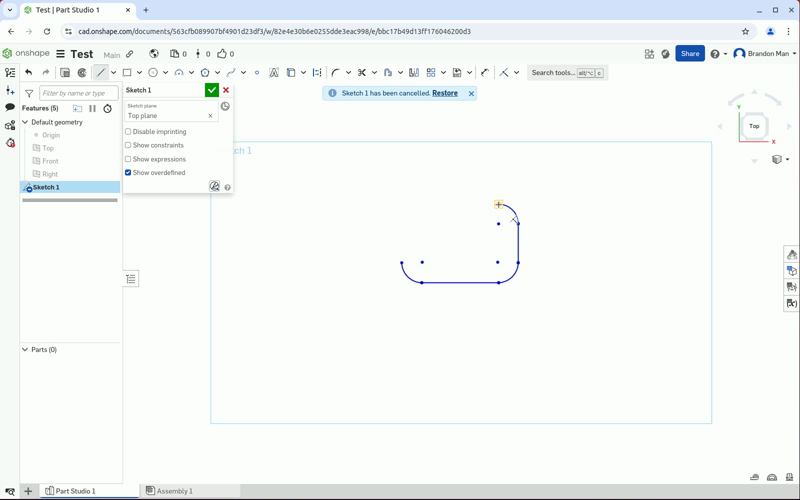
mouse_move(528, 204)
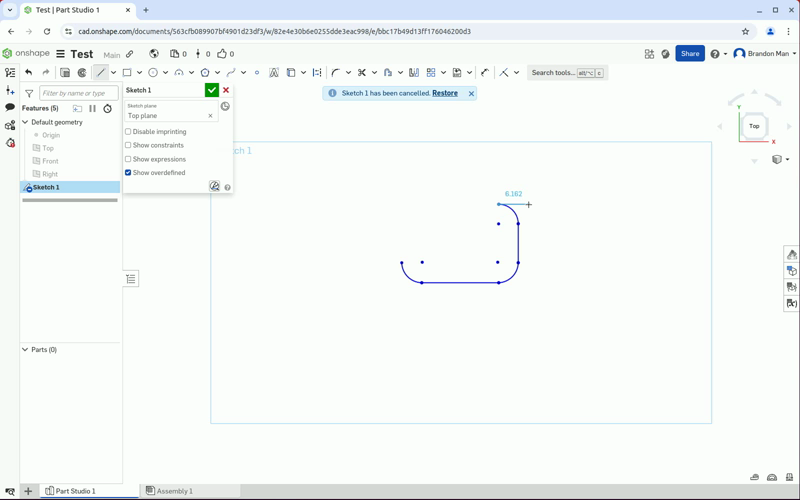
mouse_move(482, 204)
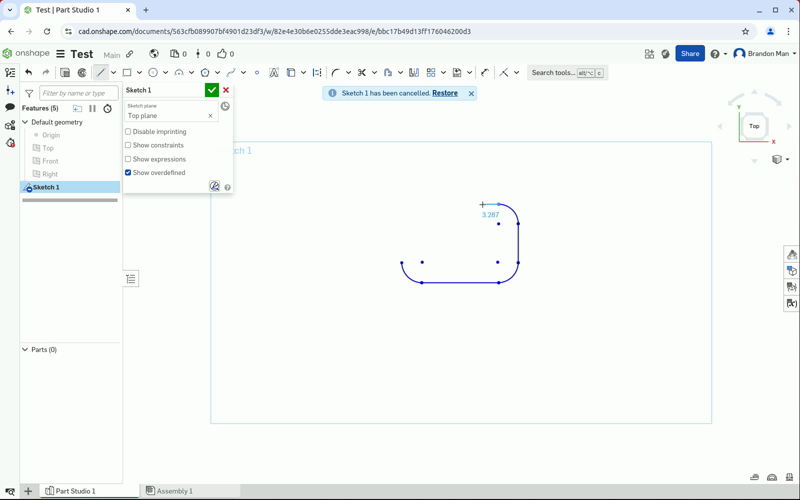
click(482, 204)
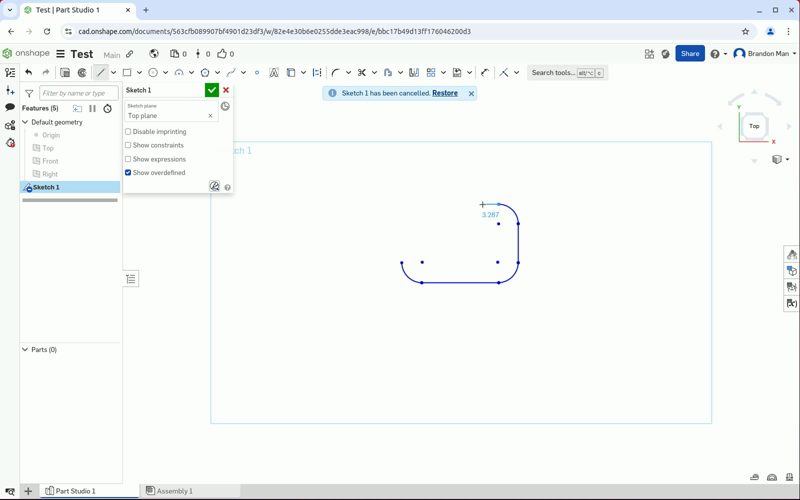
key_up(shift)
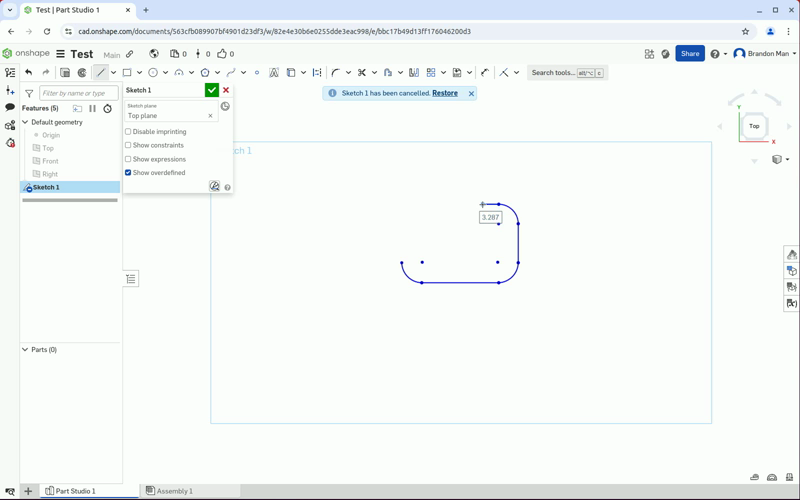
key_down(shift)
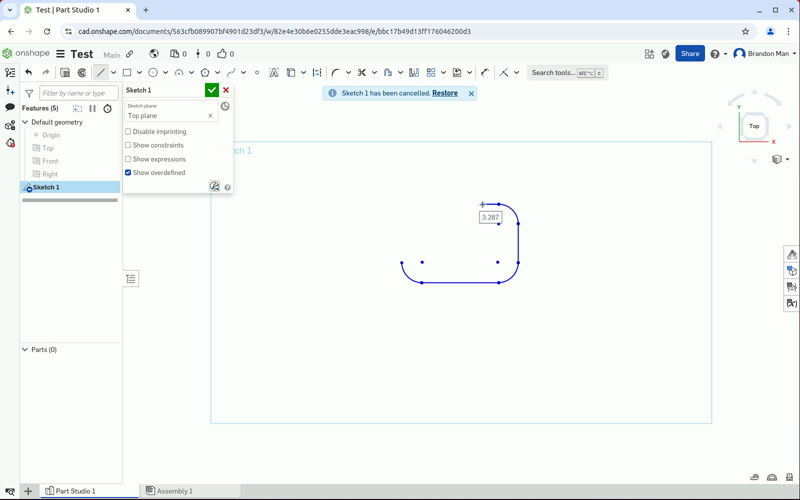
mouse_move(512, 204)
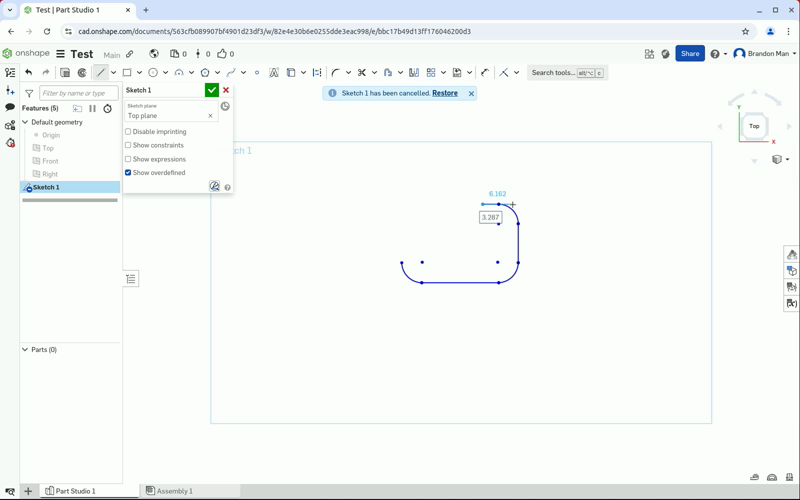
mouse_move(482, 193)
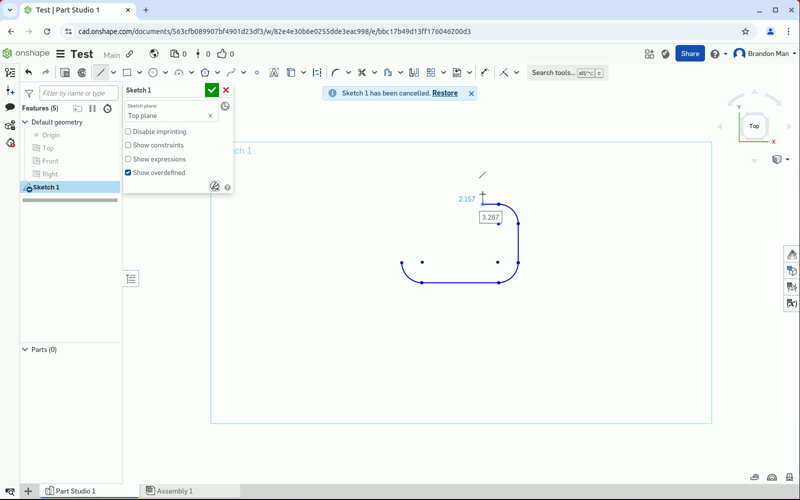
click(482, 193)
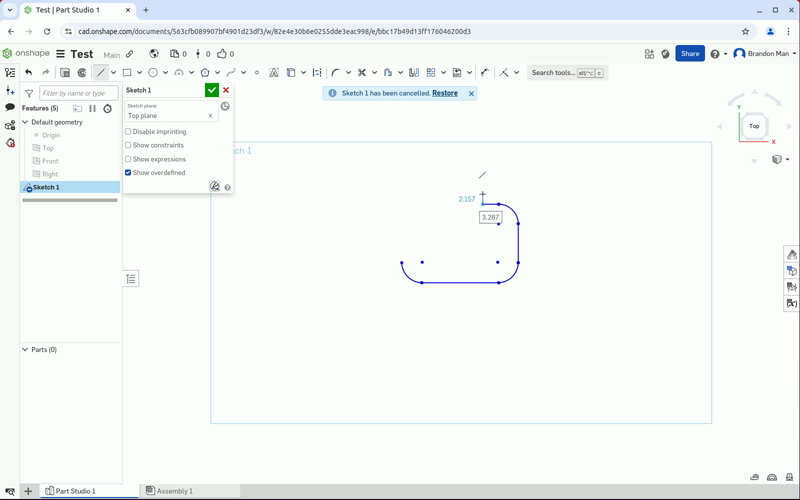
key_up(shift)
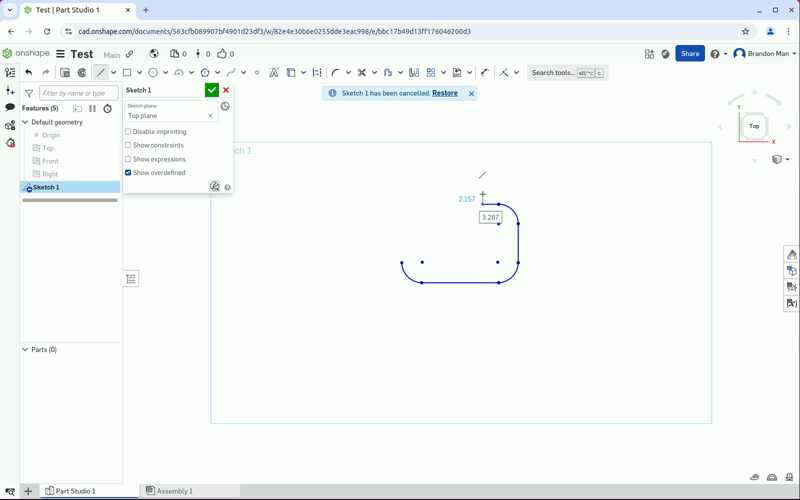
key(esc)
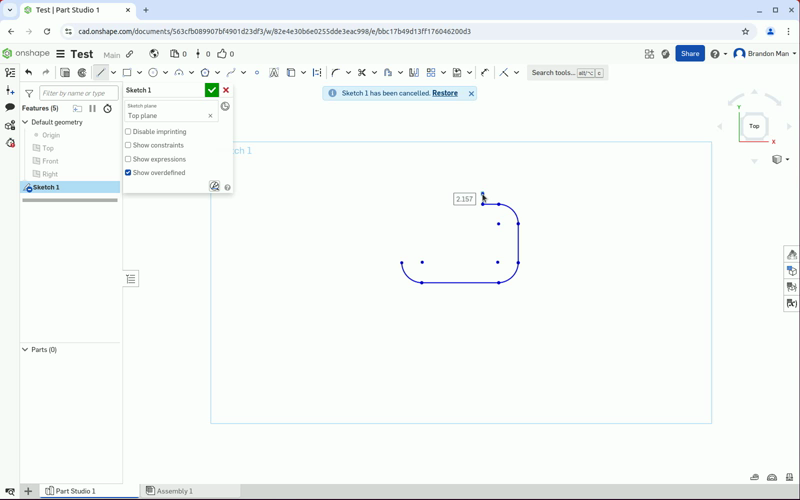
key(a)
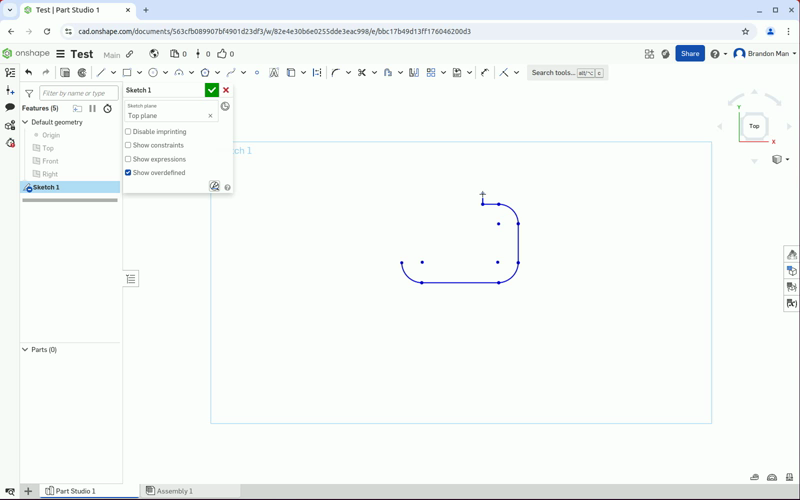
mouse_move(482, 193)
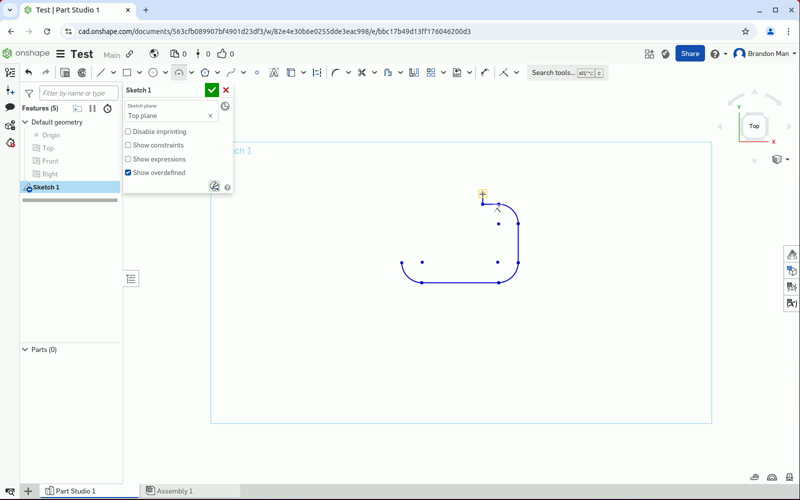
click(482, 193)
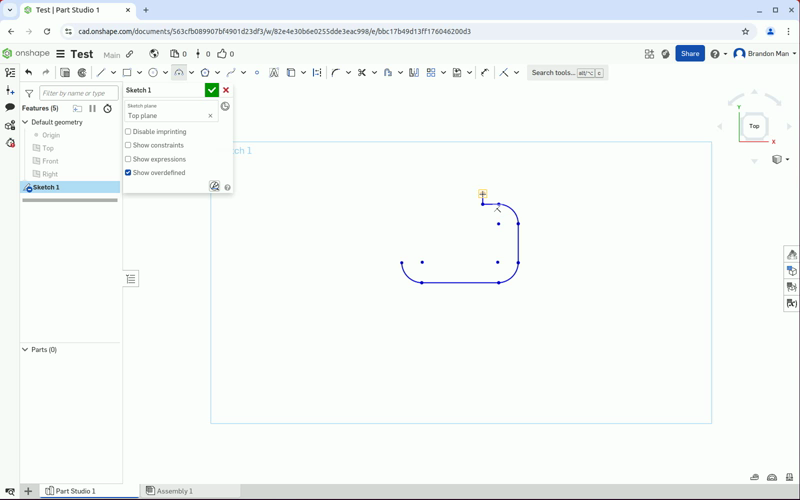
key_down(shift)
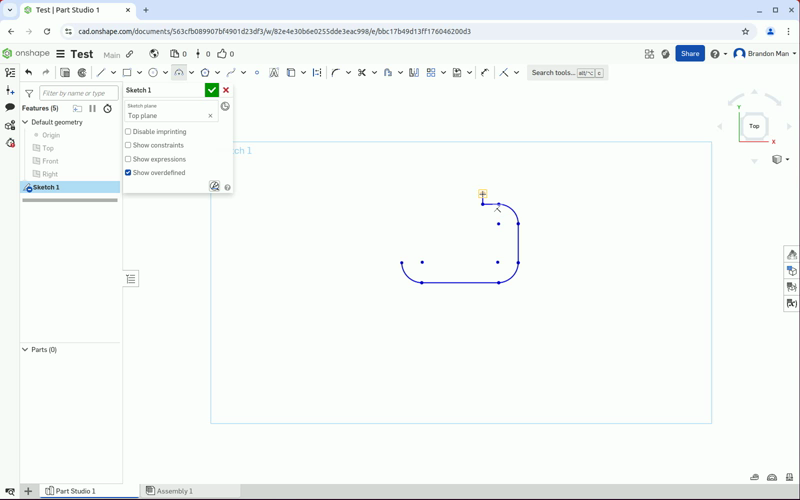
mouse_move(437, 193)
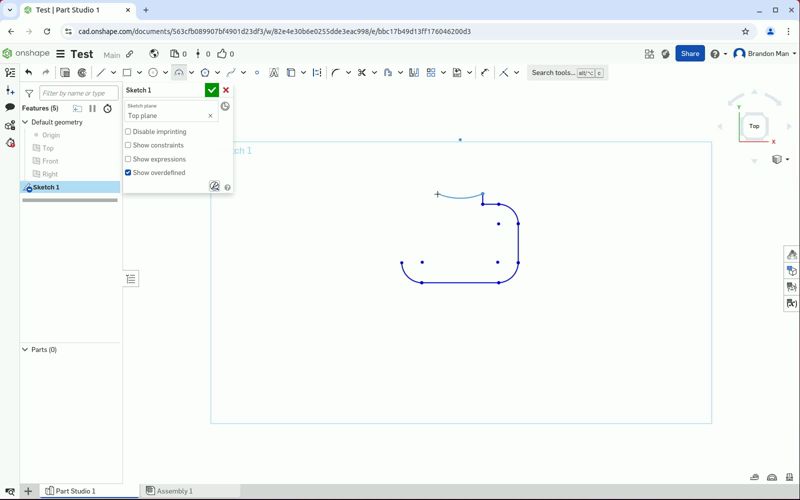
click(437, 193)
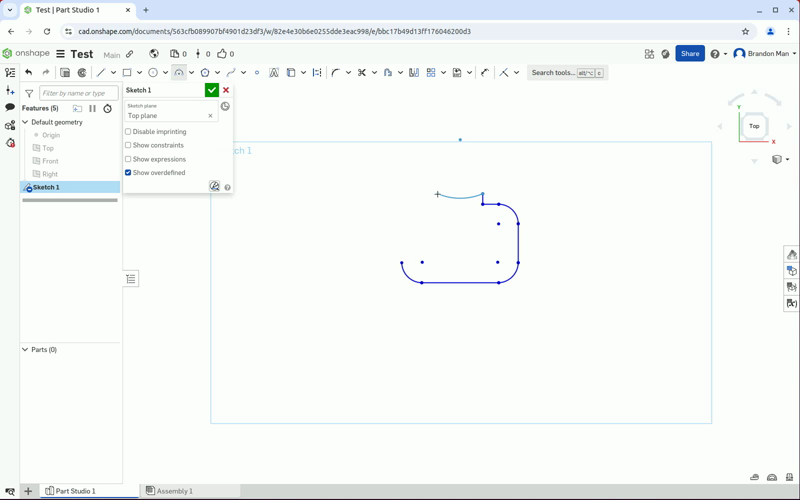
mouse_move(460, 170)
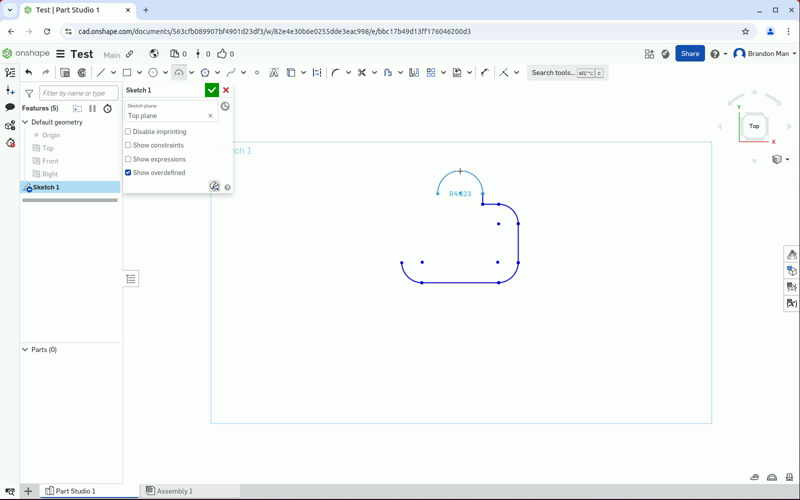
click(460, 170)
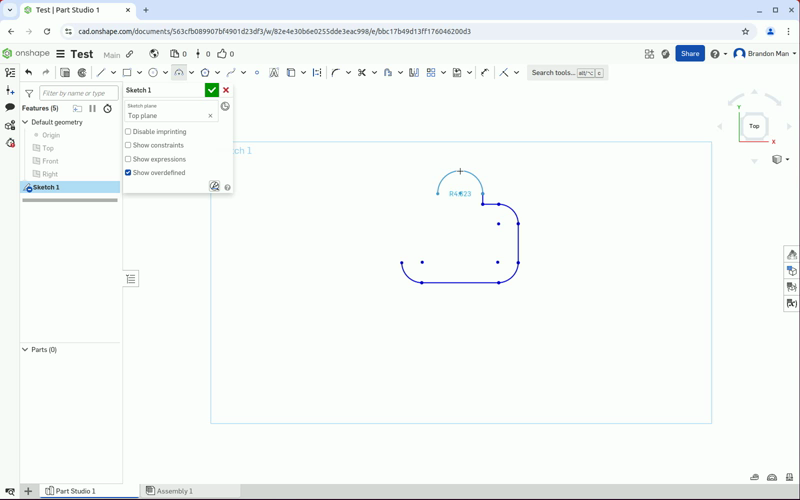
key_up(shift)
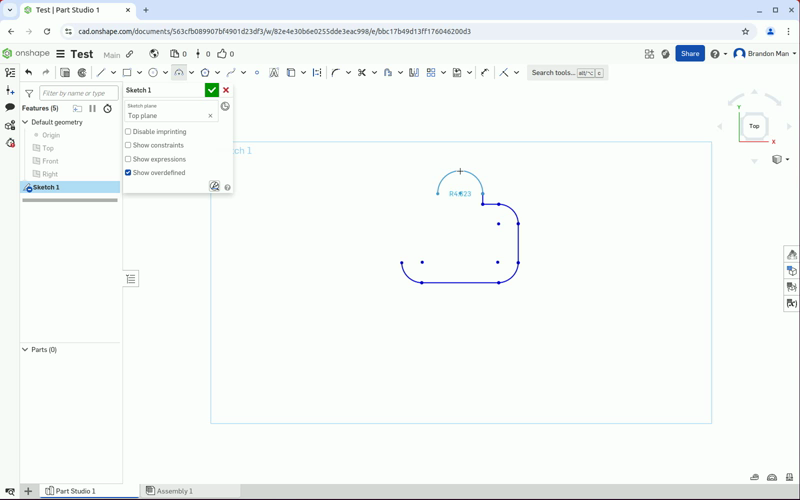
key(esc)
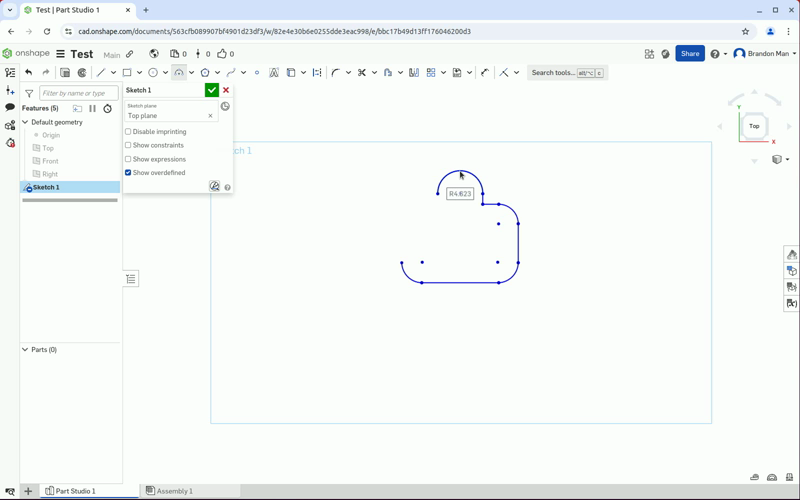
key(l)
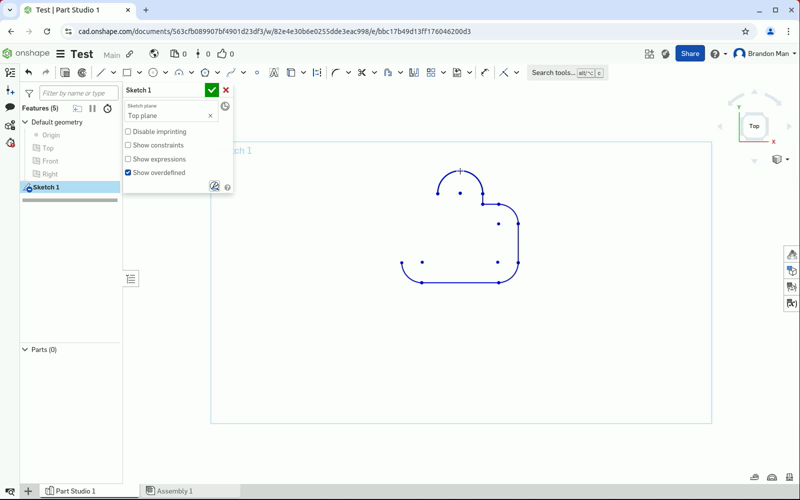
mouse_move(437, 193)
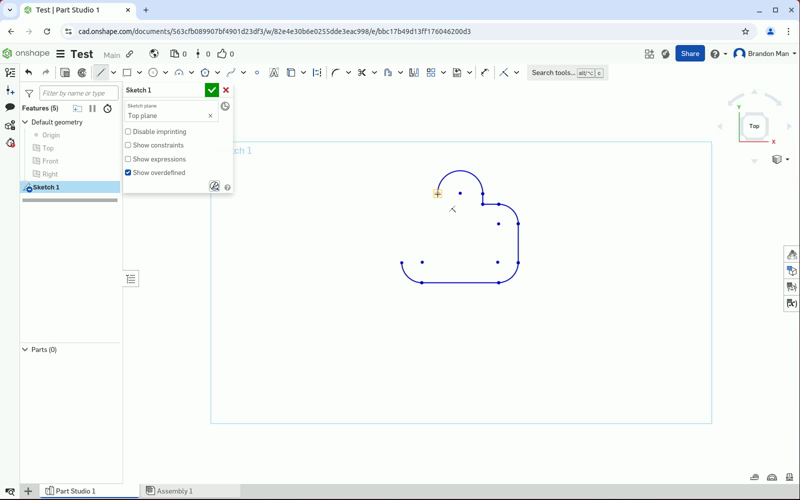
click(437, 193)
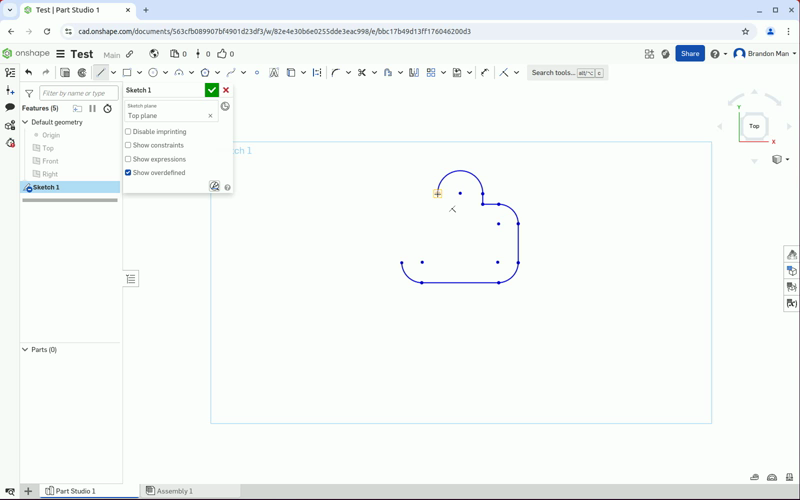
key_down(shift)
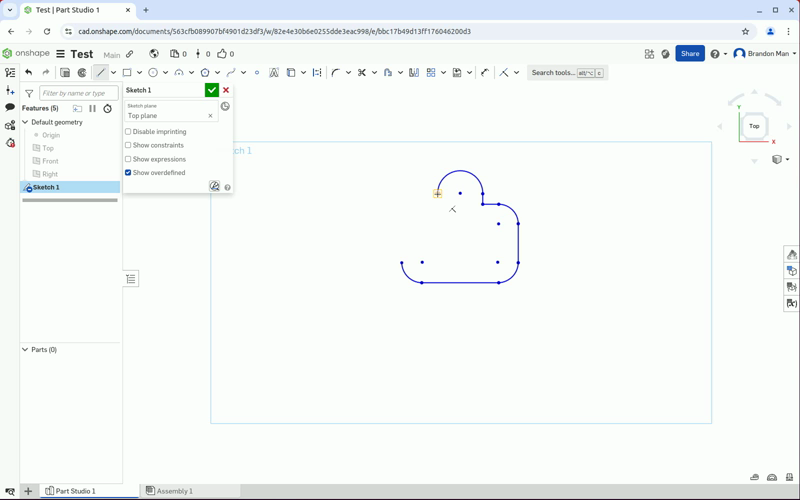
mouse_move(467, 193)
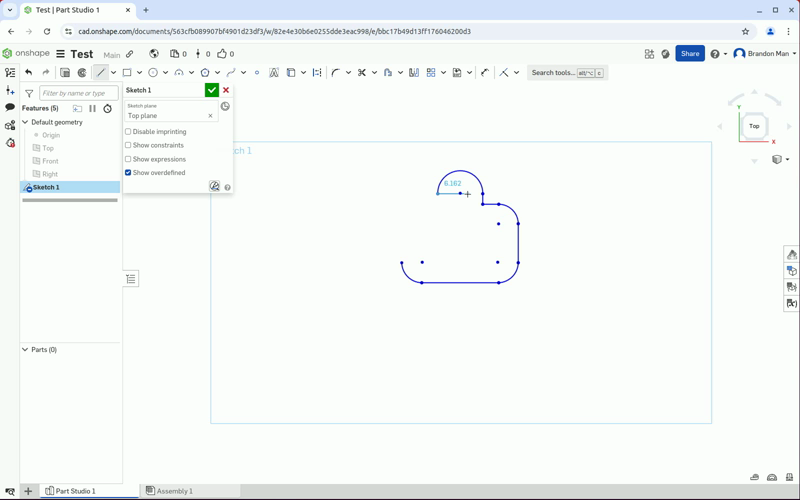
mouse_move(437, 204)
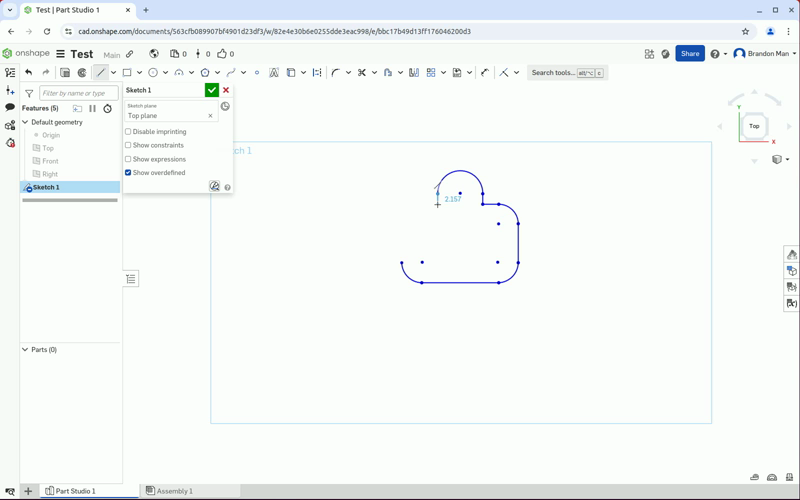
click(437, 204)
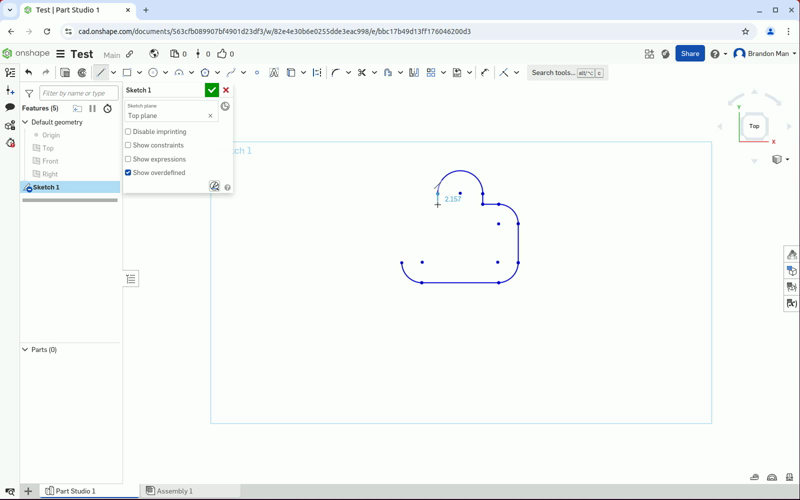
key_up(shift)
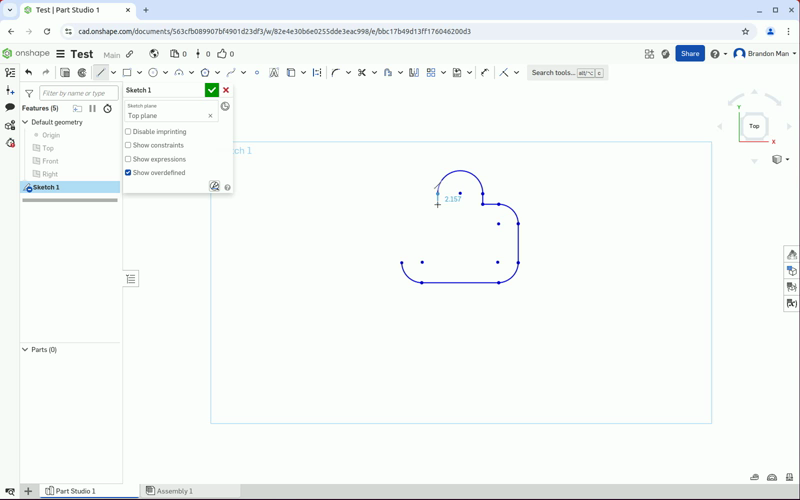
key_down(shift)
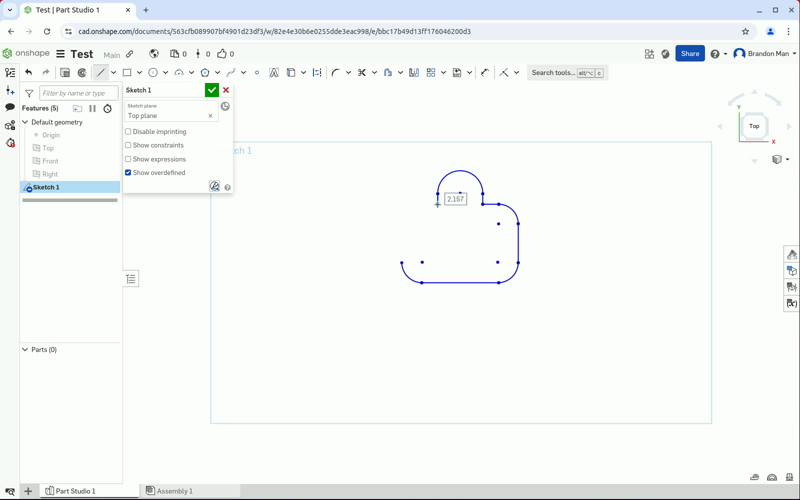
mouse_move(467, 204)
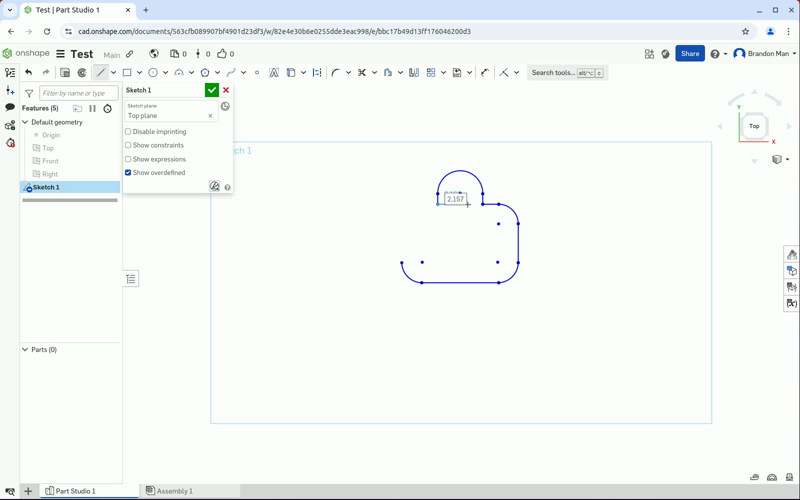
mouse_move(421, 204)
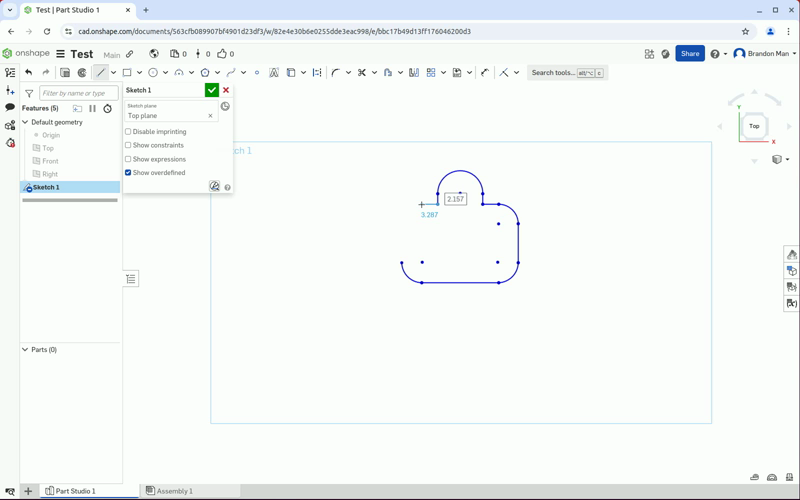
click(421, 204)
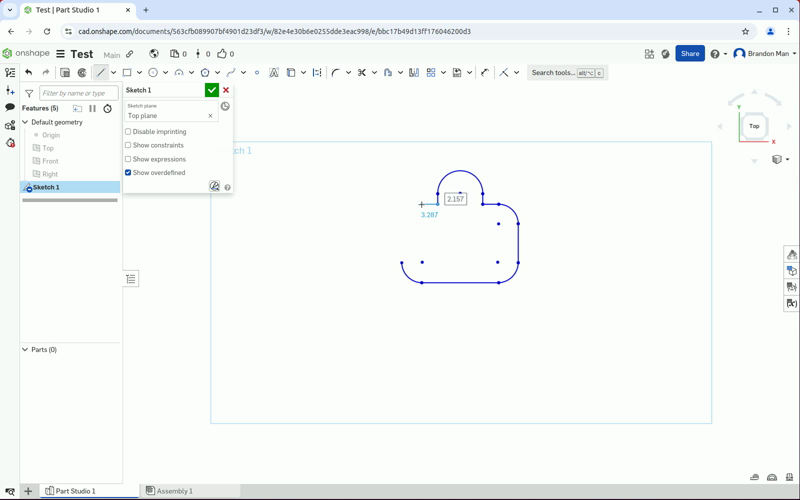
key_up(shift)
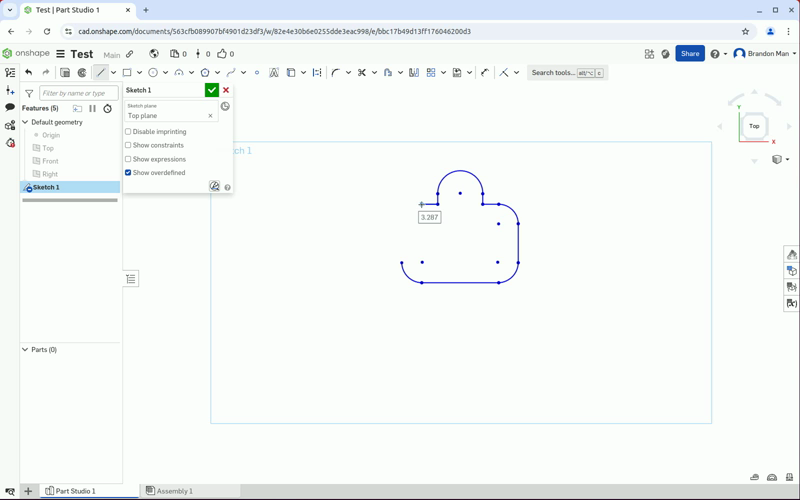
key(esc)
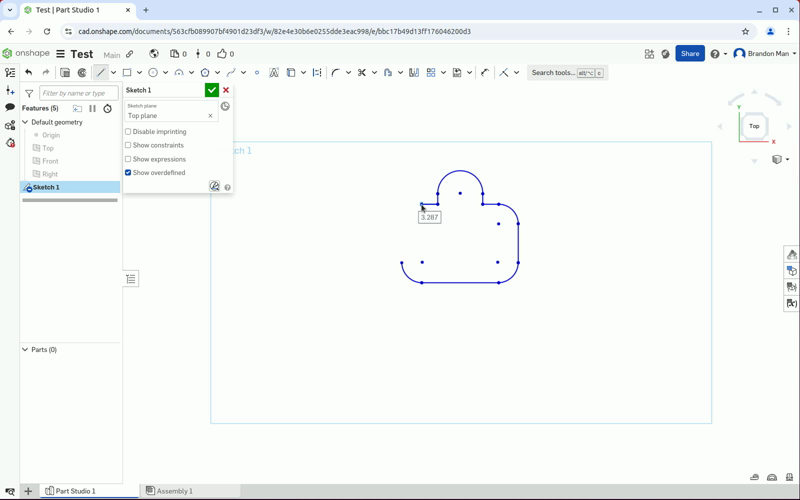
key(a)
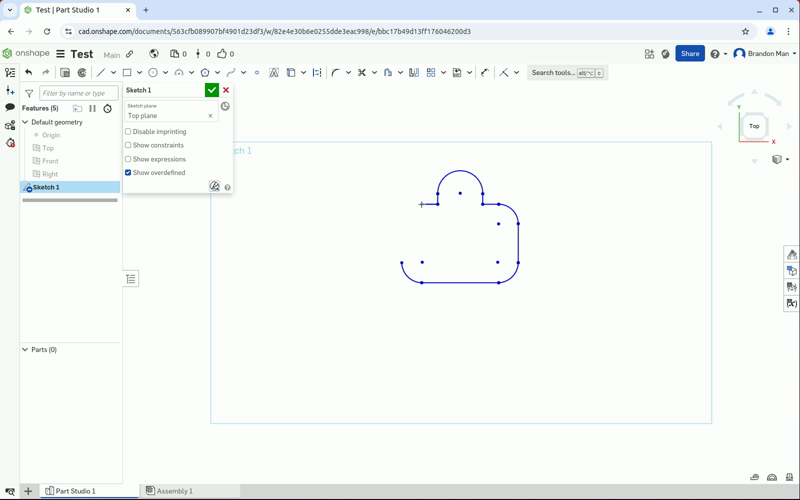
mouse_move(421, 204)
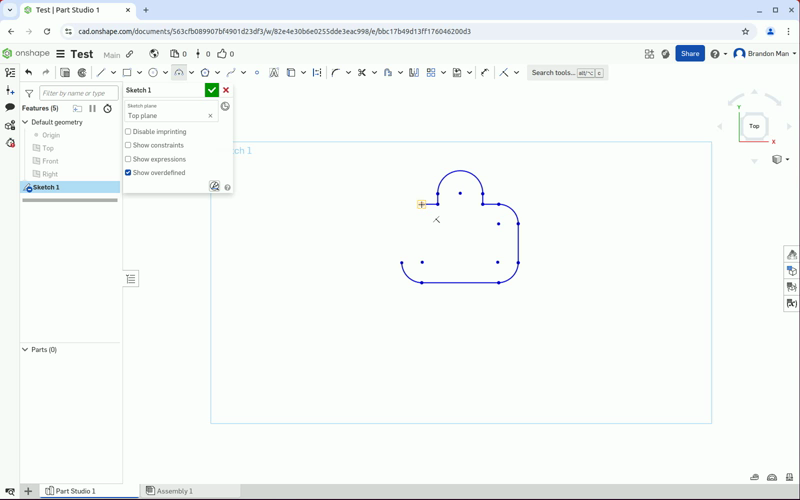
click(421, 204)
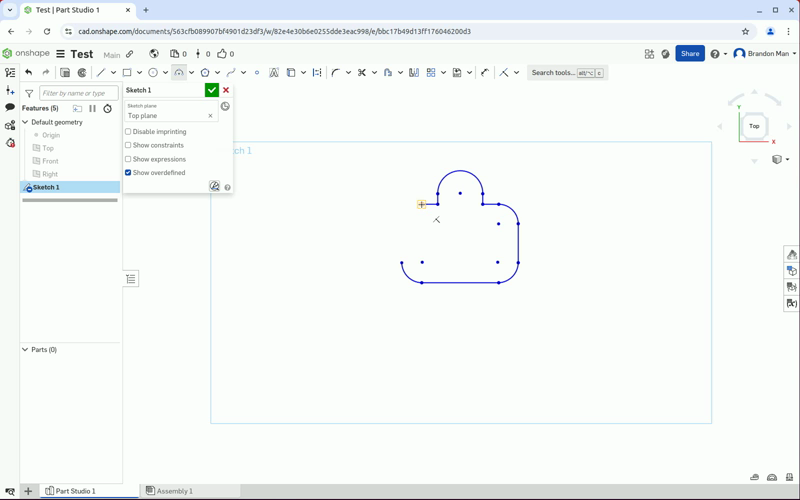
key_down(shift)
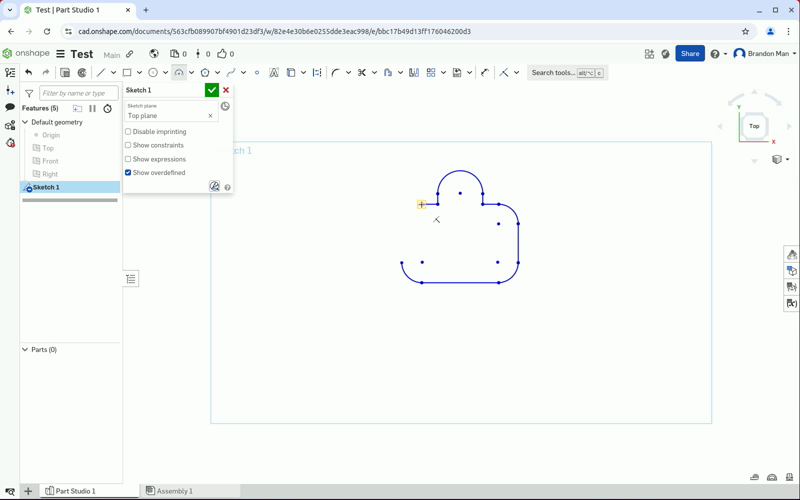
mouse_move(401, 223)
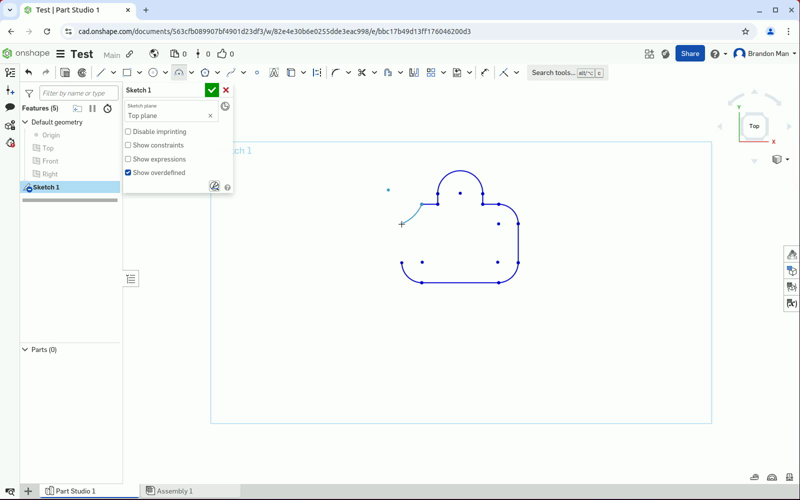
click(401, 223)
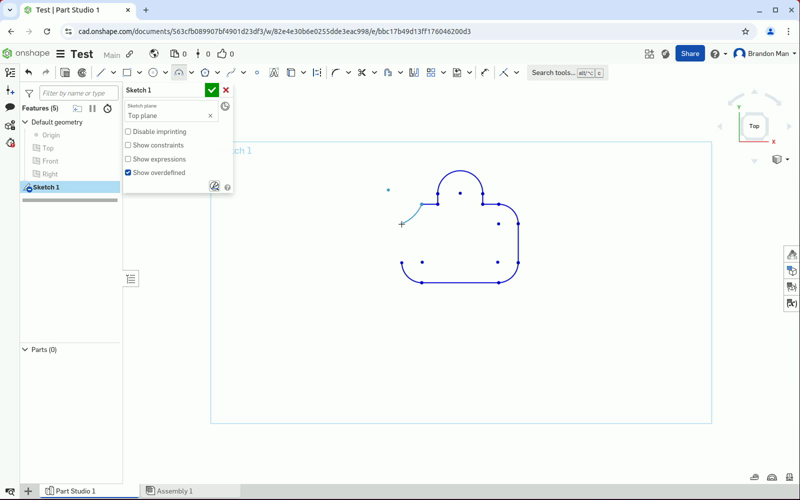
mouse_move(407, 209)
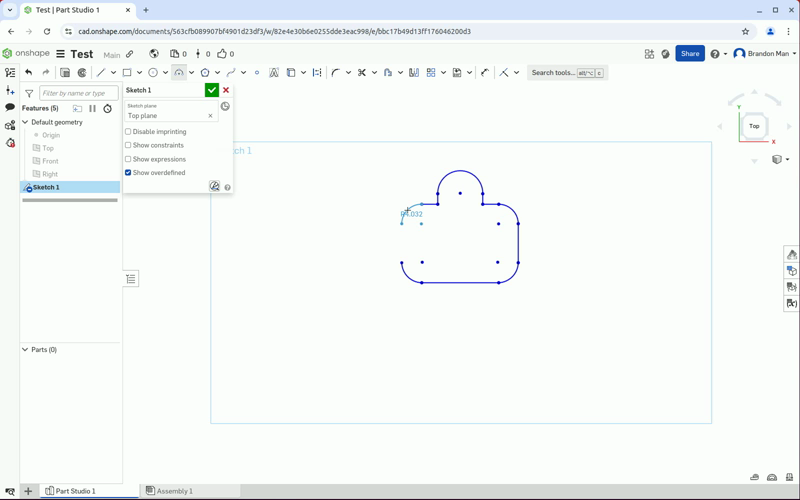
click(407, 209)
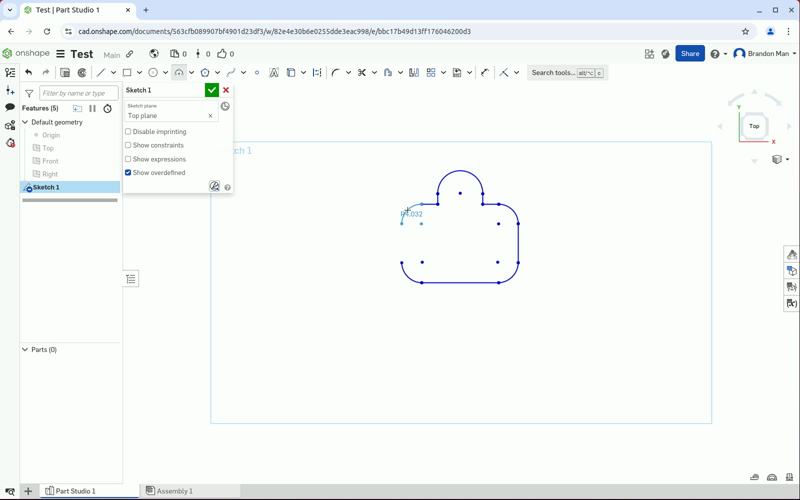
key_up(shift)
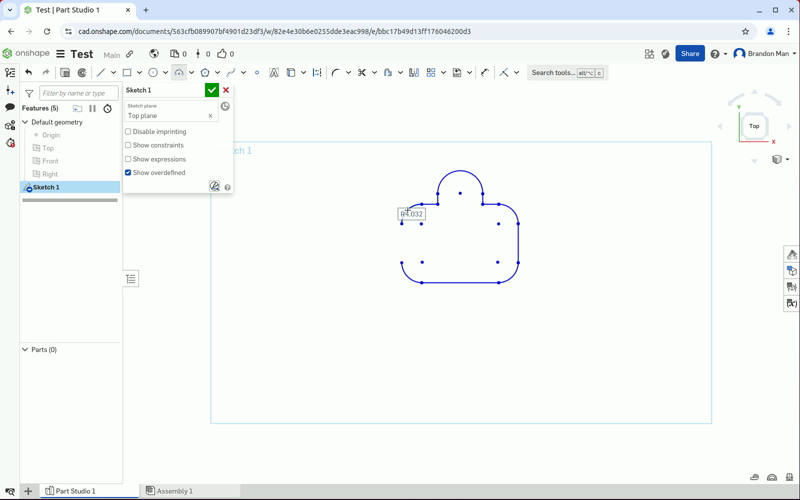
key(esc)
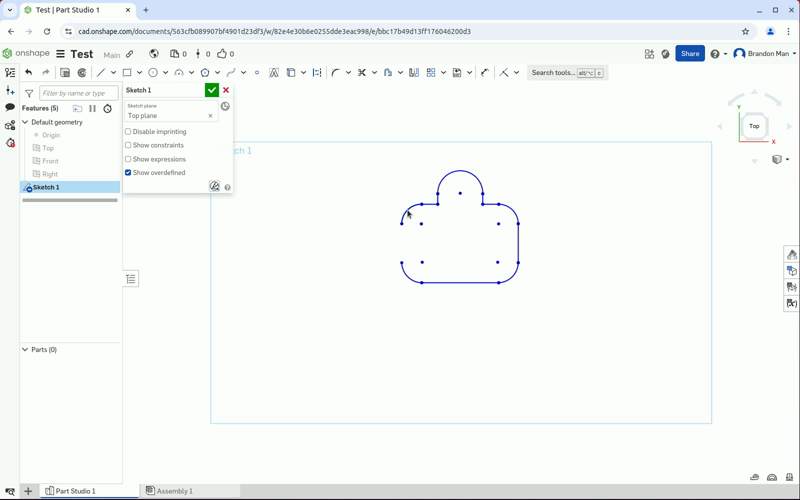
key(l)
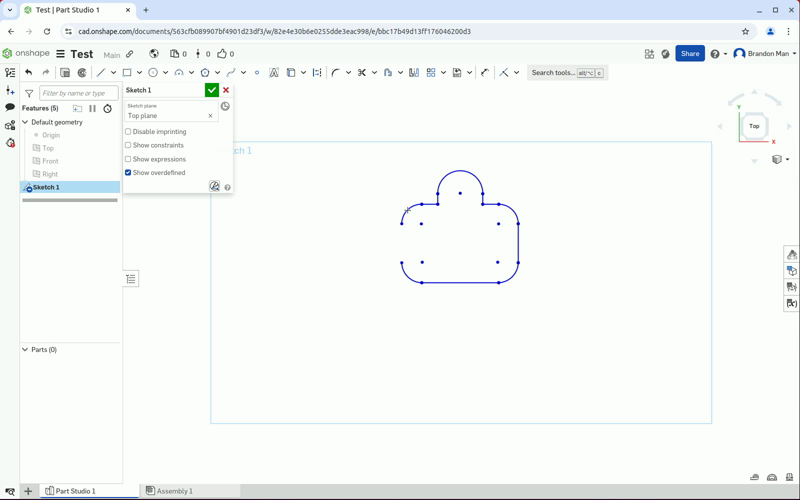
mouse_move(401, 223)
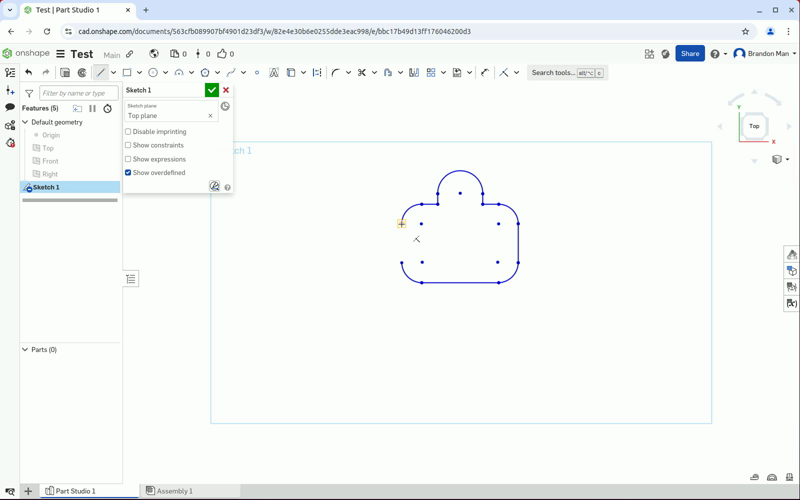
click(401, 223)
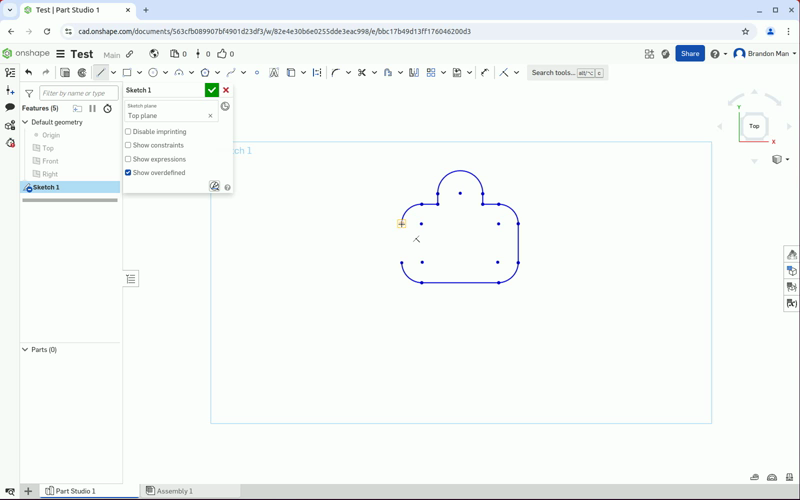
mouse_move(431, 223)
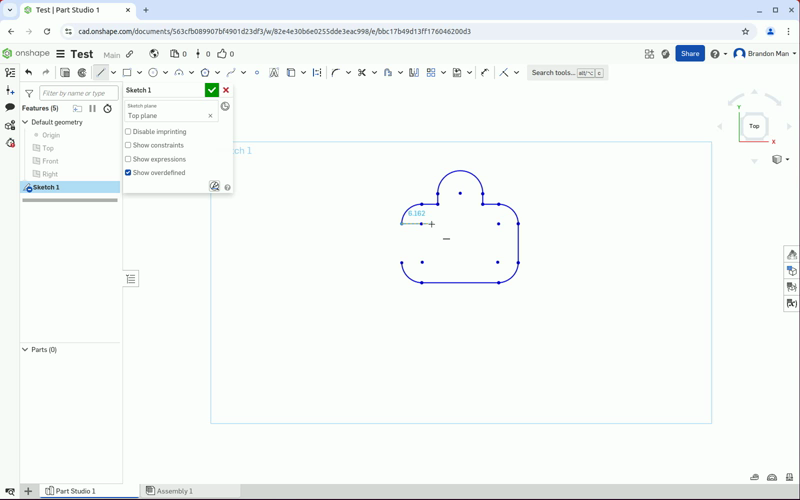
key_down(shift)
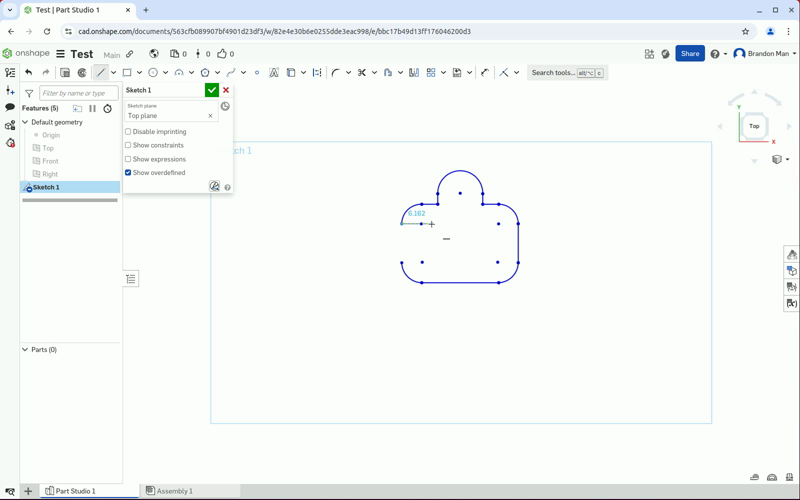
mouse_move(401, 262)
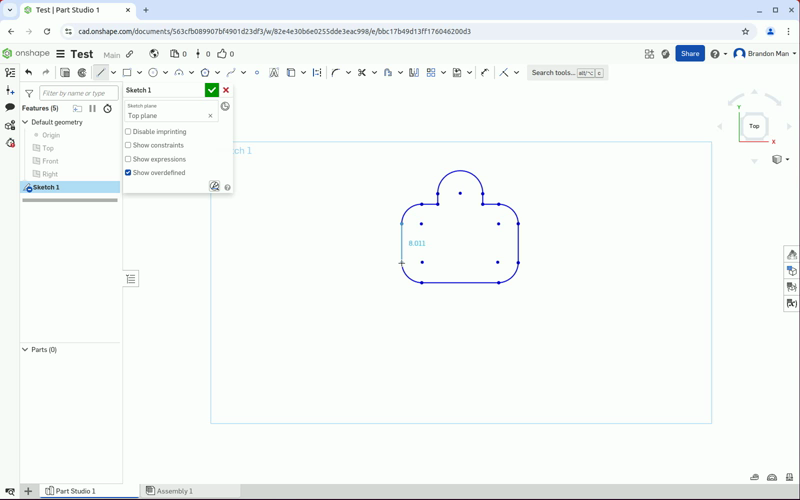
key_up(shift)
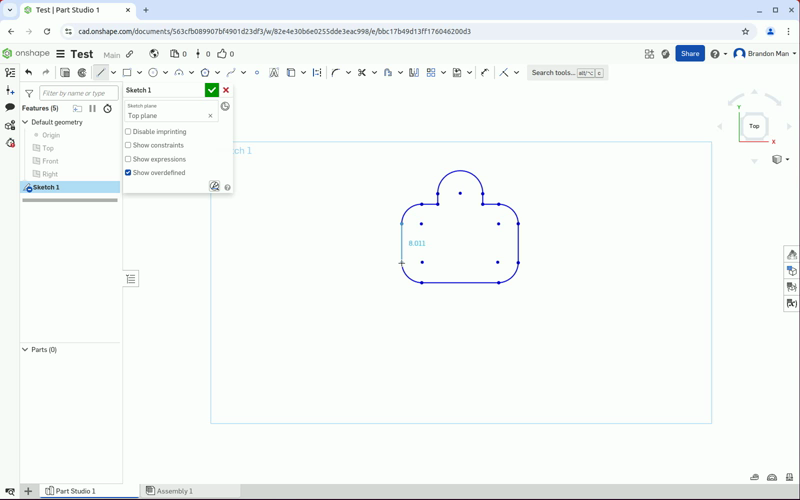
click(401, 262)
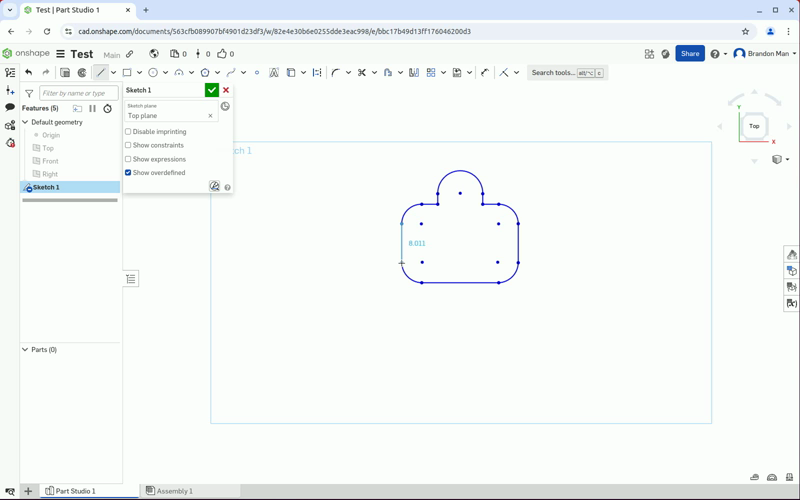
key(esc)
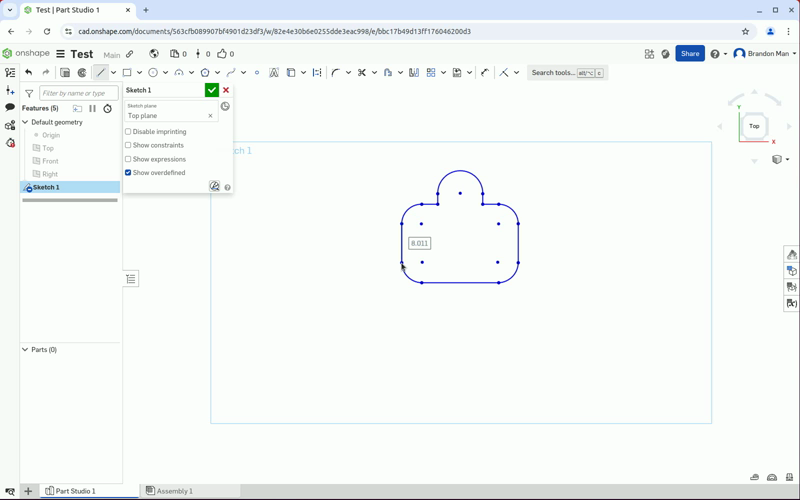
key(c)
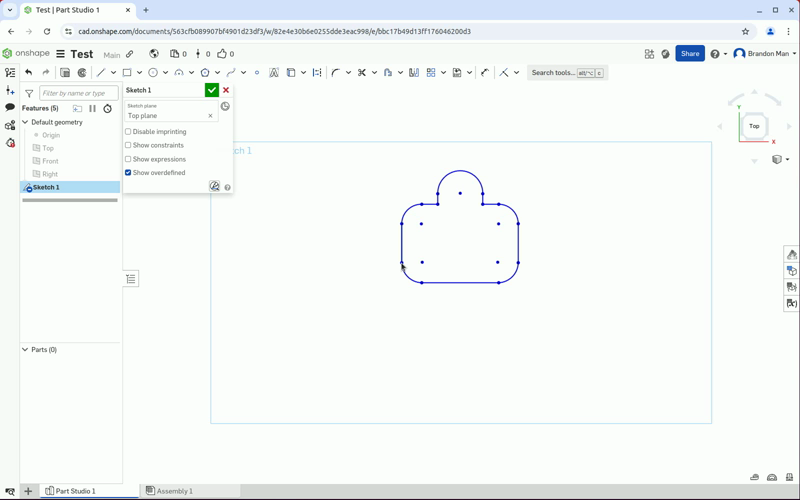
key_down(shift)
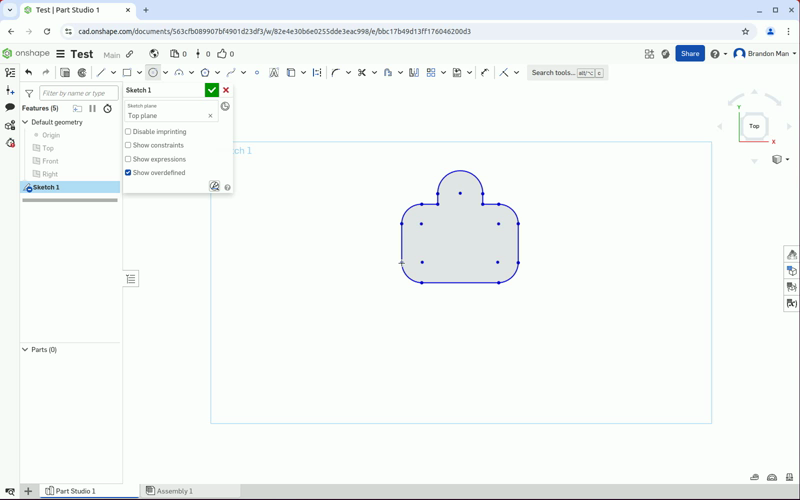
mouse_move(459, 193)
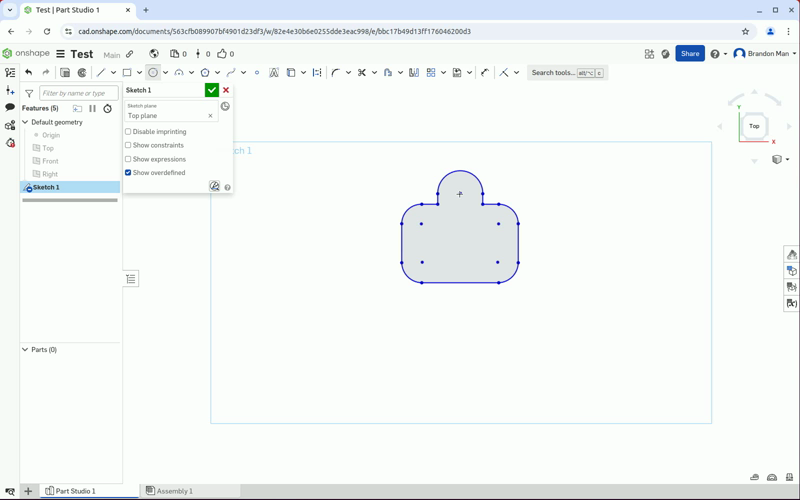
scroll(6)
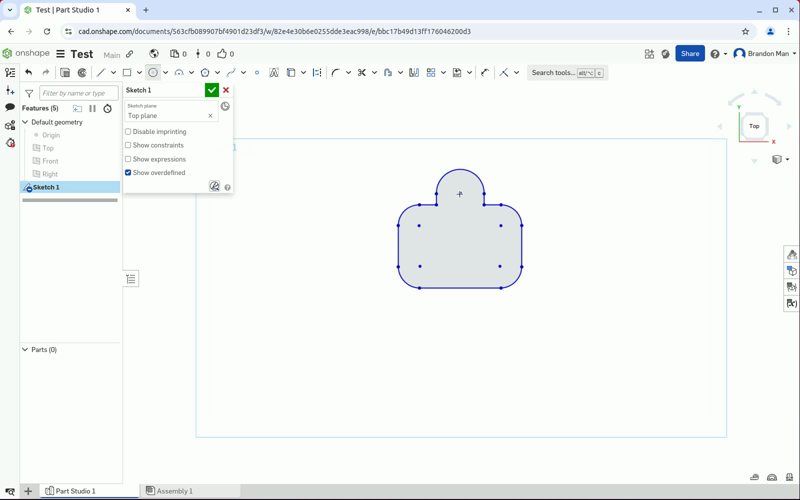
scroll(6)
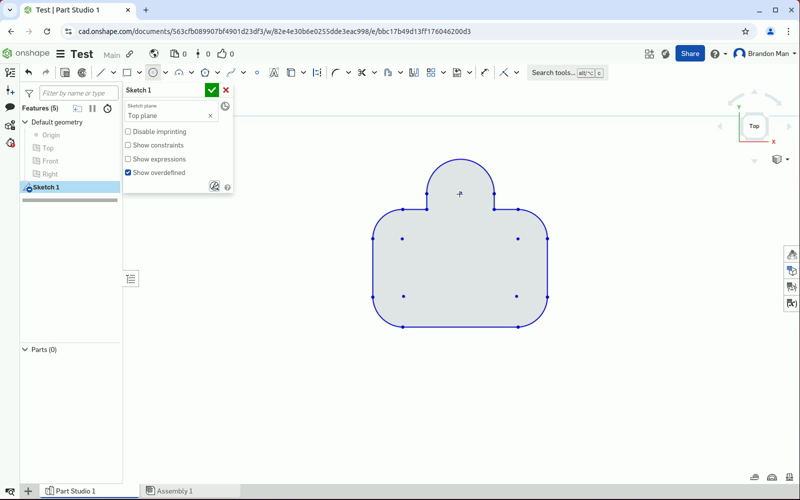
scroll(6)
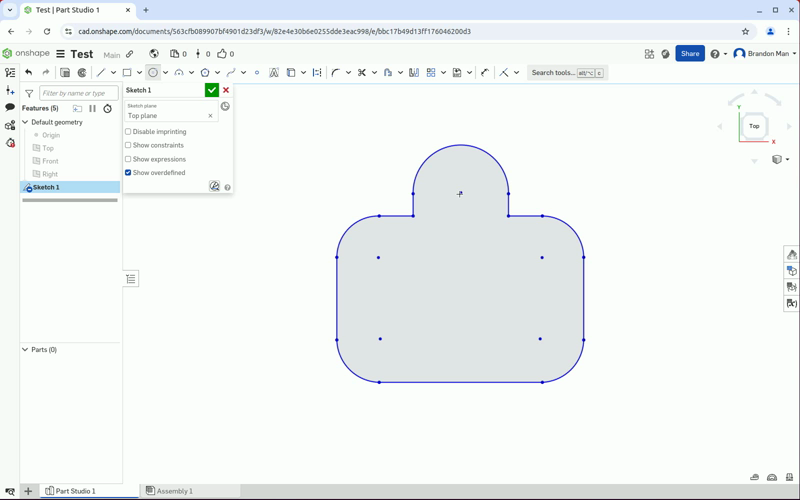
scroll(6)
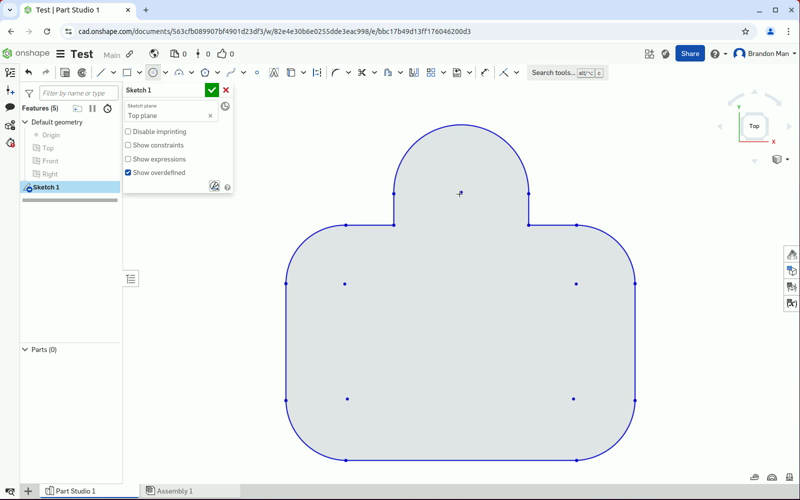
scroll(6)
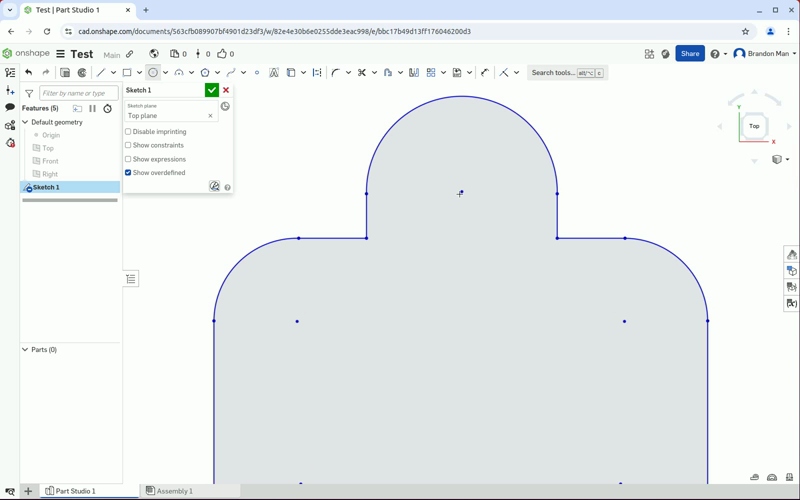
scroll(6)
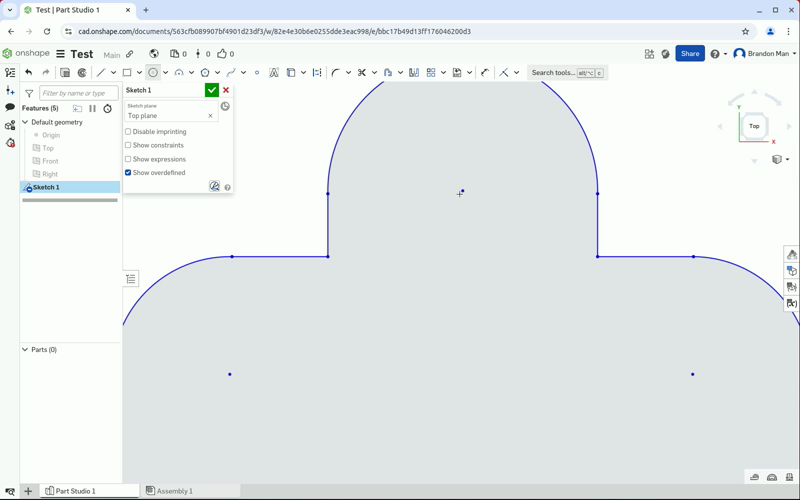
scroll(6)
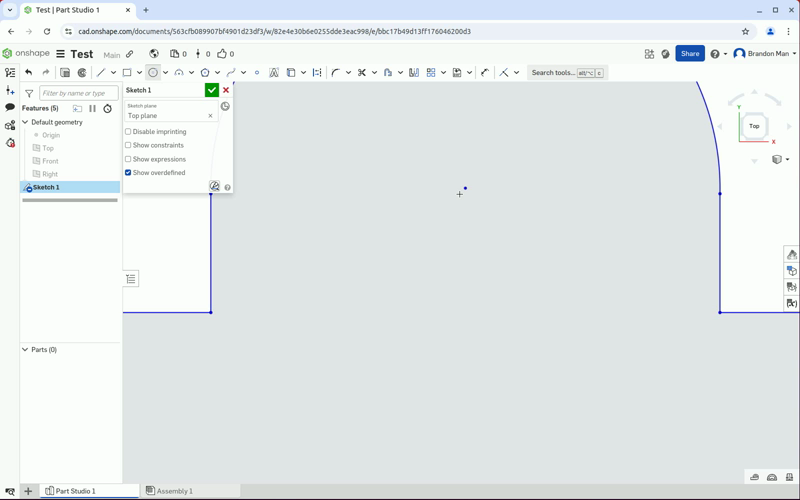
click(459, 193)
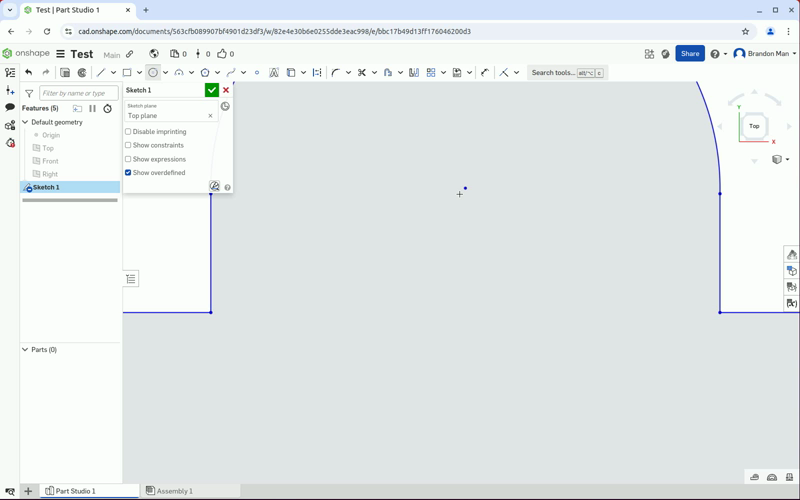
scroll(-6)
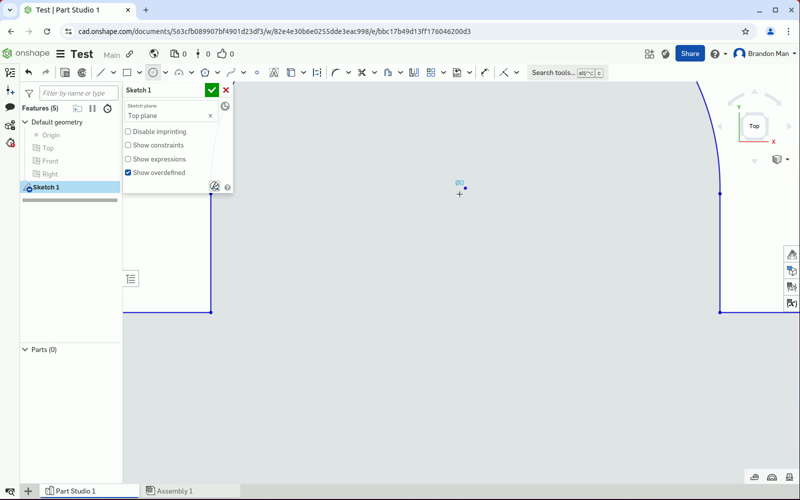
scroll(-6)
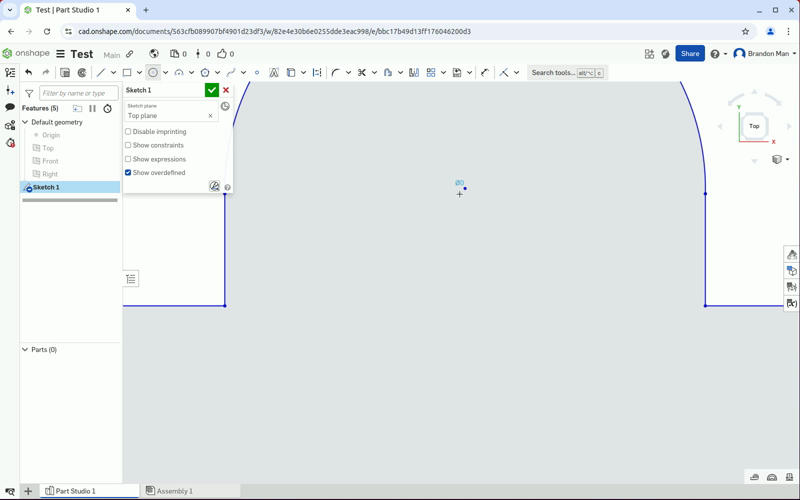
scroll(-6)
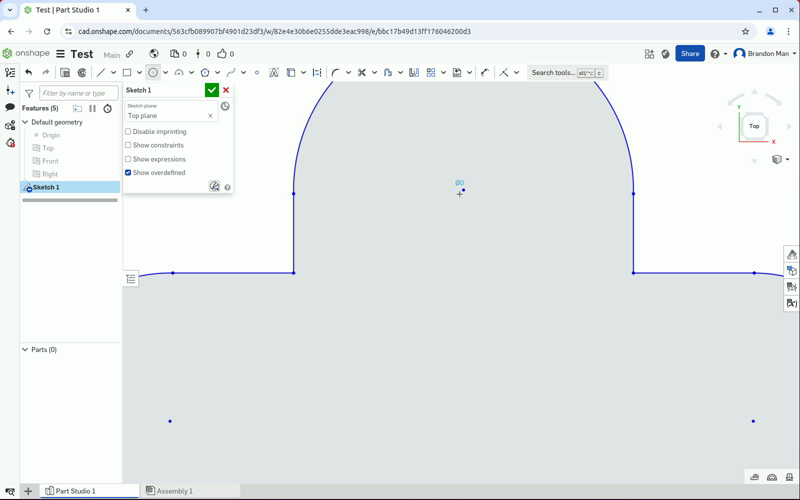
scroll(-6)
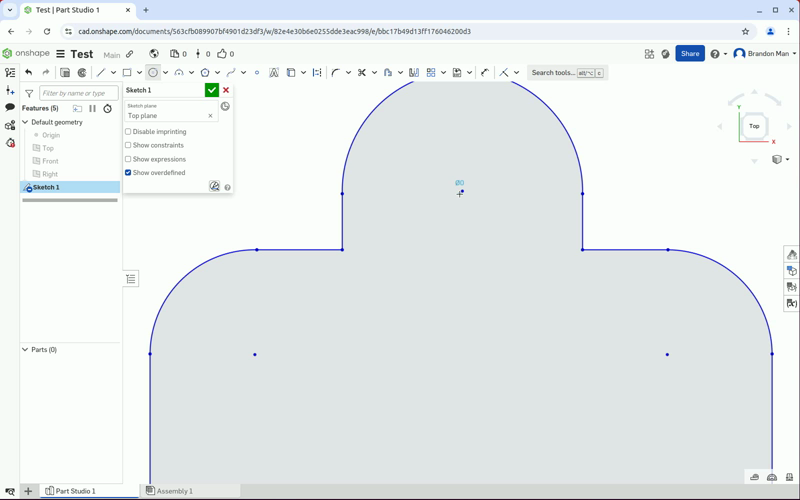
scroll(-6)
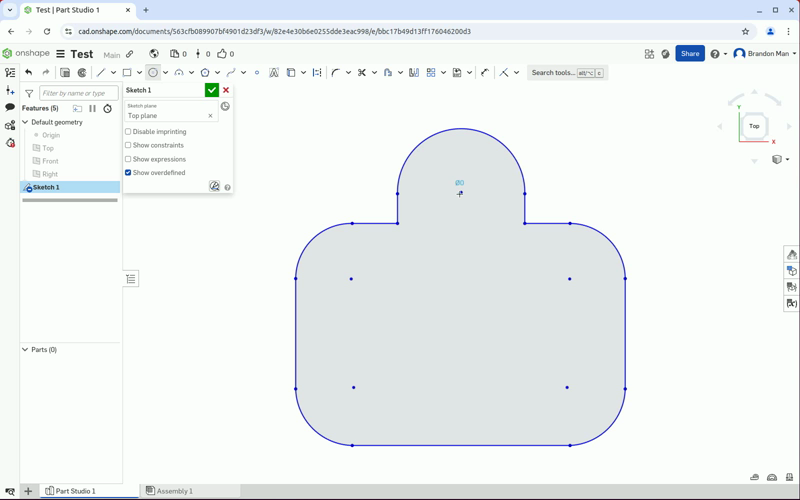
scroll(-6)
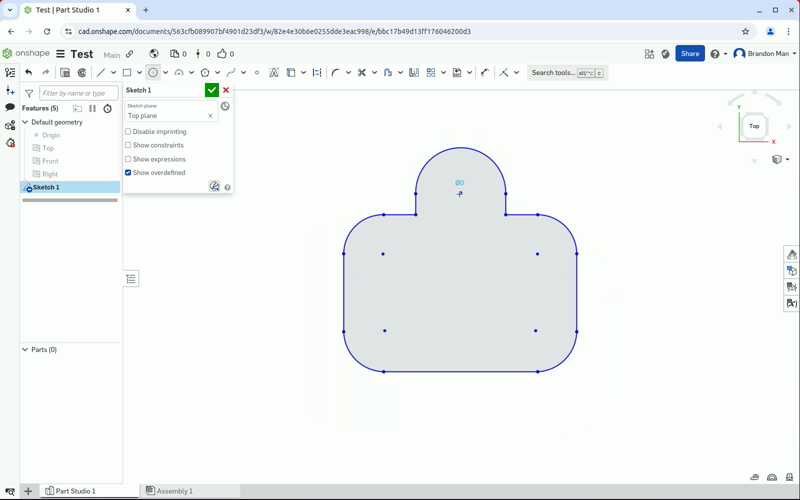
scroll(-6)
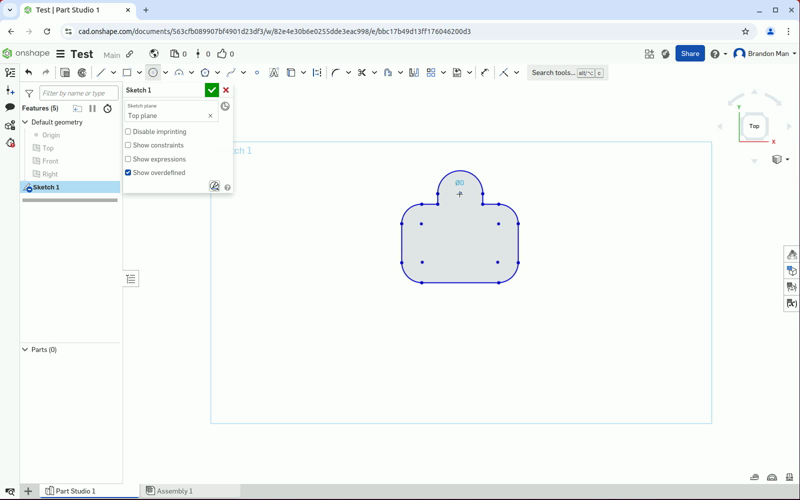
key_up(shift)
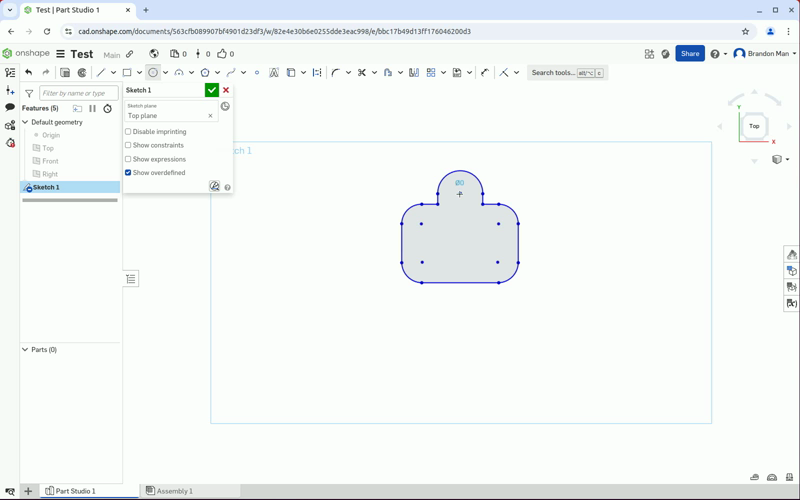
mouse_move(469, 193)
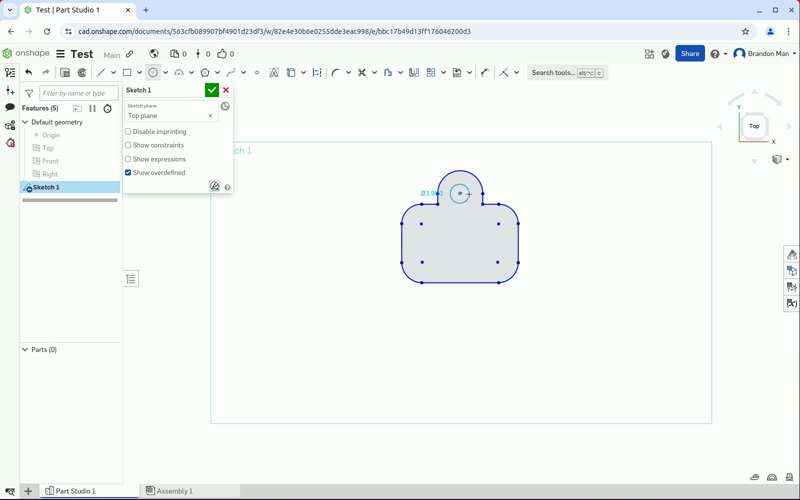
click(469, 193)
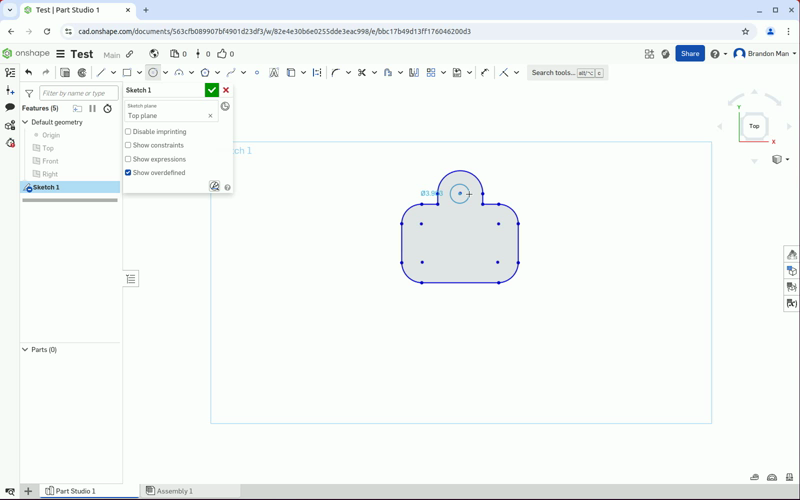
key(esc)
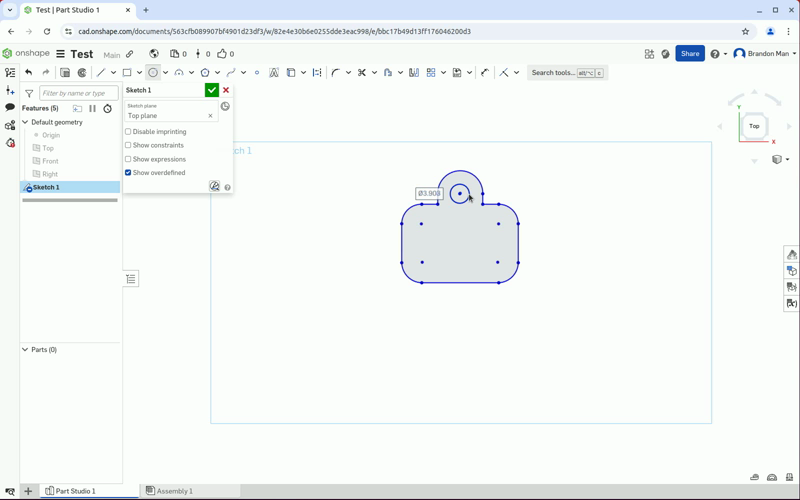
mouse_move(493, 270)
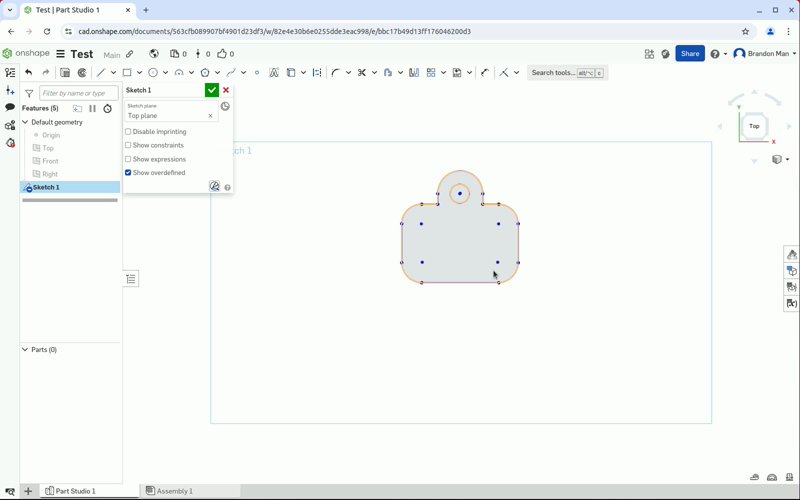
click(493, 270)
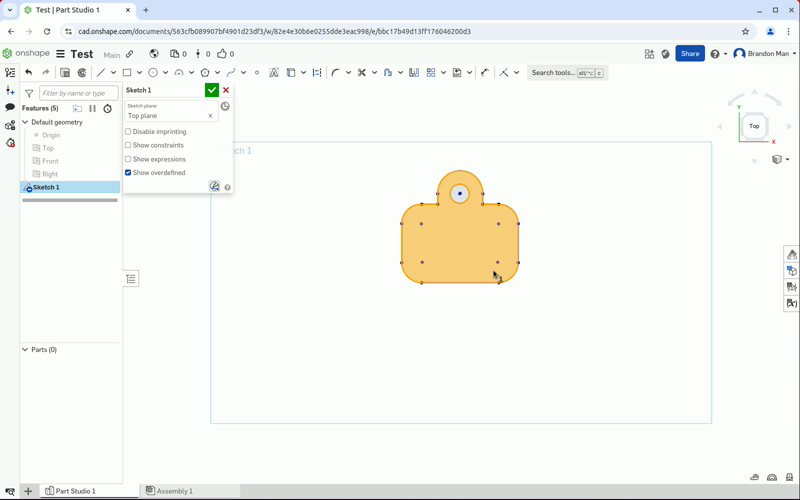
mouse_move(73, 352)
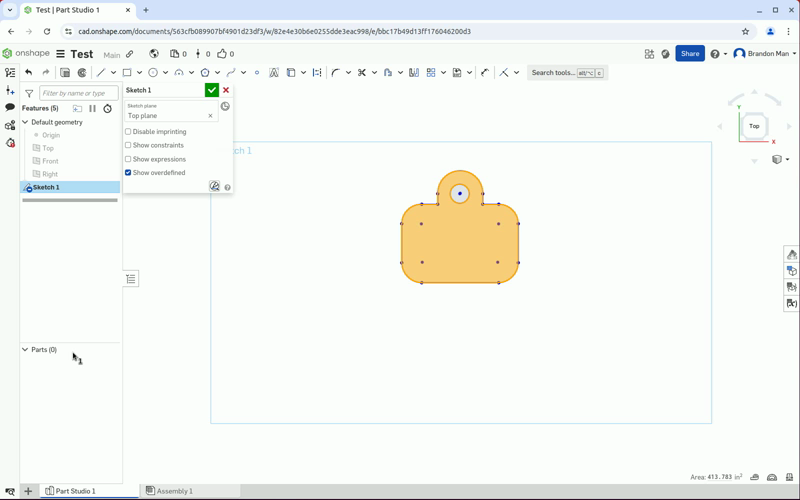
key(shift+y)
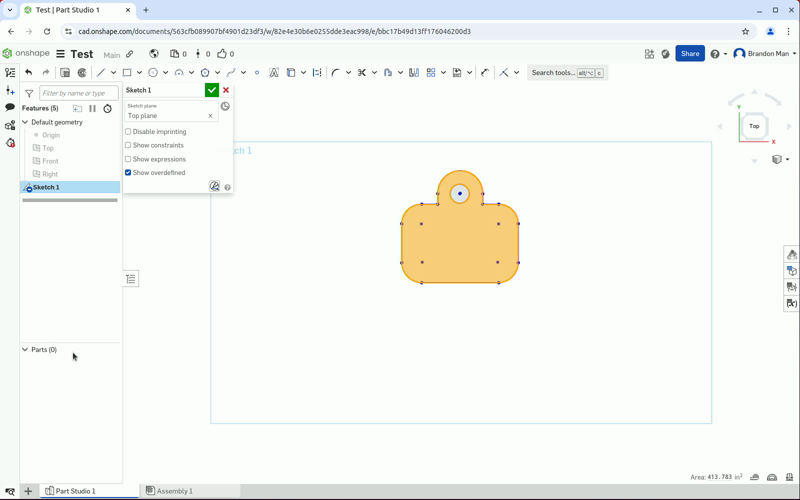
key(shift+e)
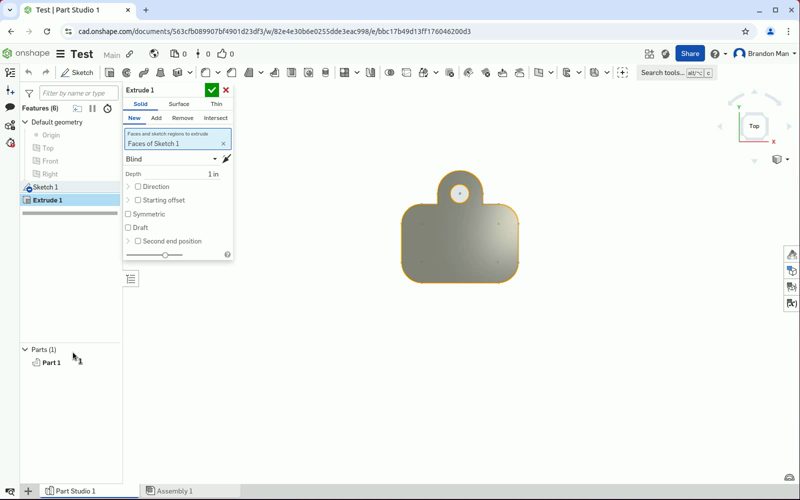
mouse_move(143, 106)
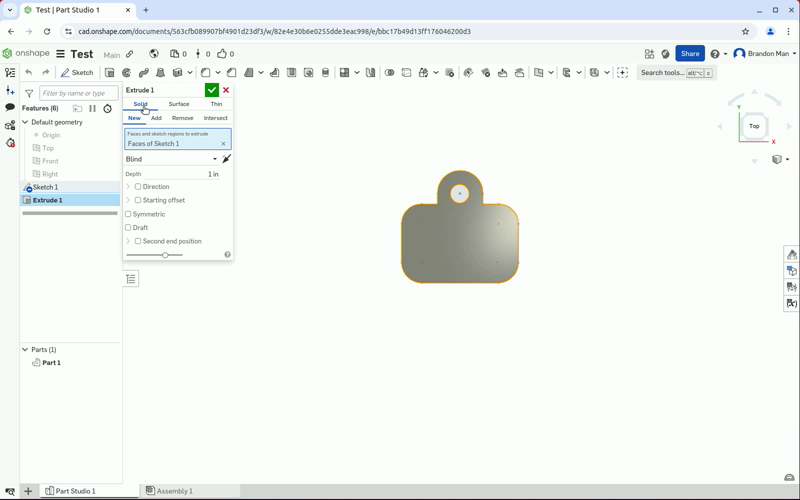
click(143, 106)
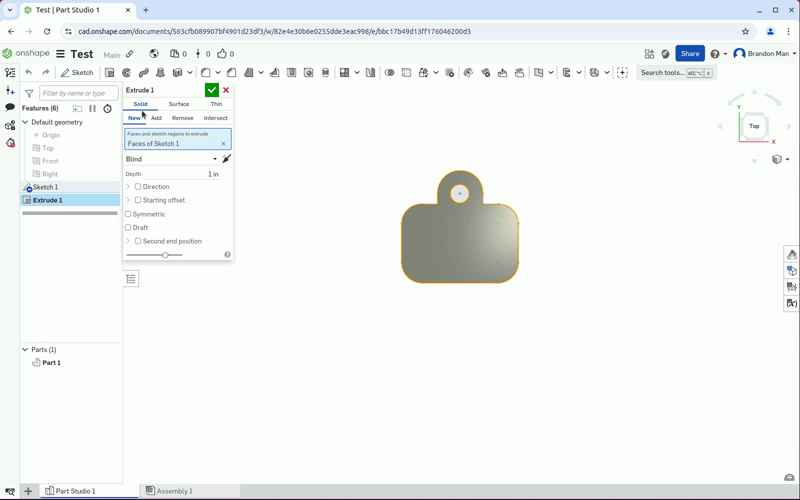
mouse_move(137, 120)
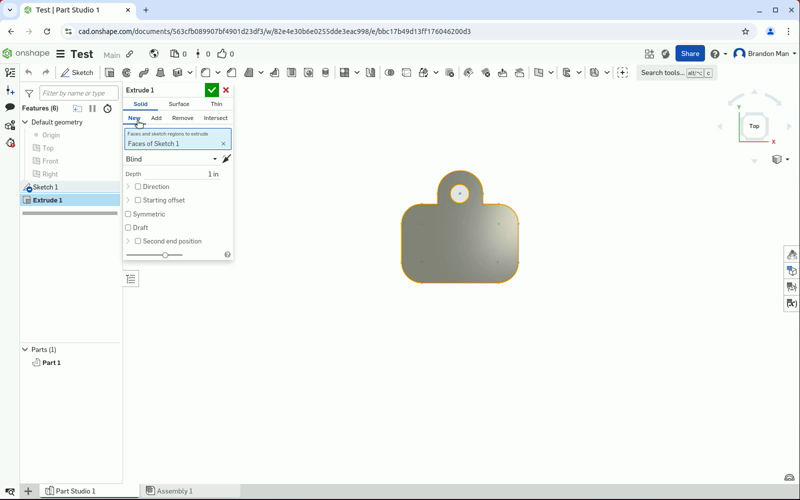
click(137, 120)
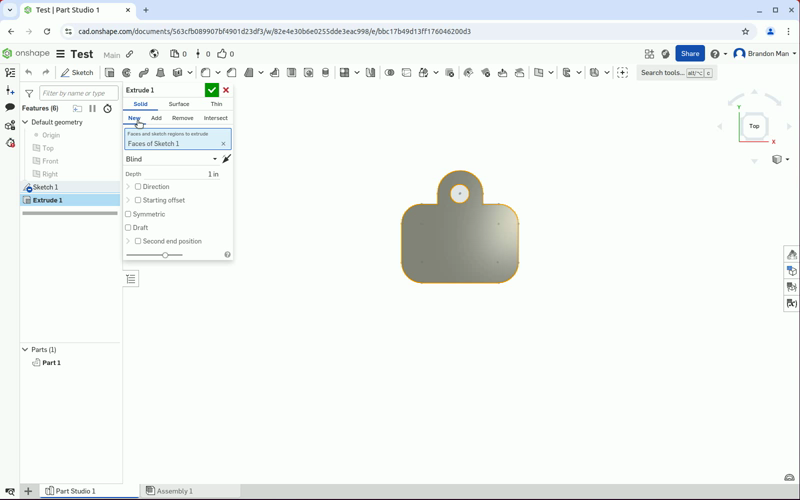
key(tab, 4)
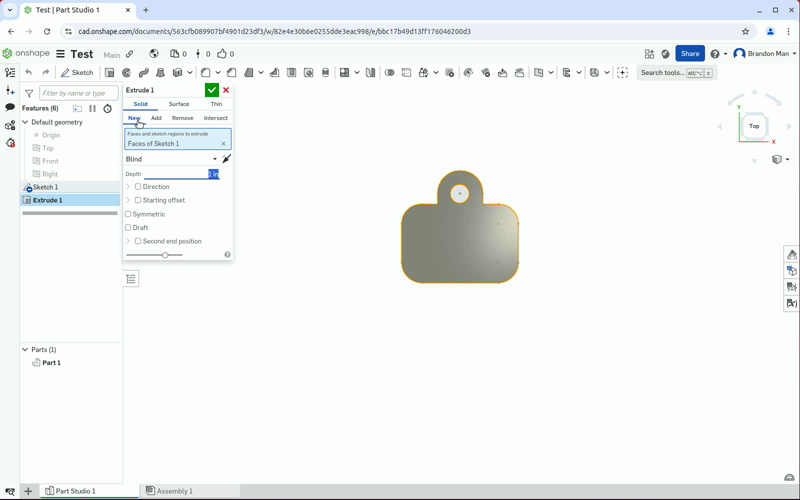
text(2.407)
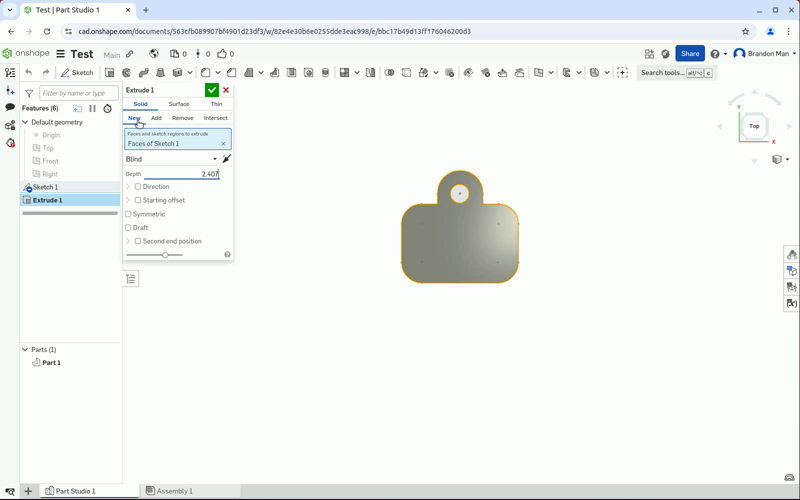
key(enter)
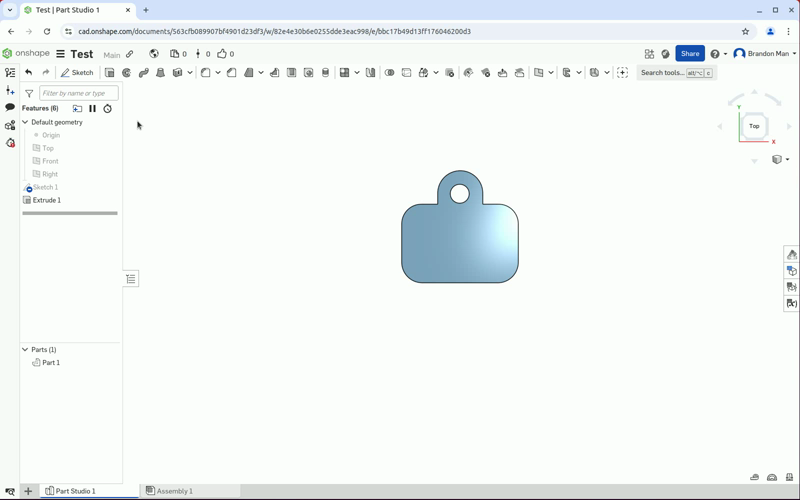
key(shift+h)
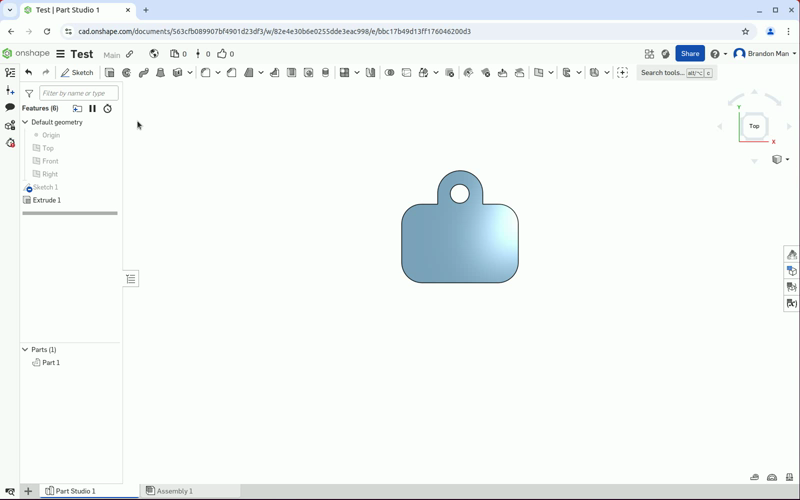
key(shift+h)
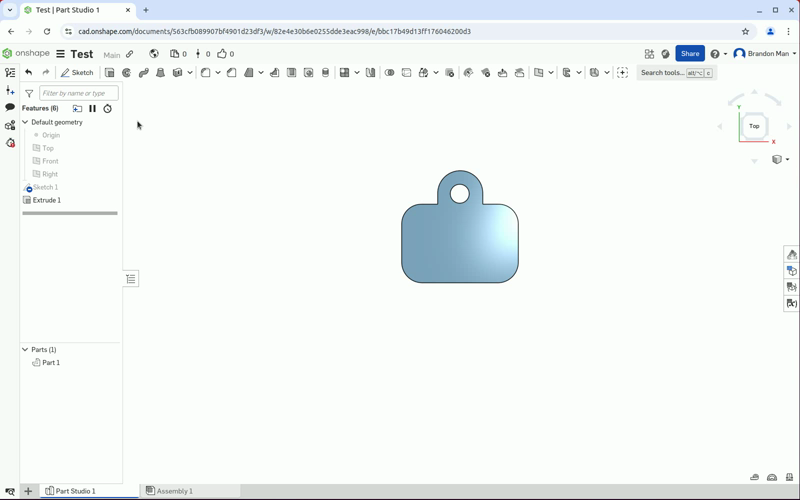
mouse_move(73, 189)
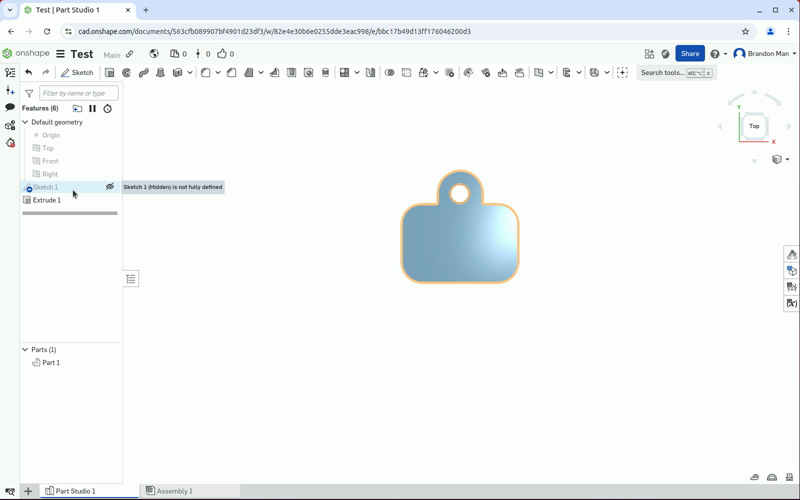
click(73, 189)
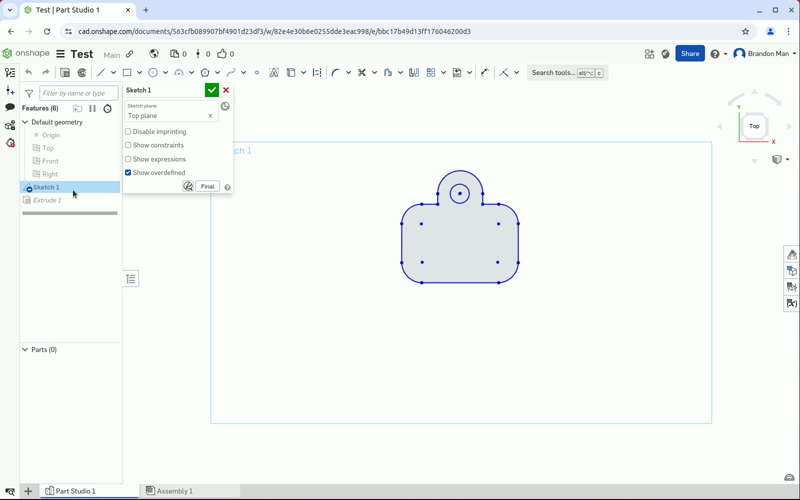
mouse_move(229, 92)
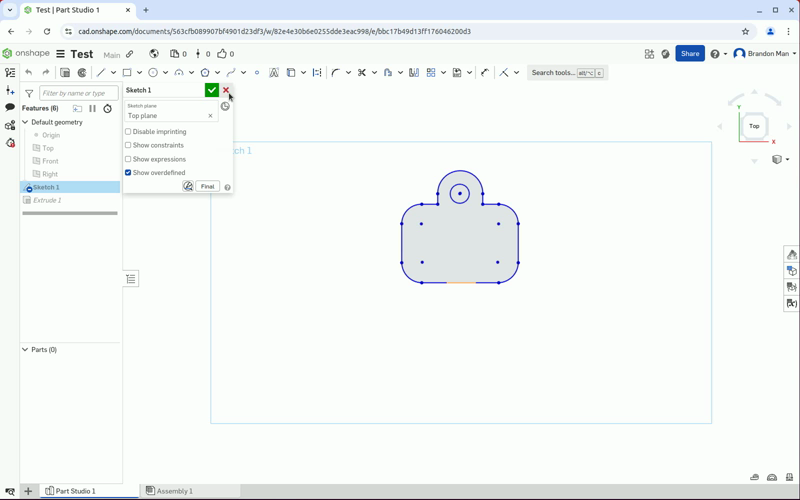
click(229, 92)
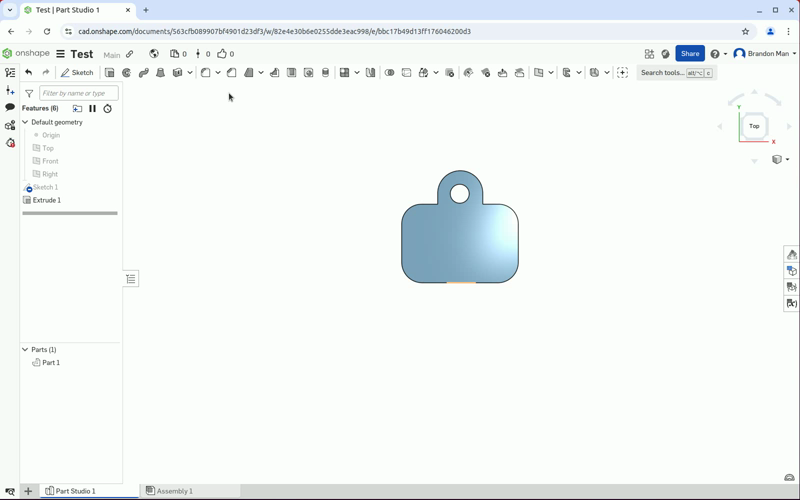
mouse_move(541, 75)
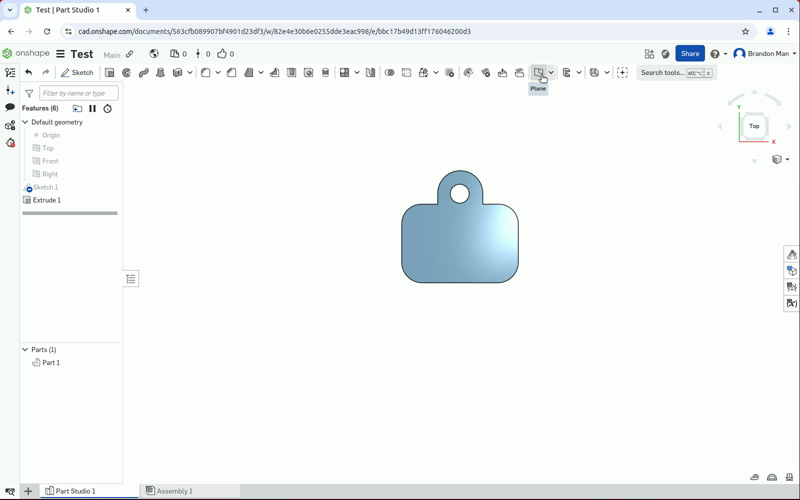
click(541, 75)
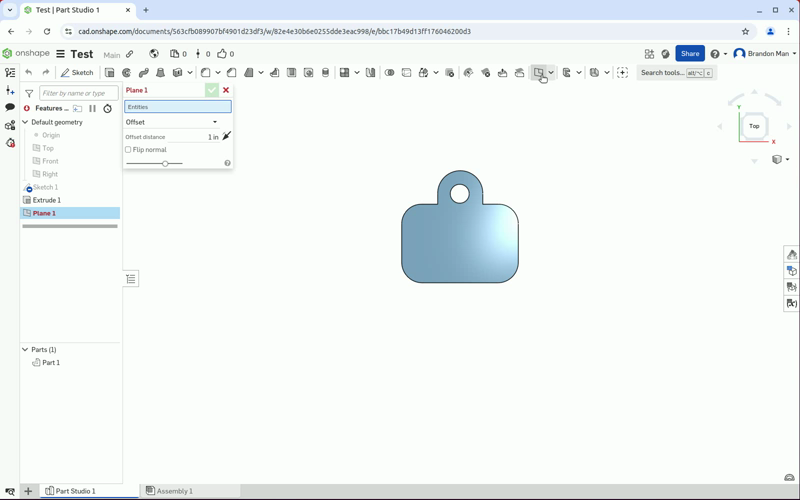
mouse_move(73, 150)
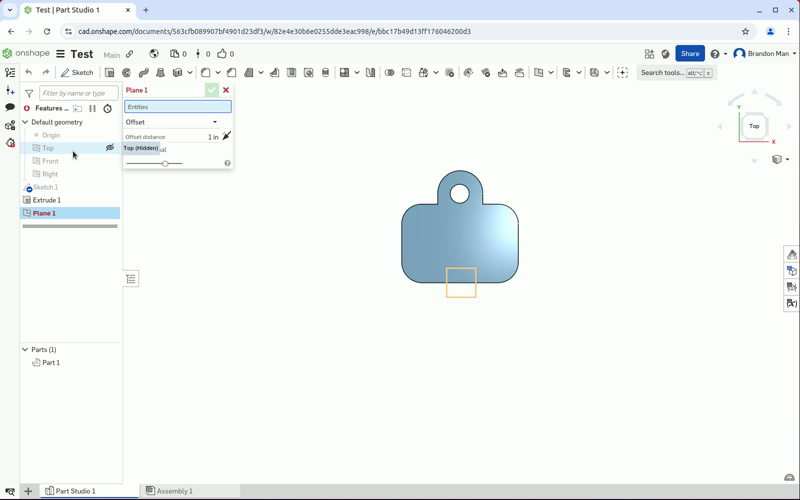
click(73, 150)
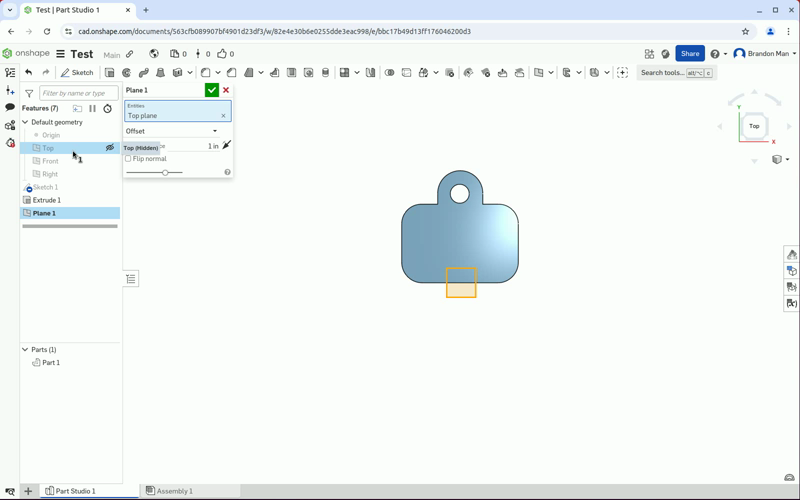
key(tab, 2)
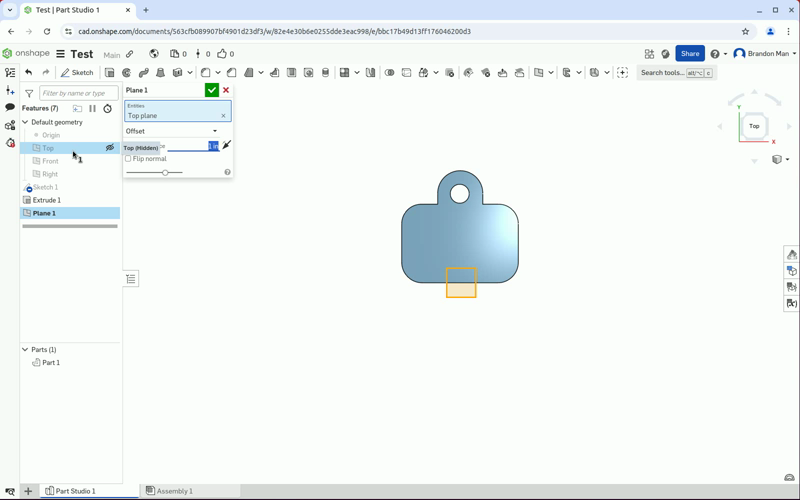
text(2.403)
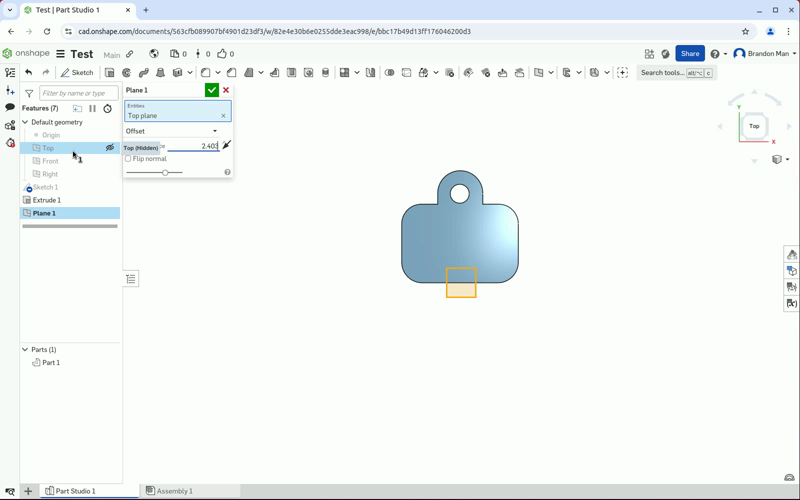
key(enter, 2)
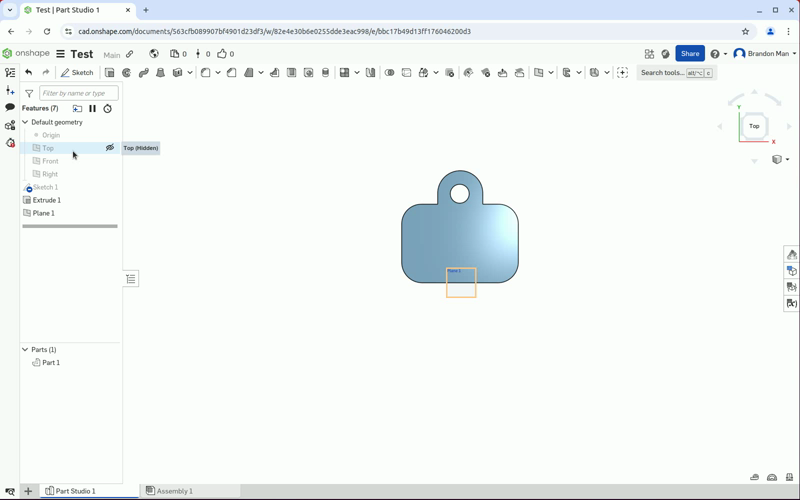
key(shift+s)
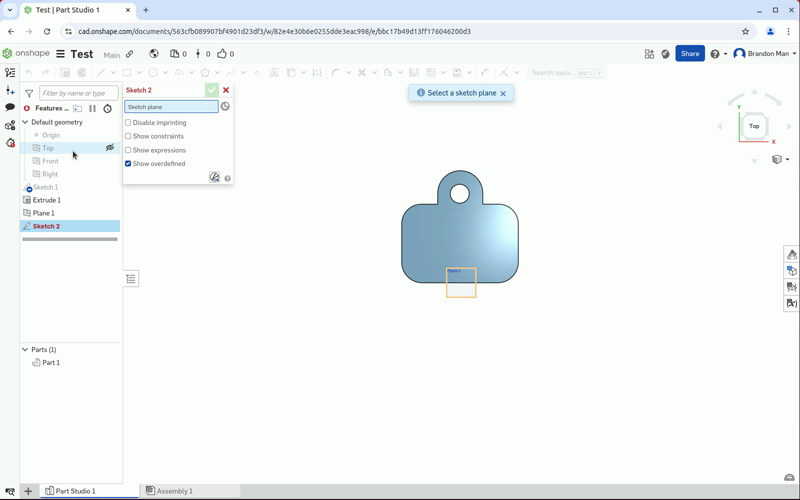
mouse_move(73, 215)
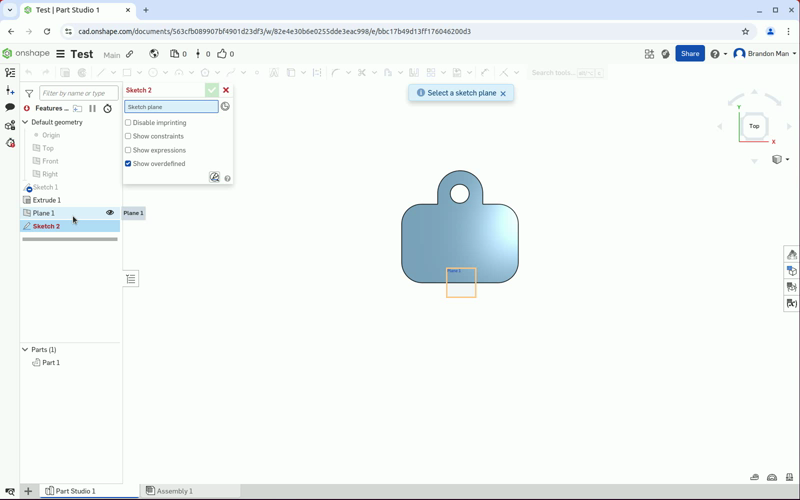
click(73, 215)
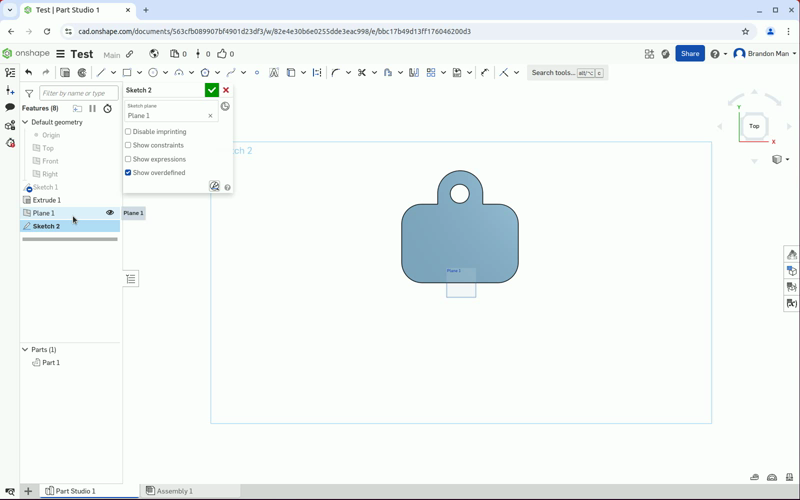
mouse_move(73, 352)
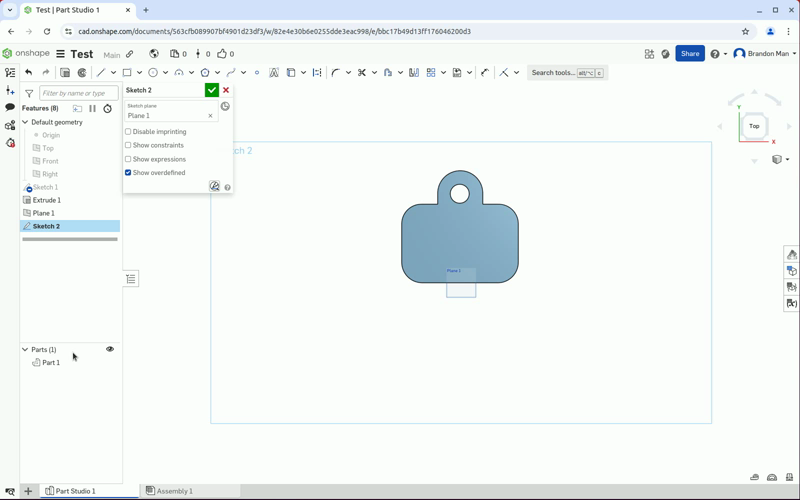
key(y)
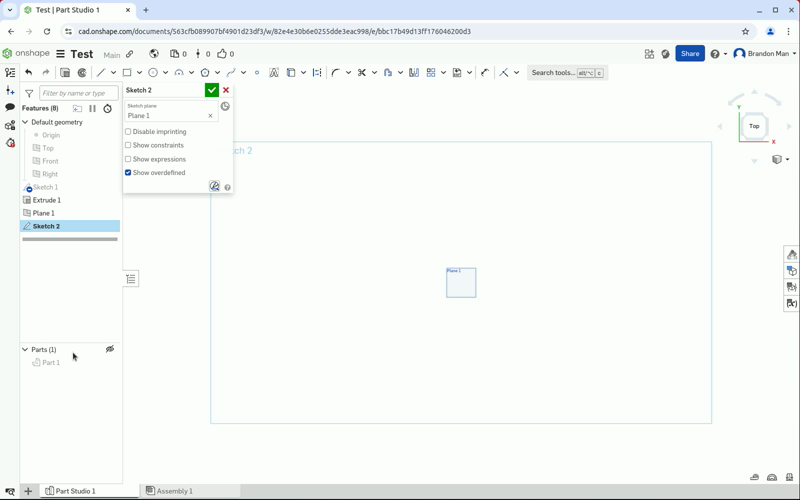
key(a)
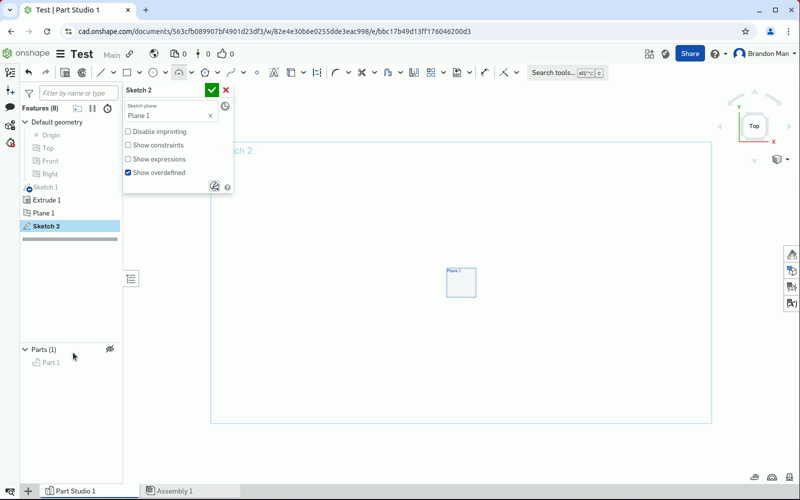
key_down(shift)
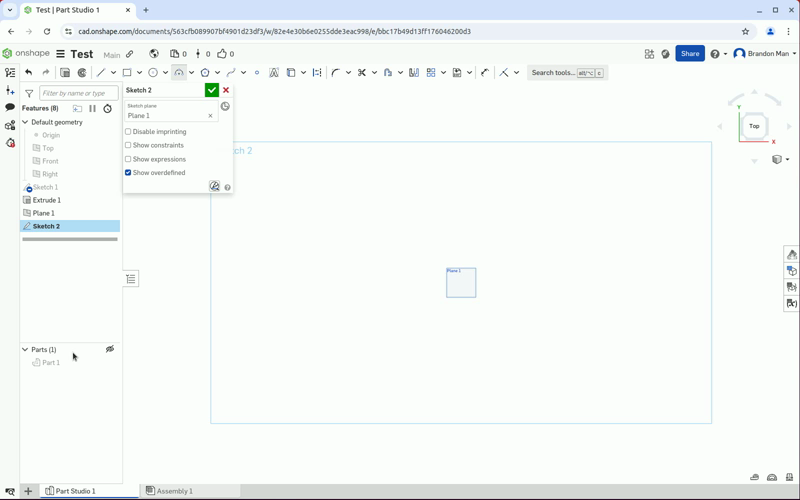
mouse_move(413, 259)
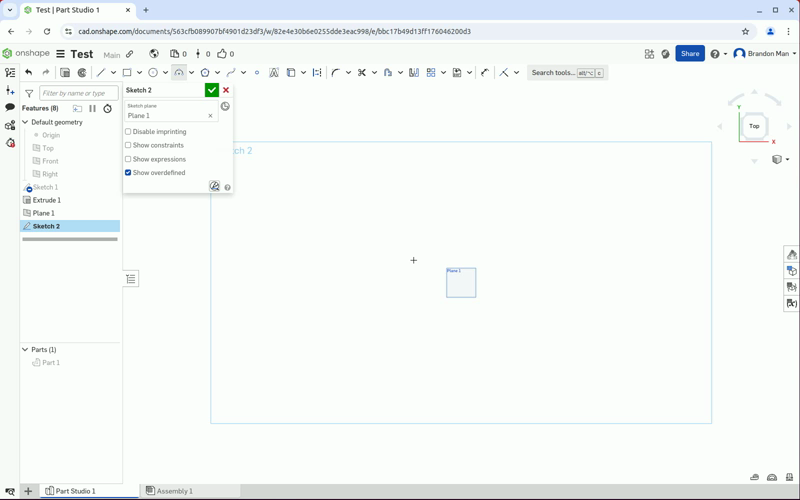
click(413, 259)
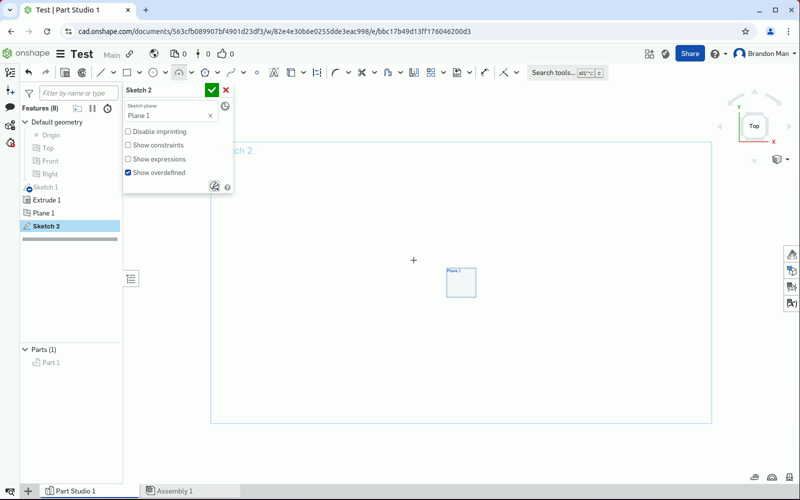
key_up(shift)
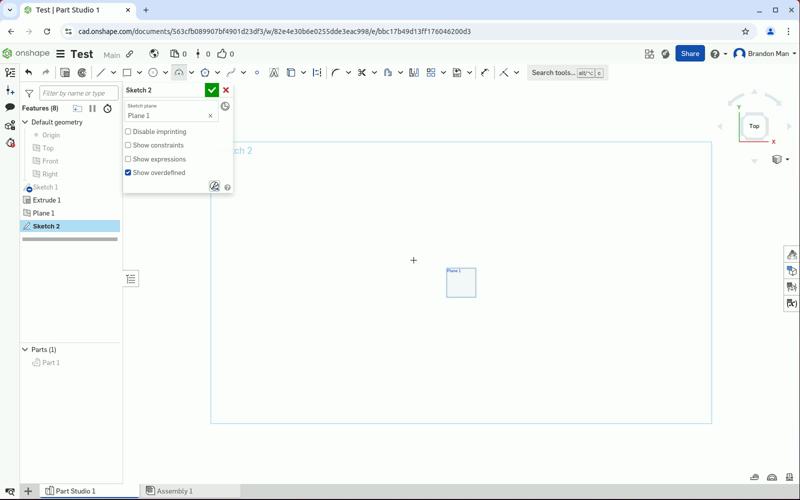
key_down(shift)
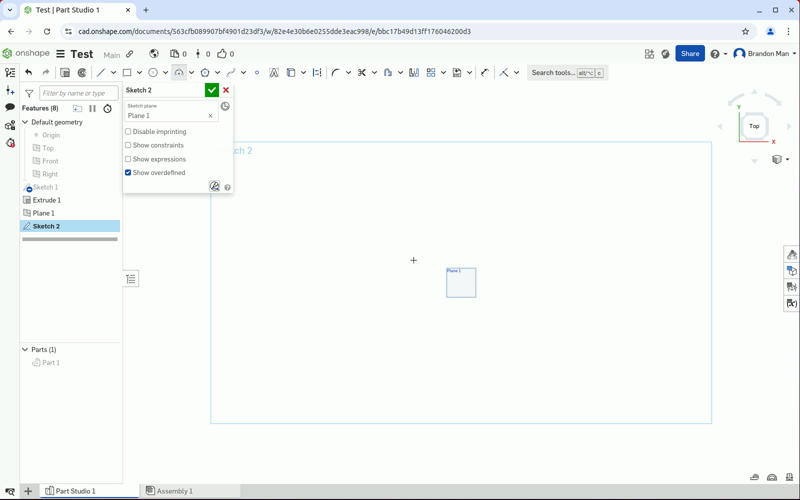
mouse_move(425, 271)
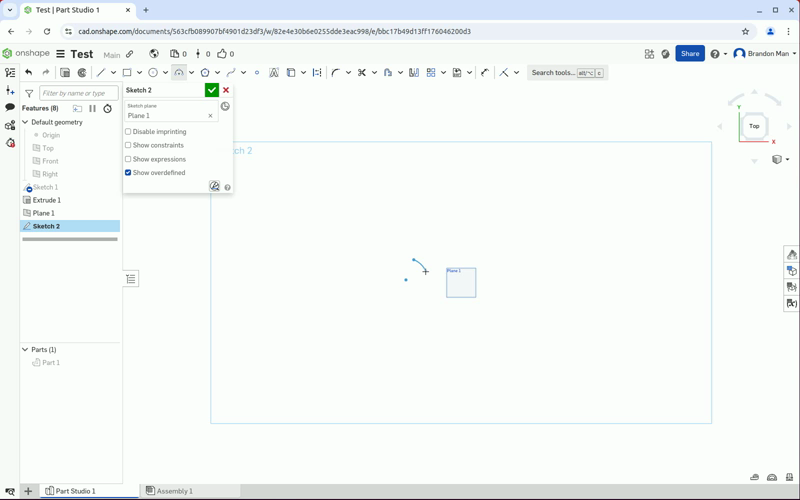
click(425, 271)
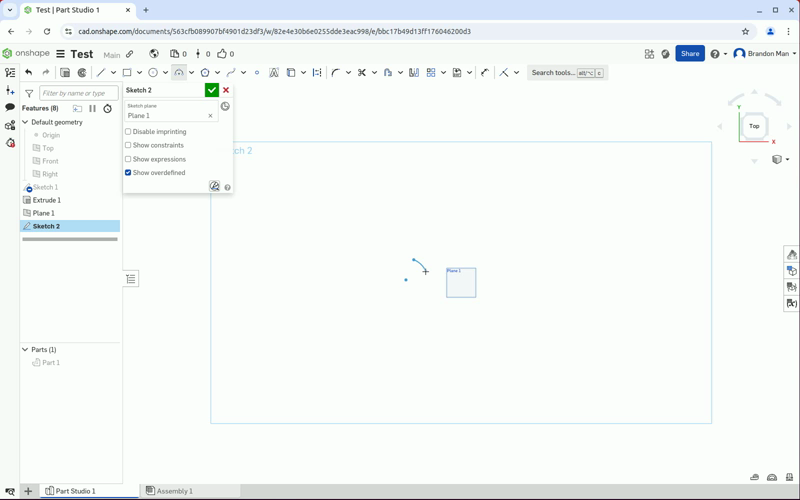
mouse_move(417, 267)
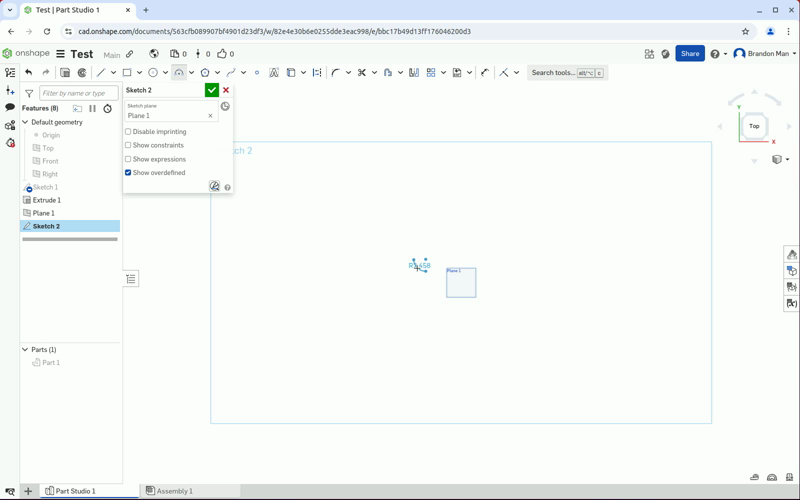
click(417, 267)
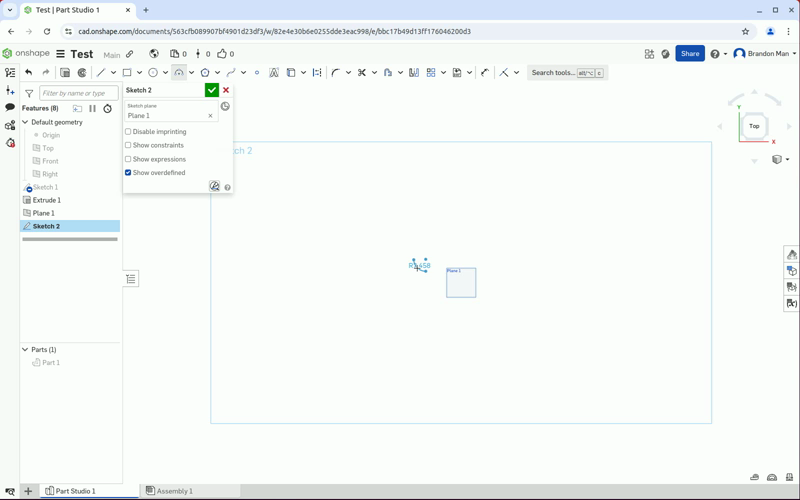
key_up(shift)
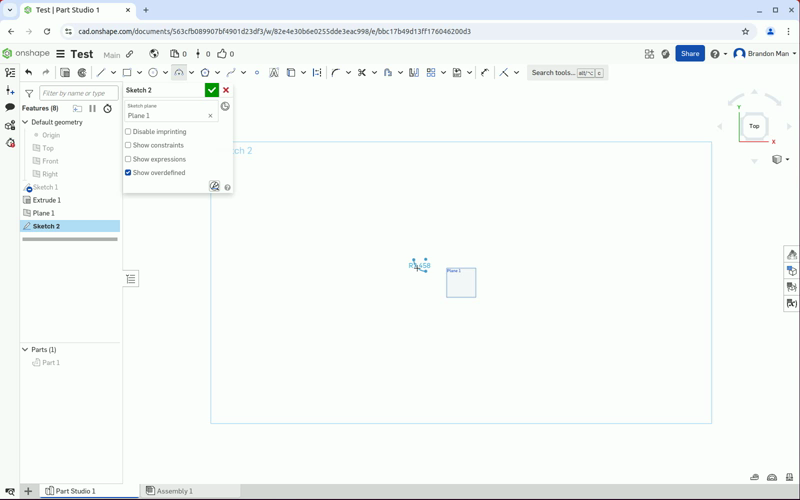
key(esc)
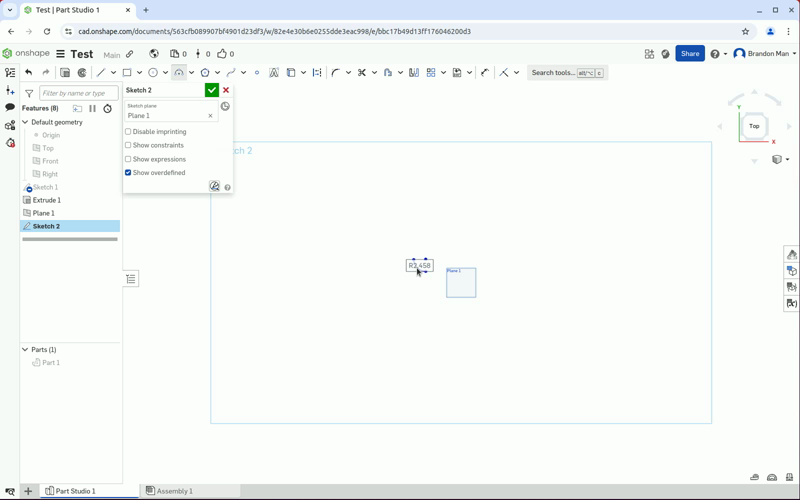
key(l)
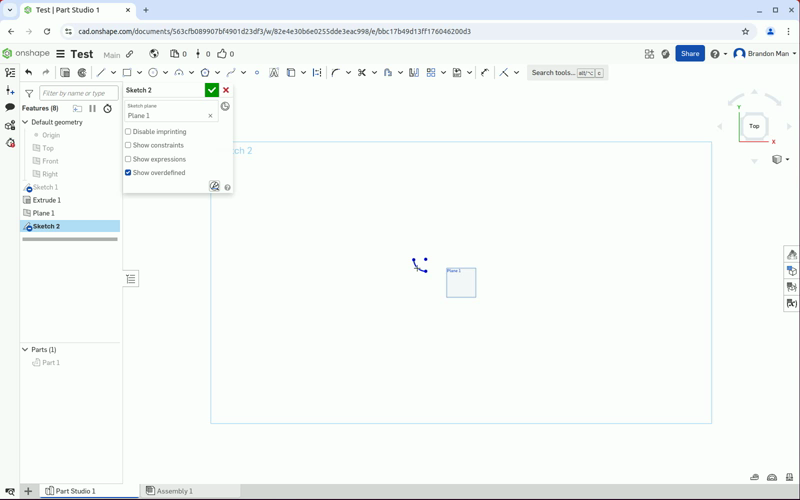
mouse_move(425, 271)
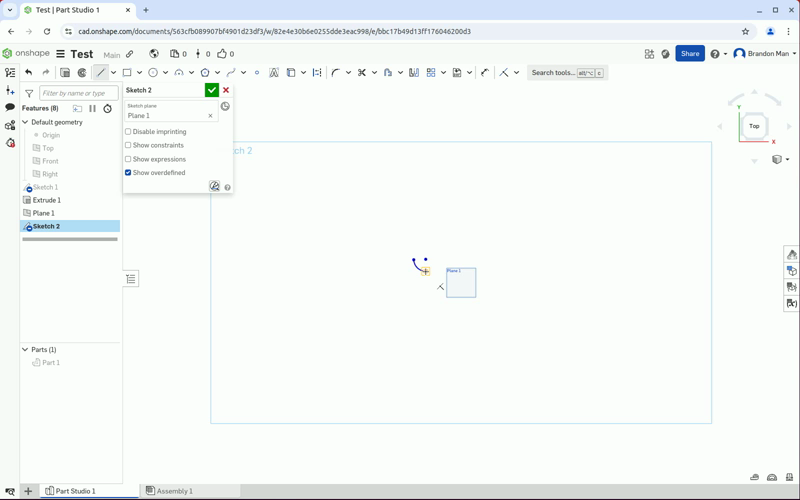
click(425, 271)
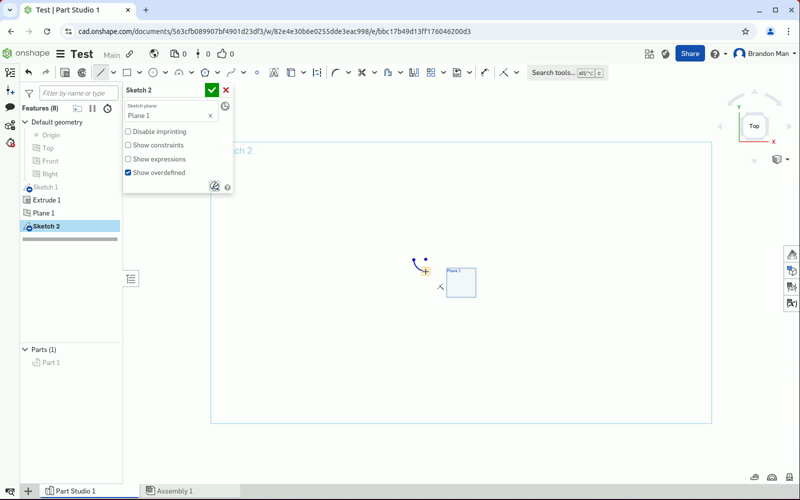
key_down(shift)
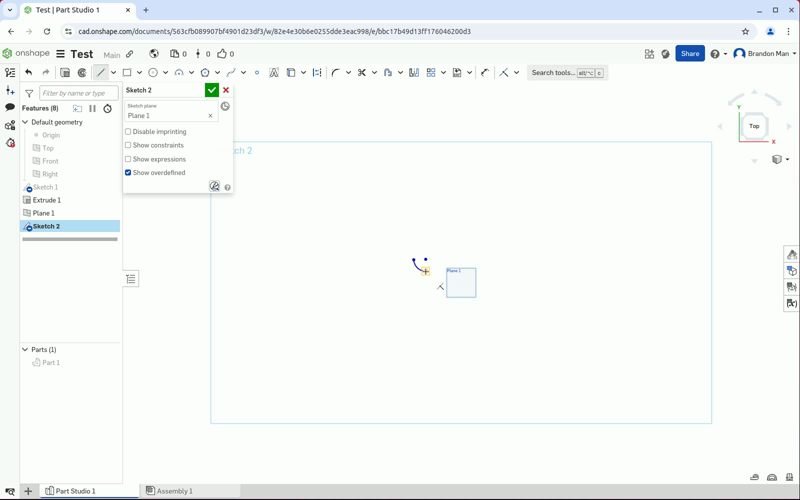
mouse_move(495, 271)
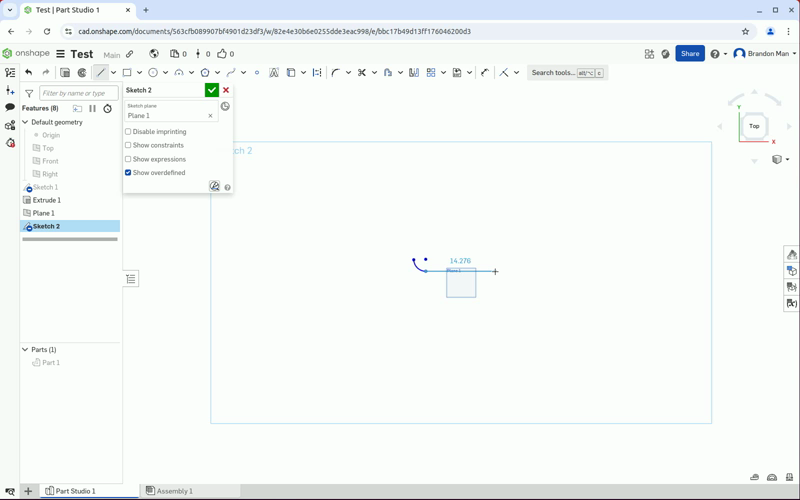
click(495, 271)
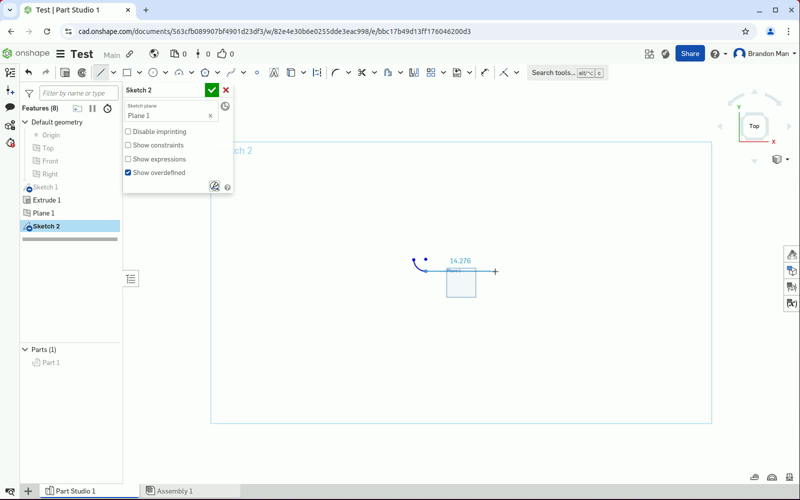
key_up(shift)
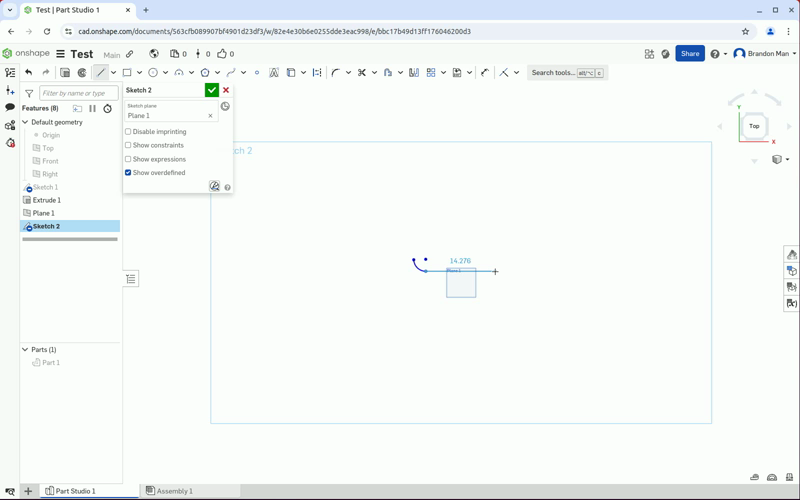
key(esc)
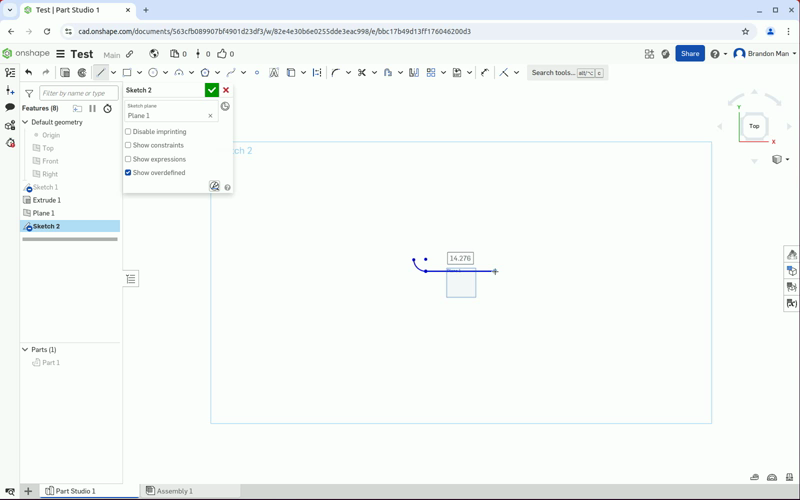
key(a)
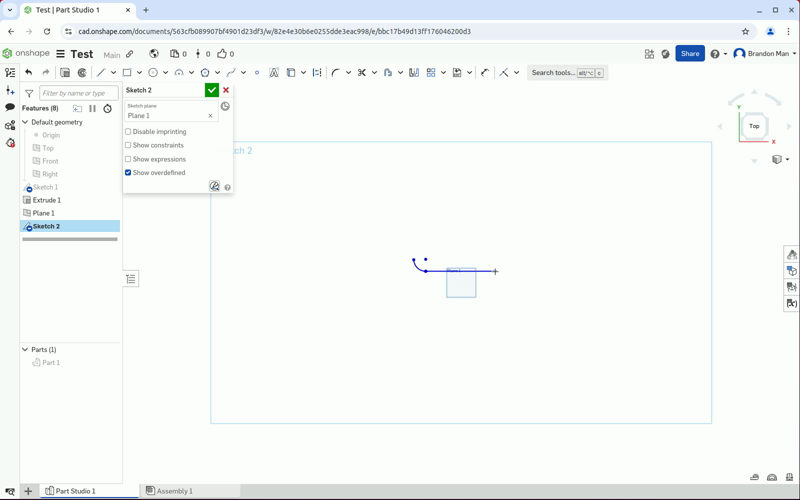
mouse_move(495, 271)
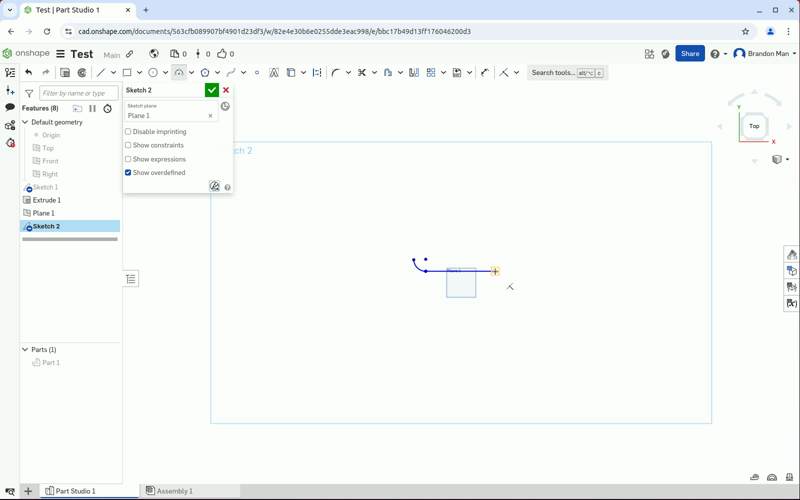
click(495, 271)
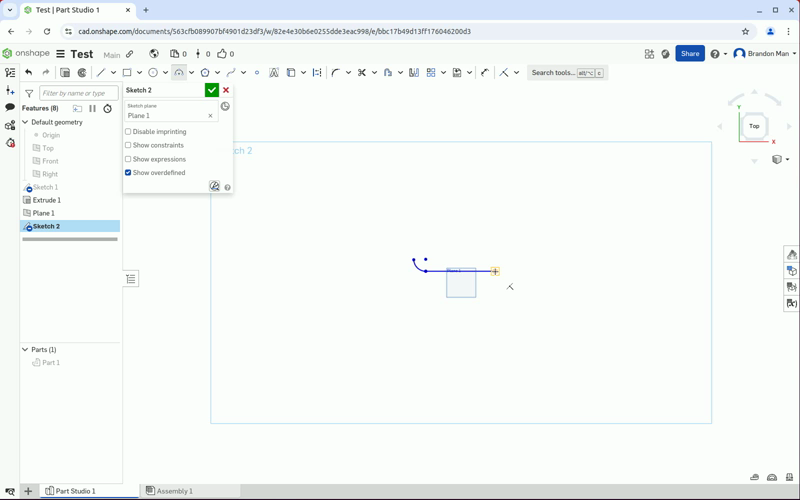
key_down(shift)
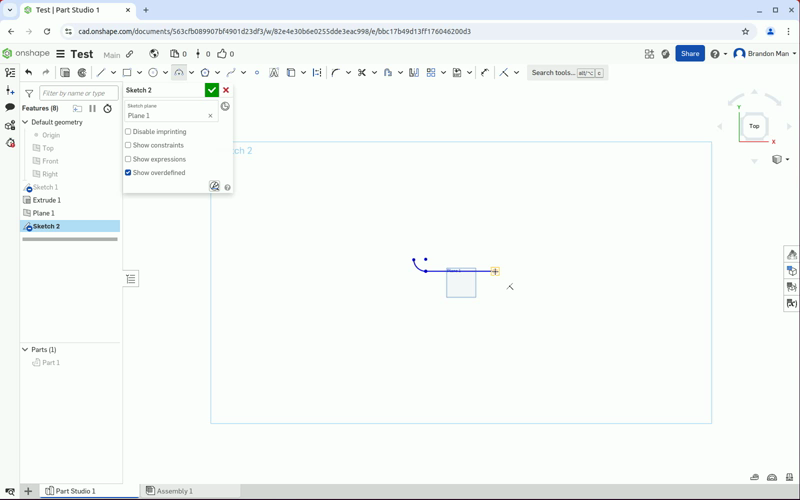
mouse_move(506, 259)
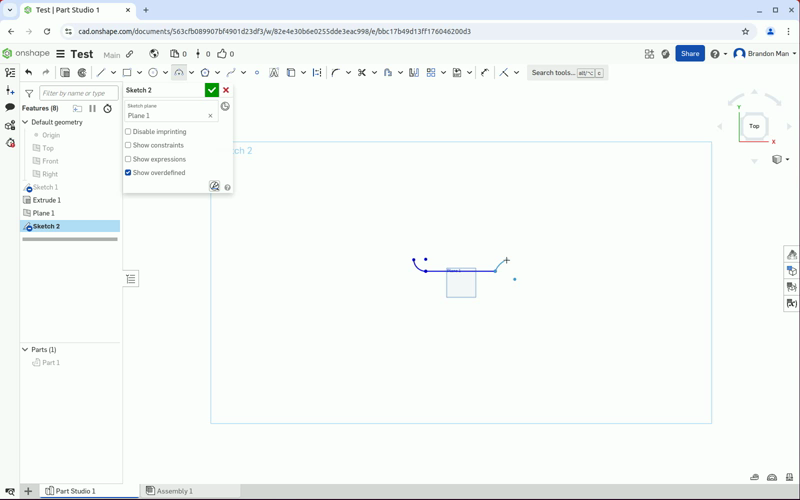
click(506, 259)
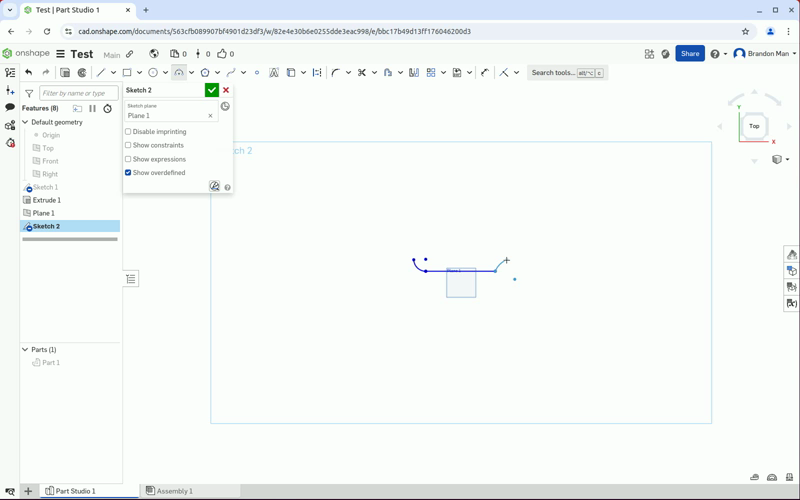
mouse_move(503, 267)
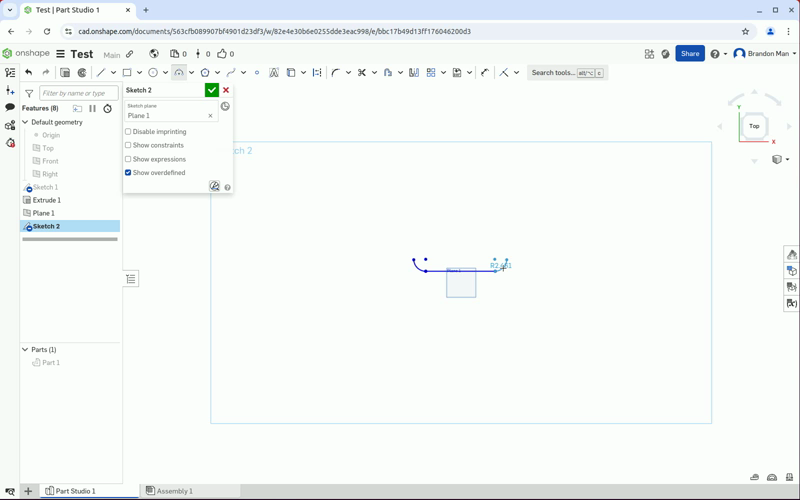
click(503, 267)
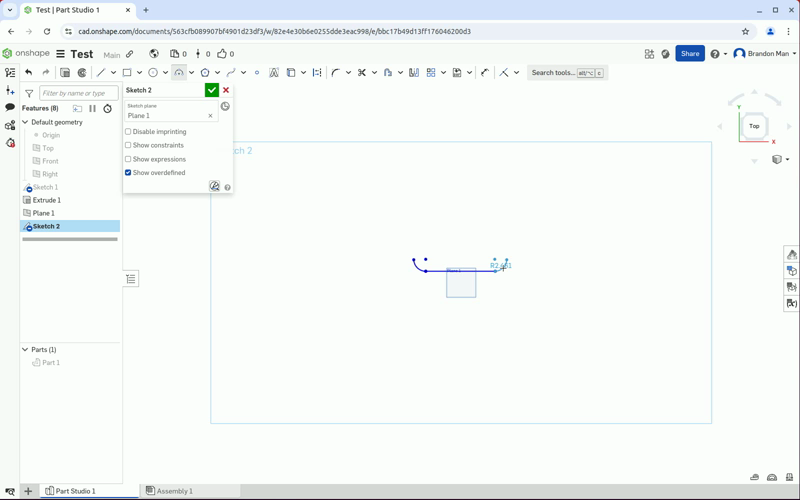
key_up(shift)
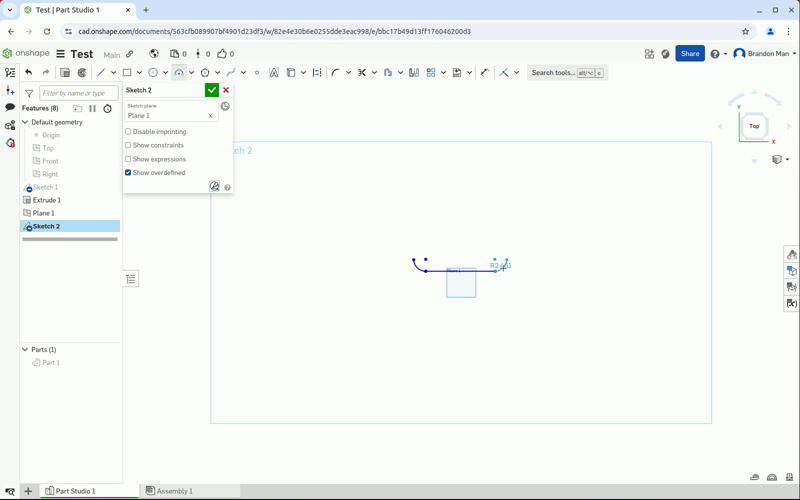
key(esc)
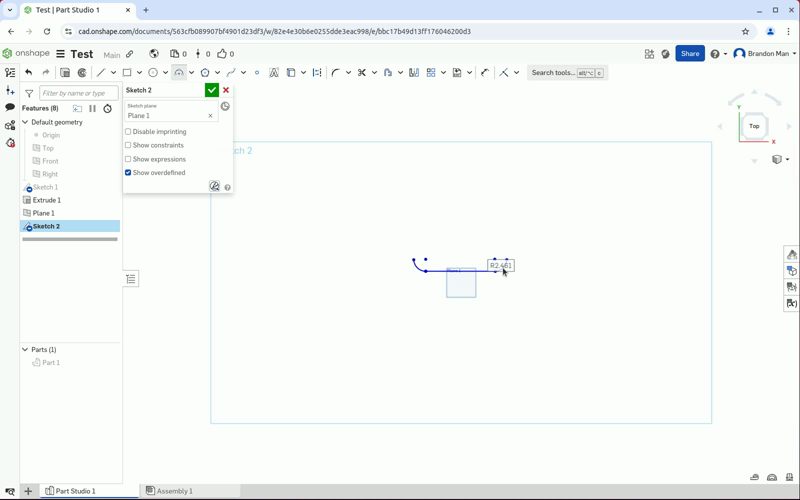
key(l)
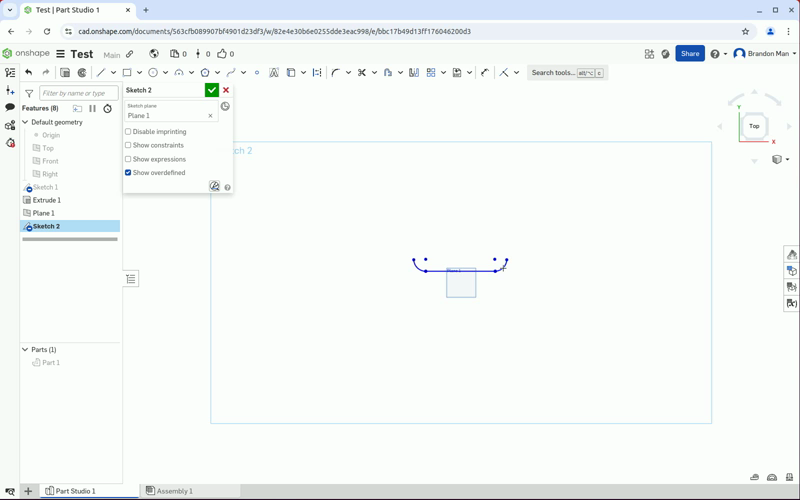
mouse_move(506, 259)
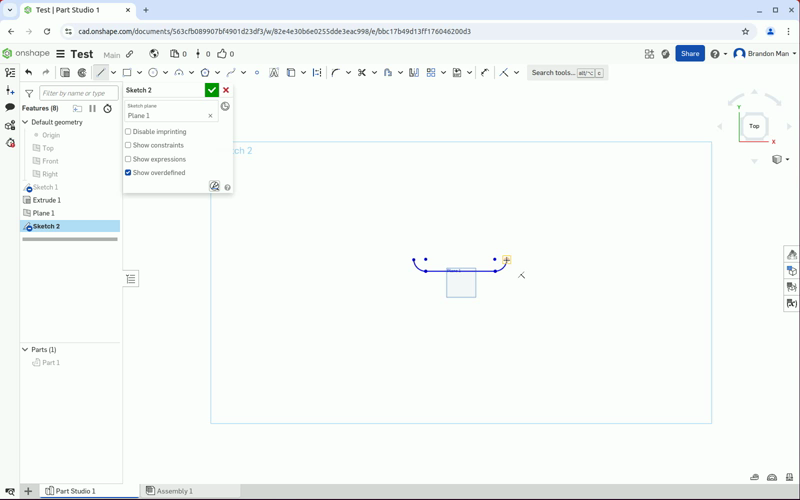
click(506, 259)
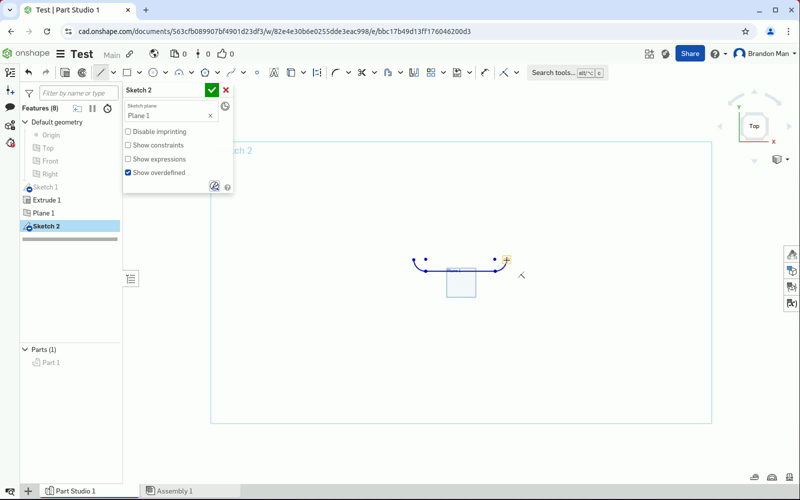
key_down(shift)
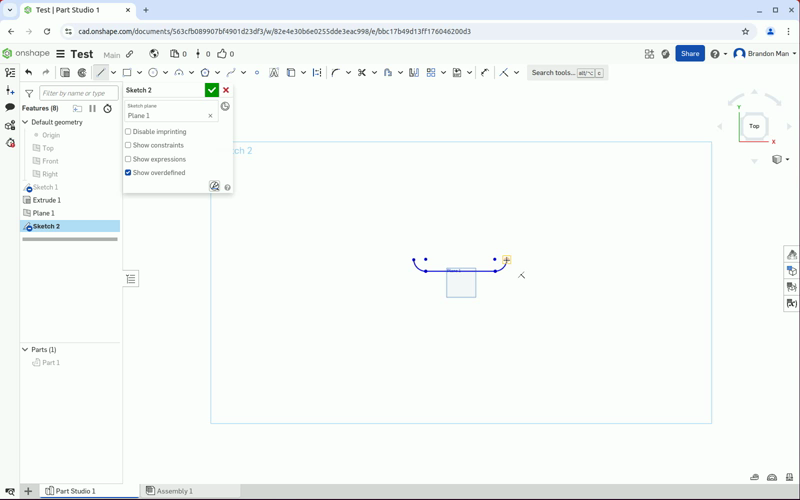
mouse_move(536, 259)
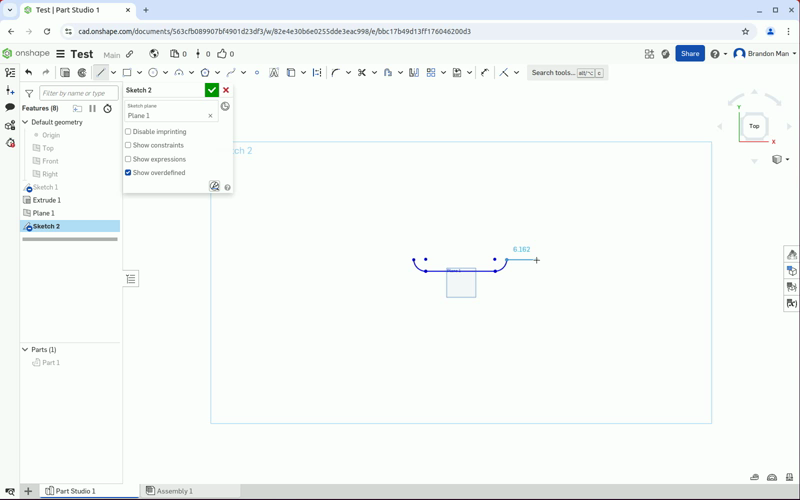
mouse_move(506, 228)
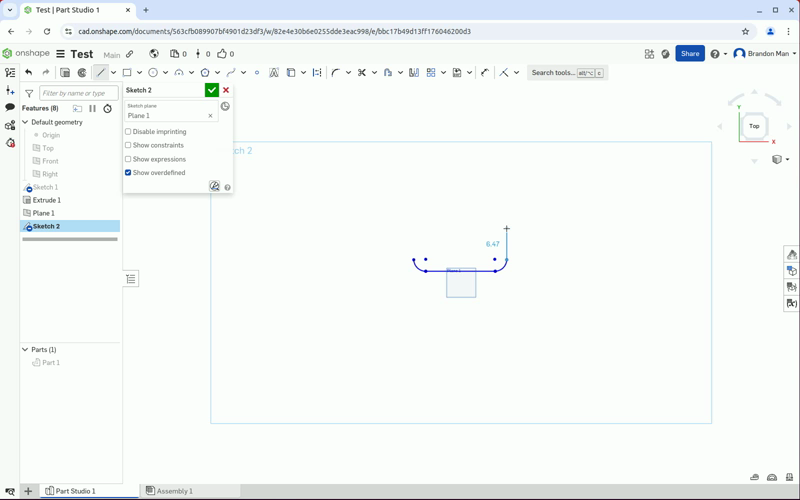
click(506, 228)
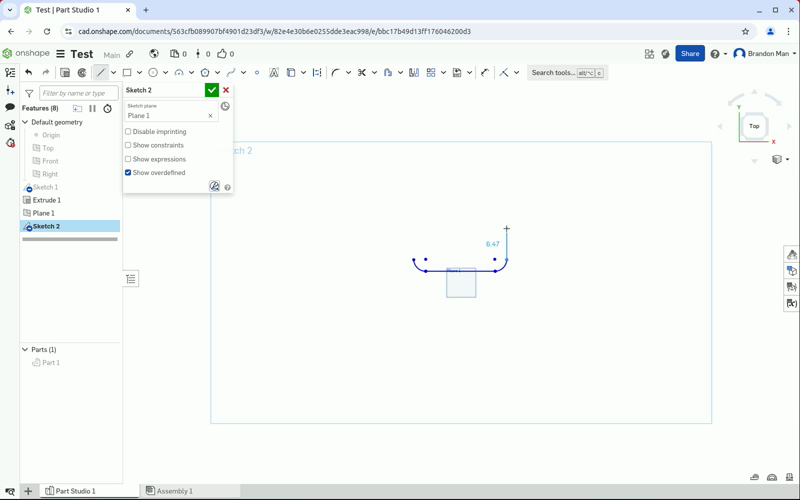
key_up(shift)
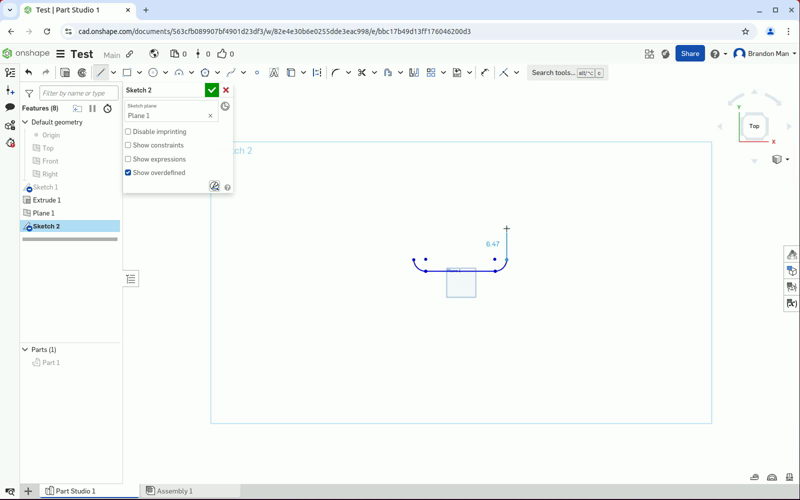
key(esc)
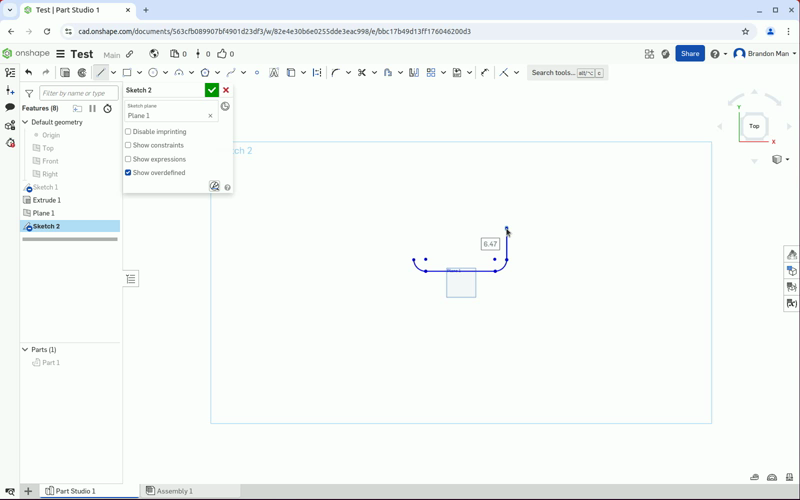
key(a)
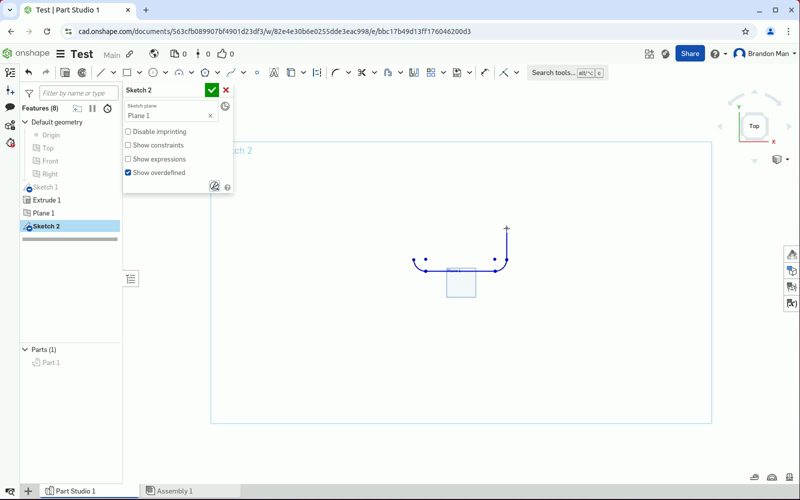
mouse_move(506, 228)
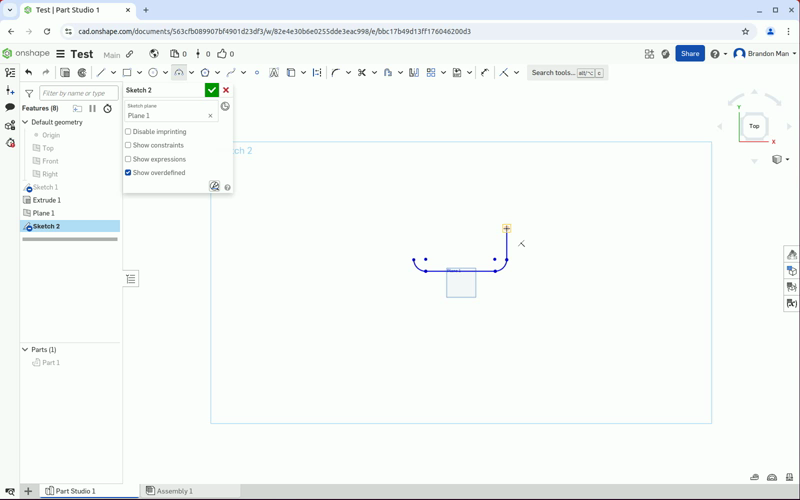
click(506, 228)
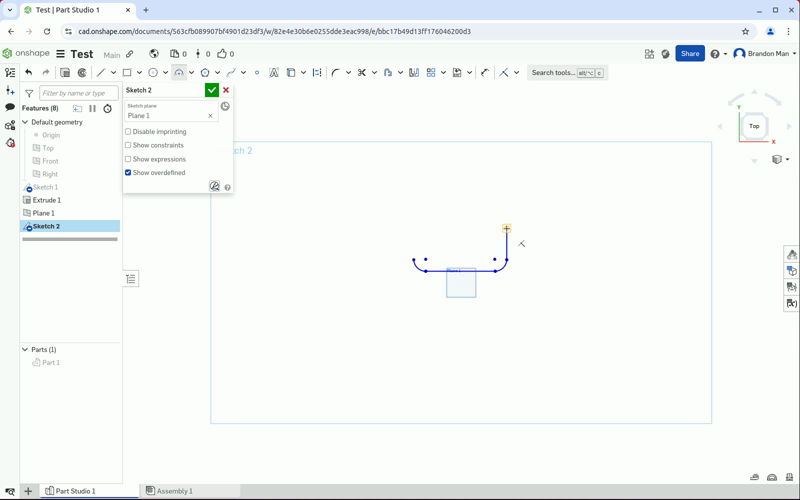
key_down(shift)
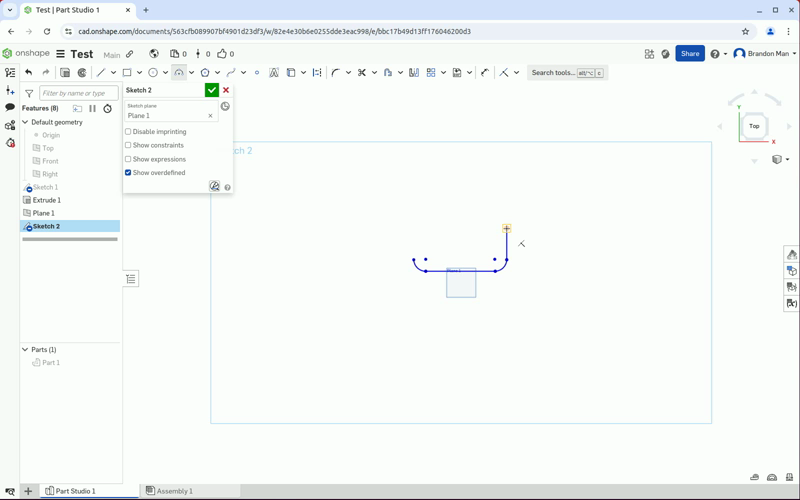
mouse_move(495, 216)
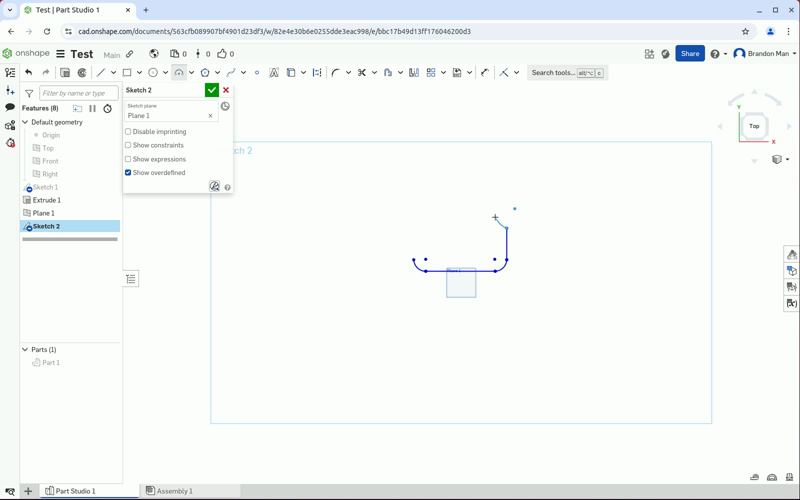
click(495, 216)
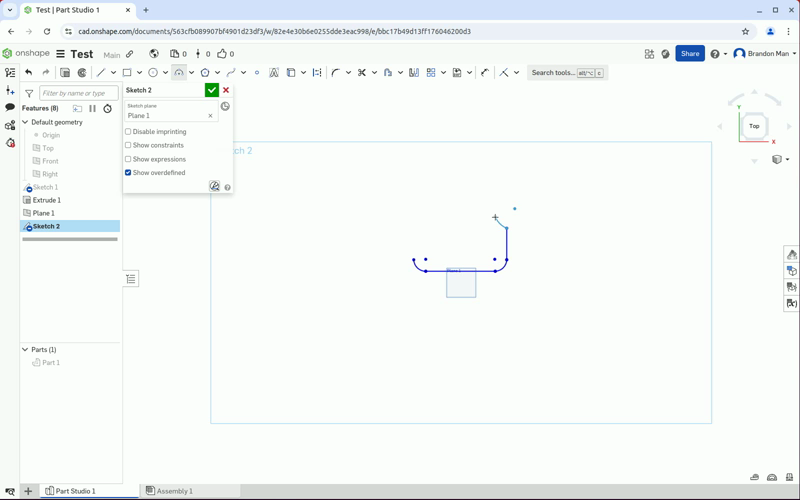
mouse_move(503, 219)
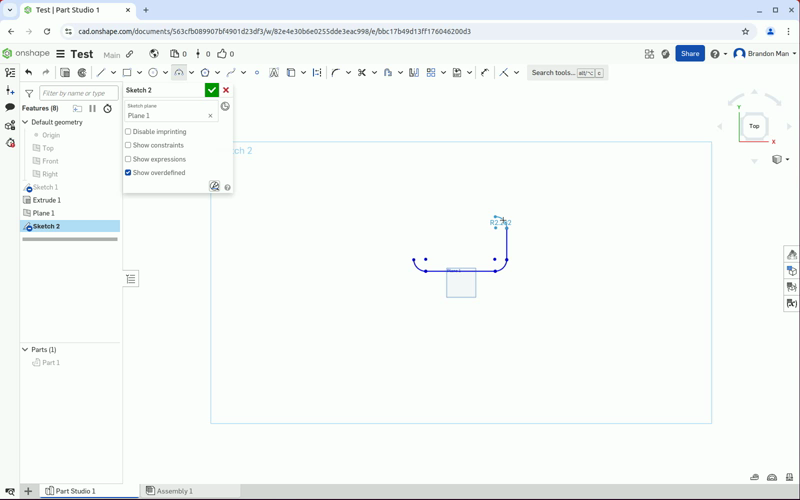
click(503, 219)
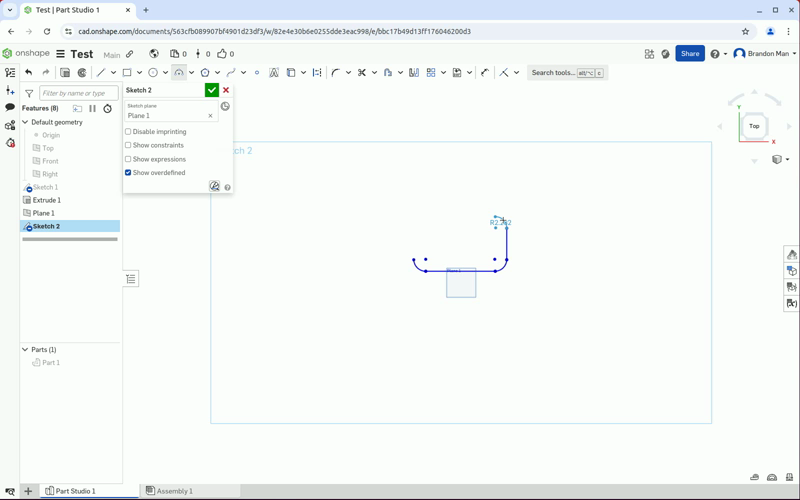
key_up(shift)
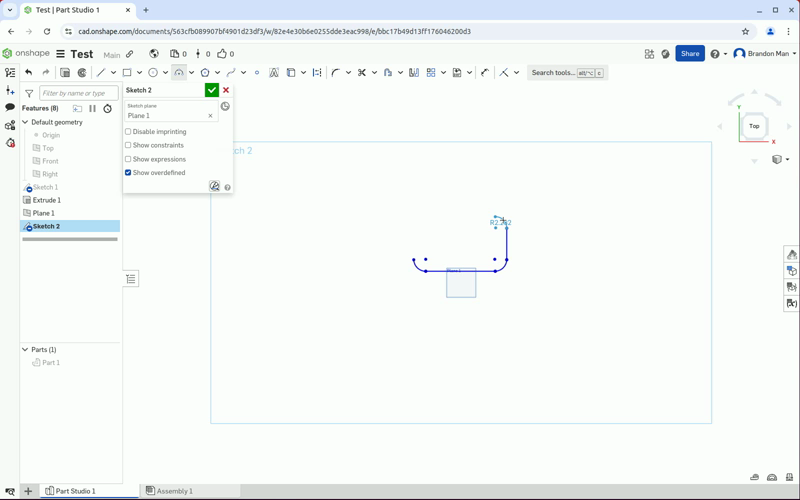
key(esc)
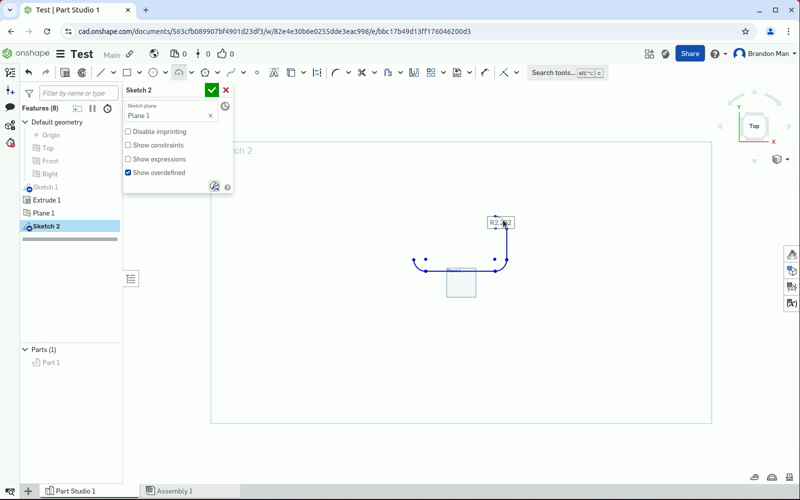
key(l)
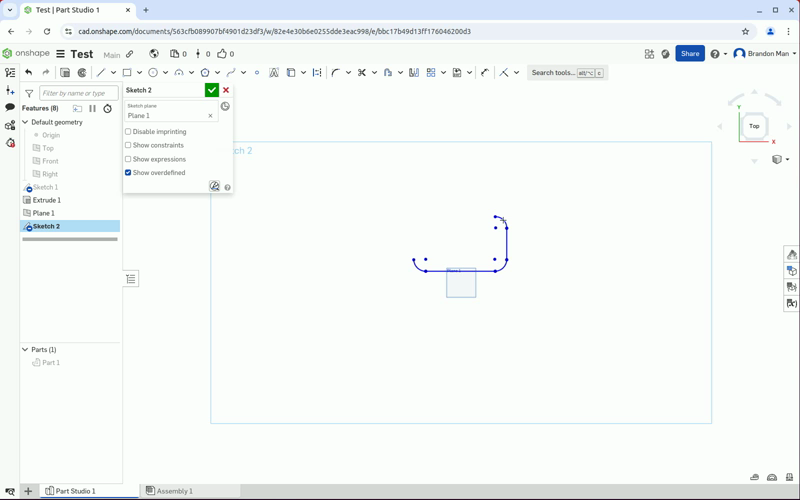
mouse_move(495, 216)
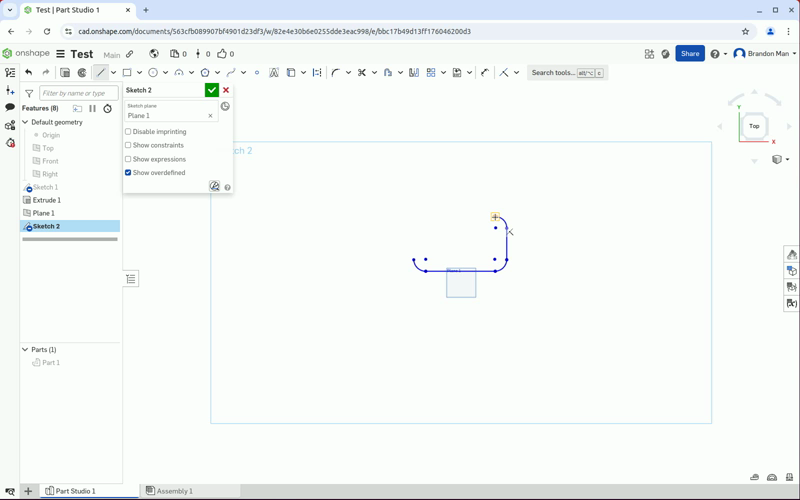
click(495, 216)
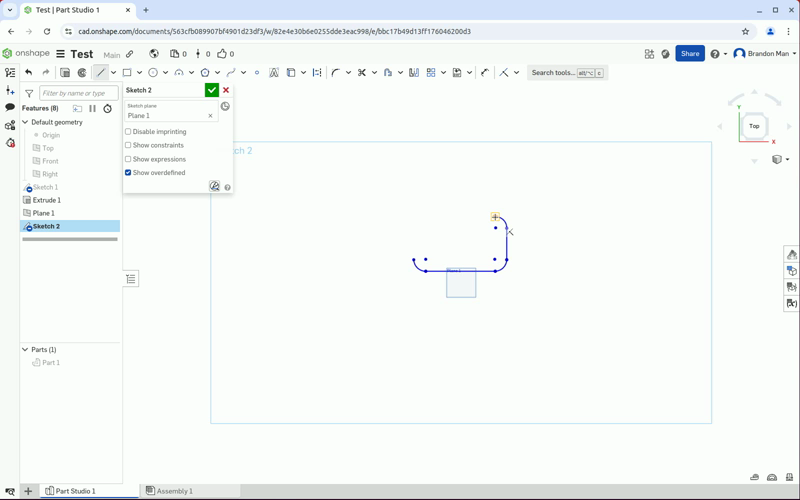
key_down(shift)
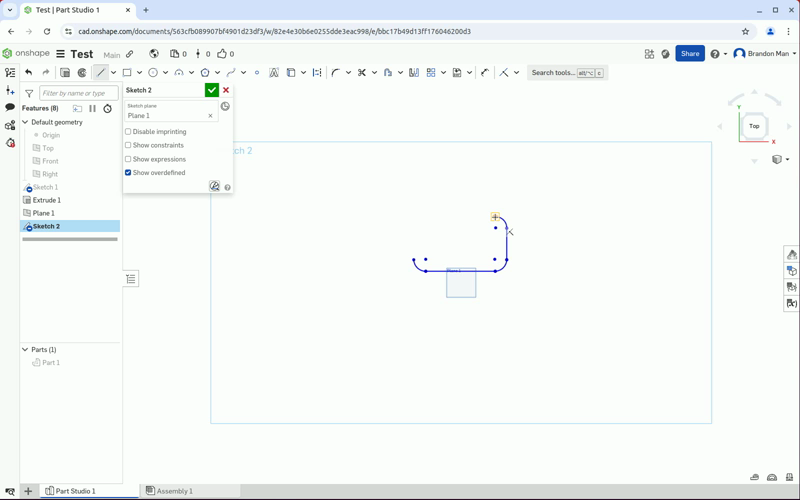
mouse_move(425, 216)
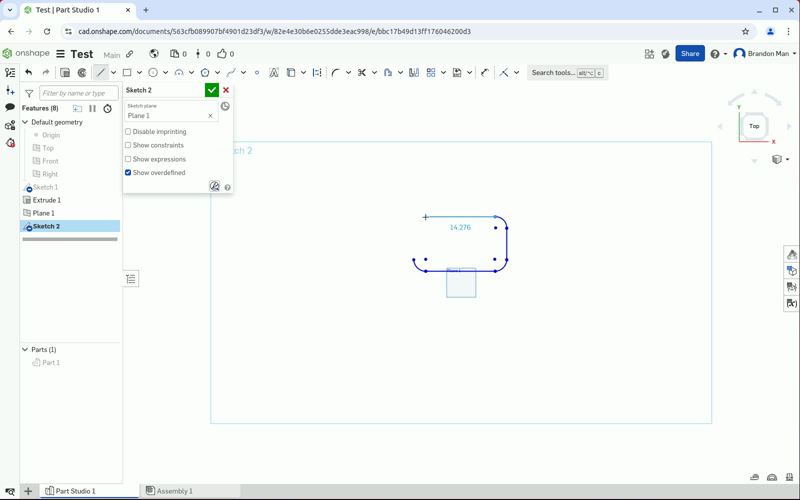
click(425, 216)
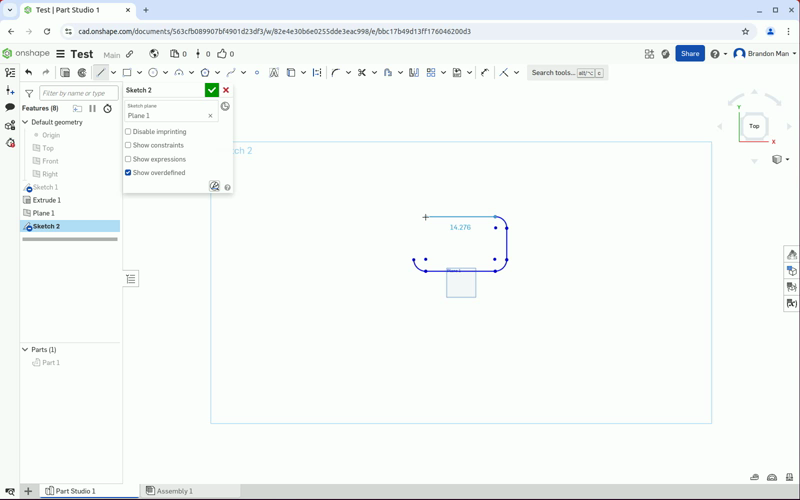
key_up(shift)
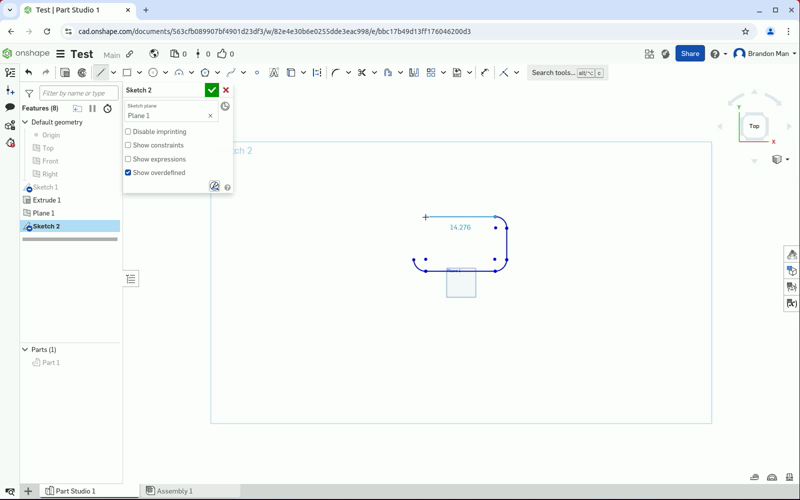
key(esc)
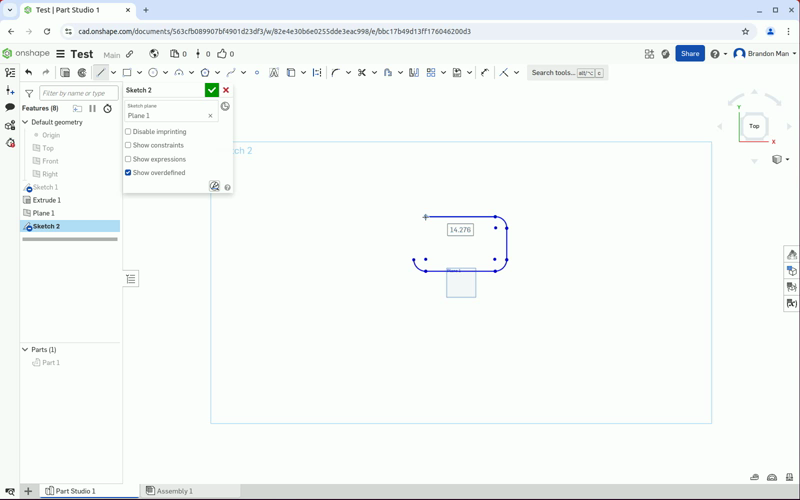
key(a)
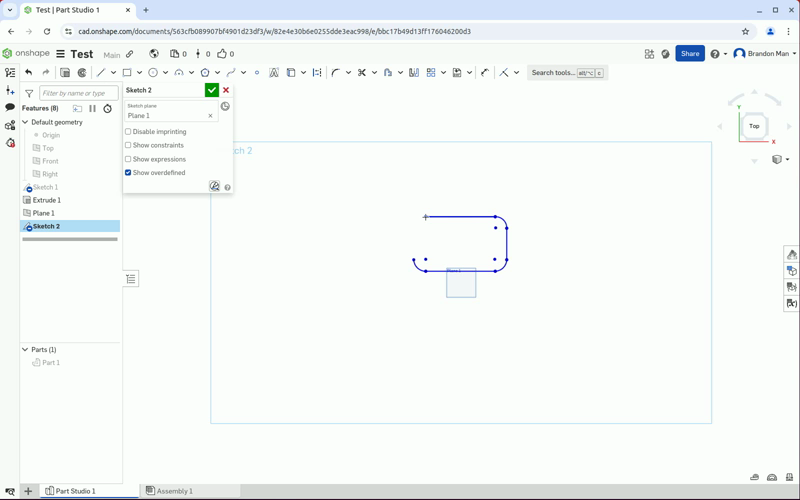
mouse_move(425, 216)
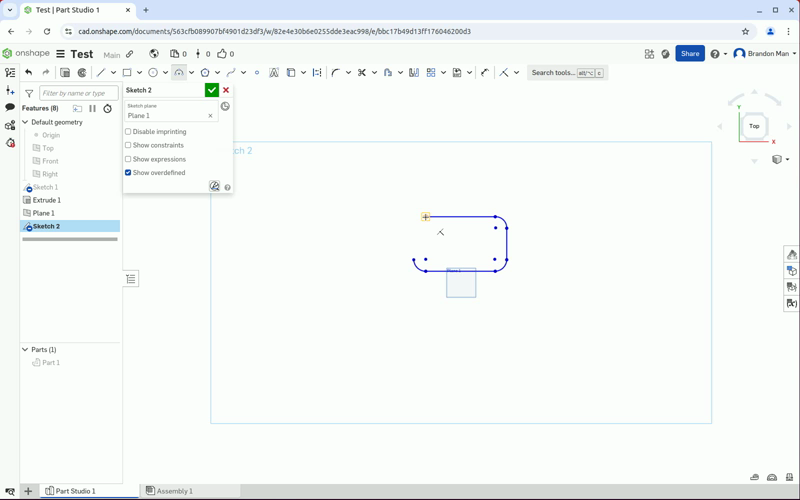
click(425, 216)
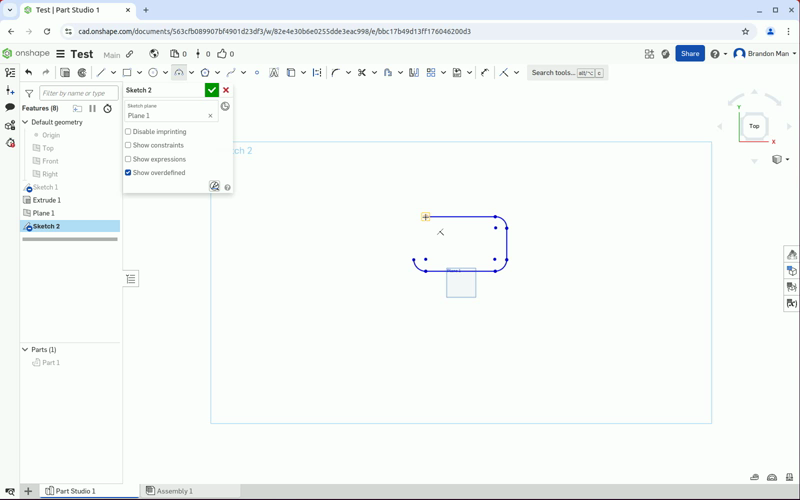
key_down(shift)
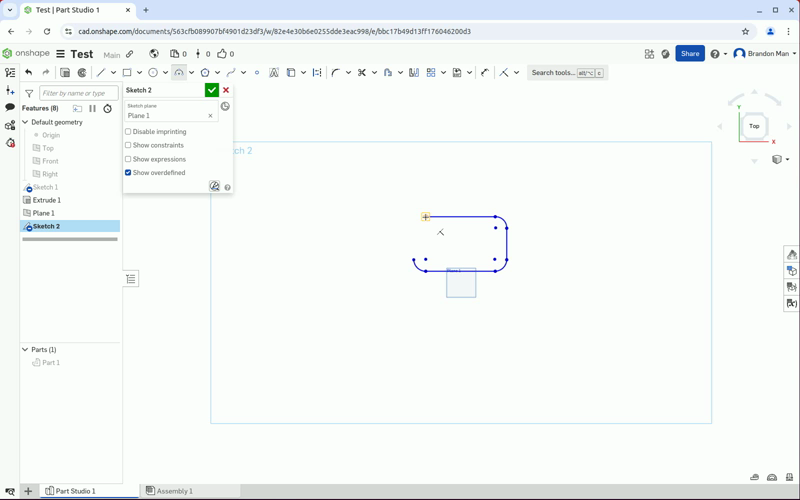
mouse_move(413, 228)
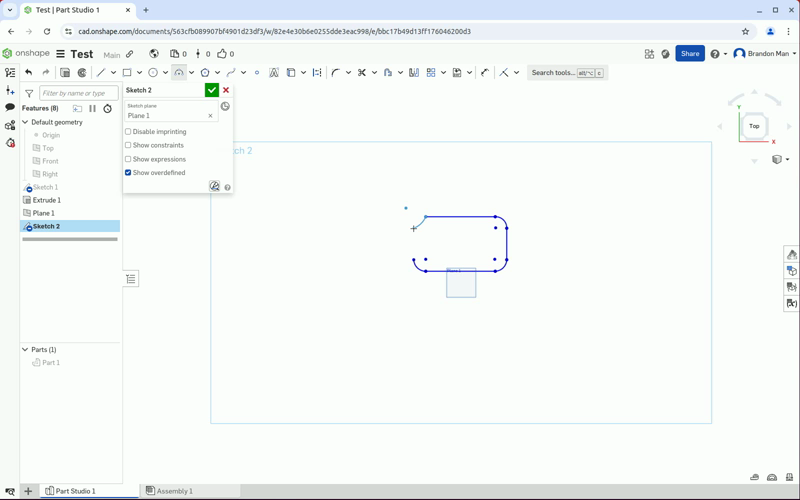
click(413, 228)
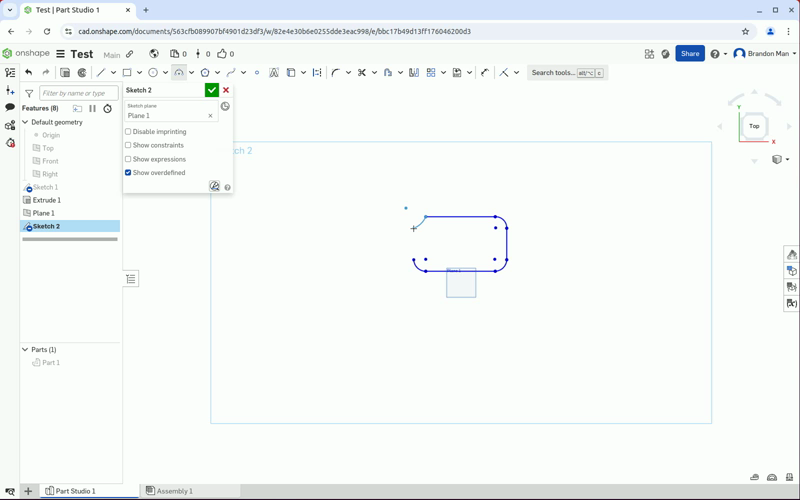
mouse_move(417, 219)
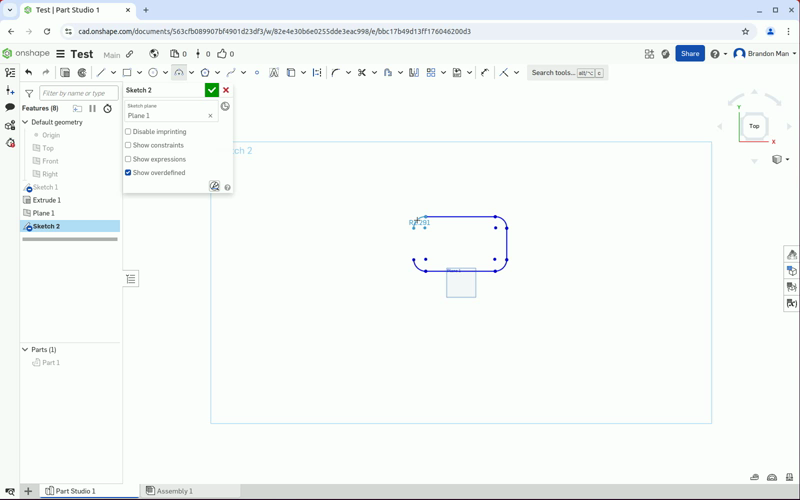
click(417, 219)
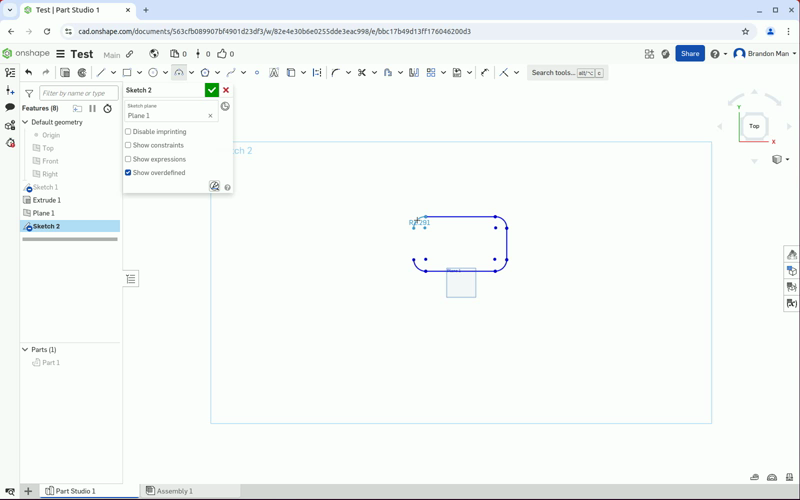
key_up(shift)
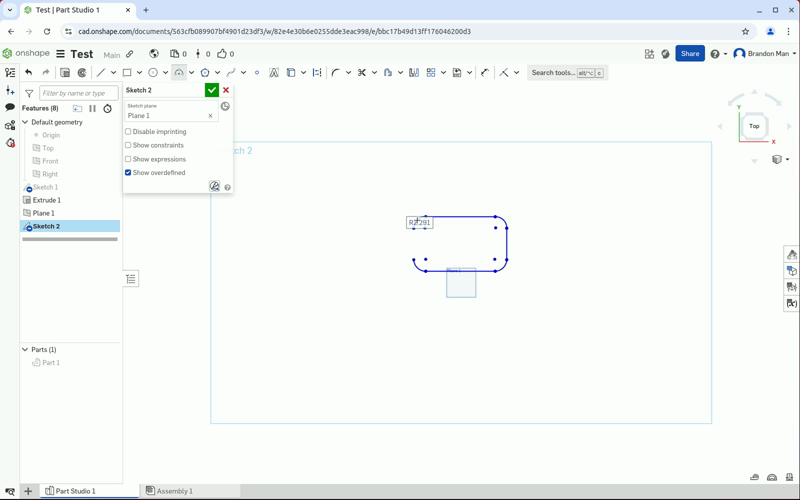
key(esc)
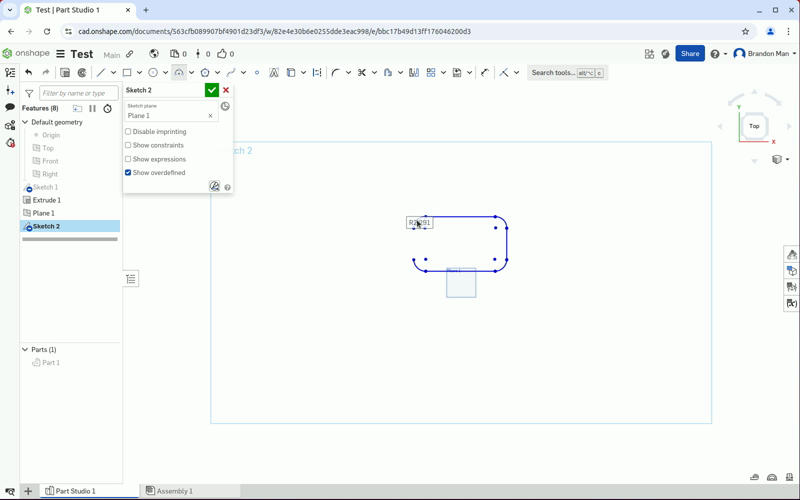
key(l)
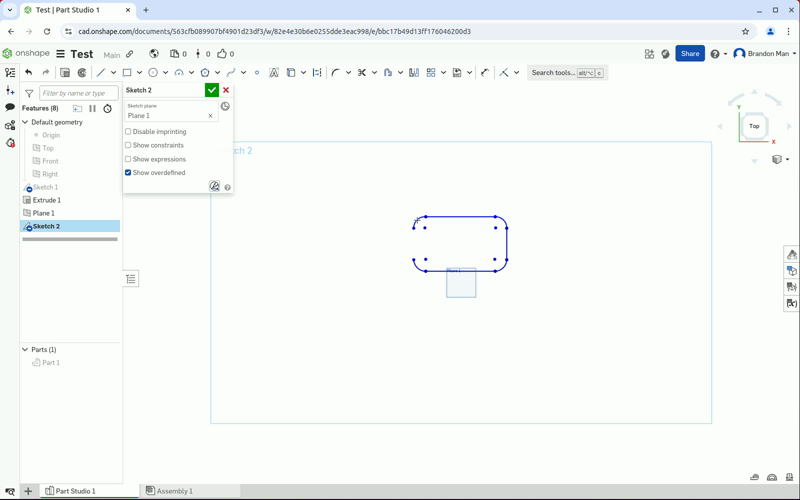
mouse_move(413, 228)
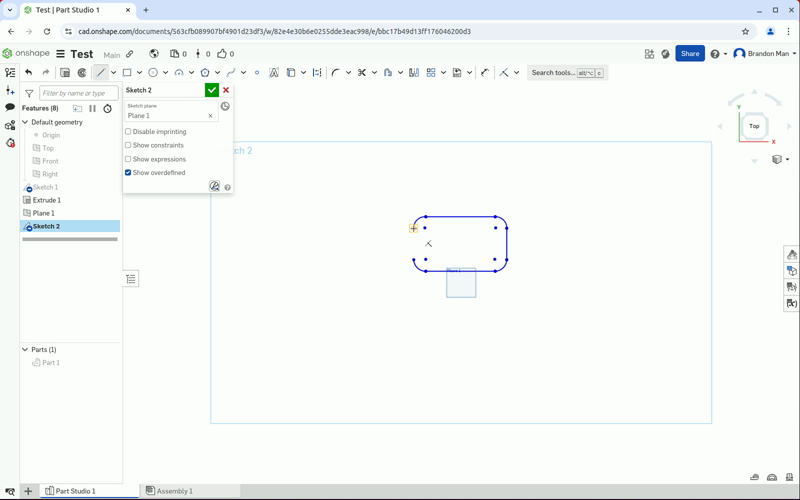
click(413, 228)
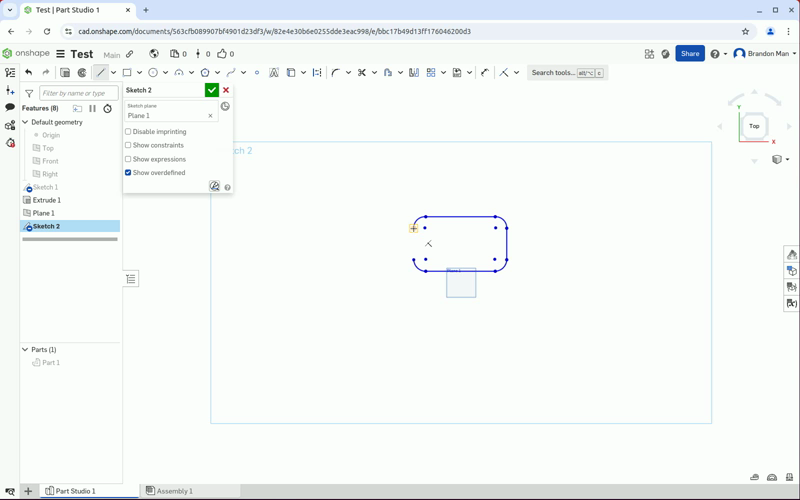
mouse_move(444, 228)
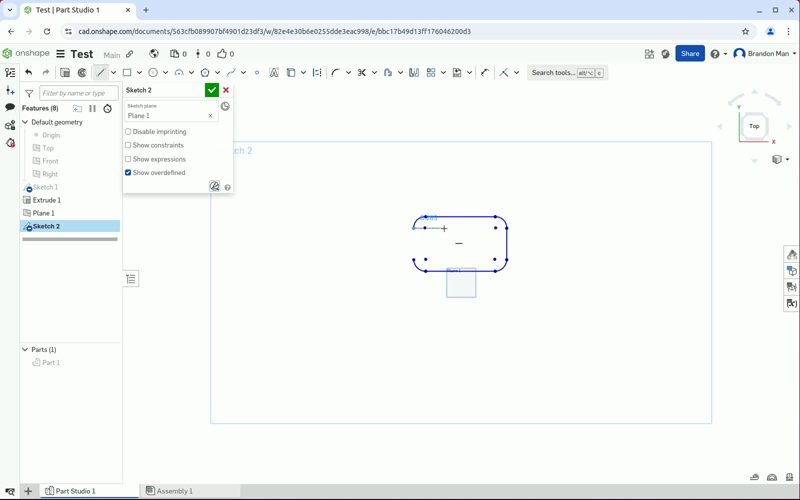
key_down(shift)
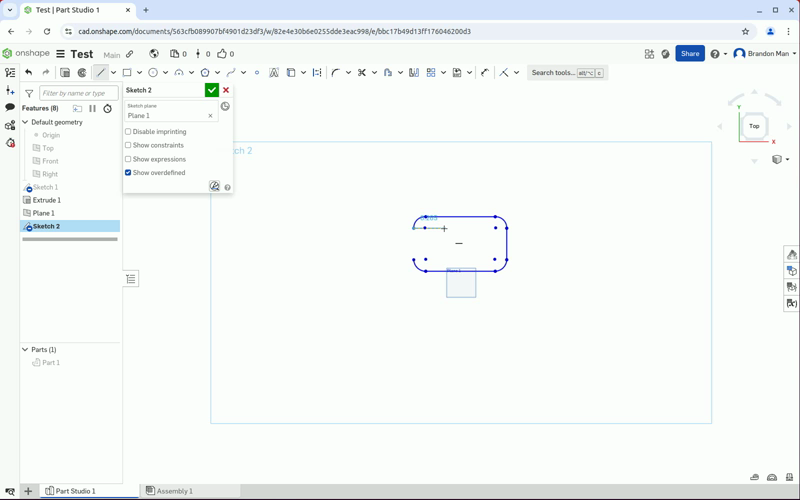
mouse_move(413, 259)
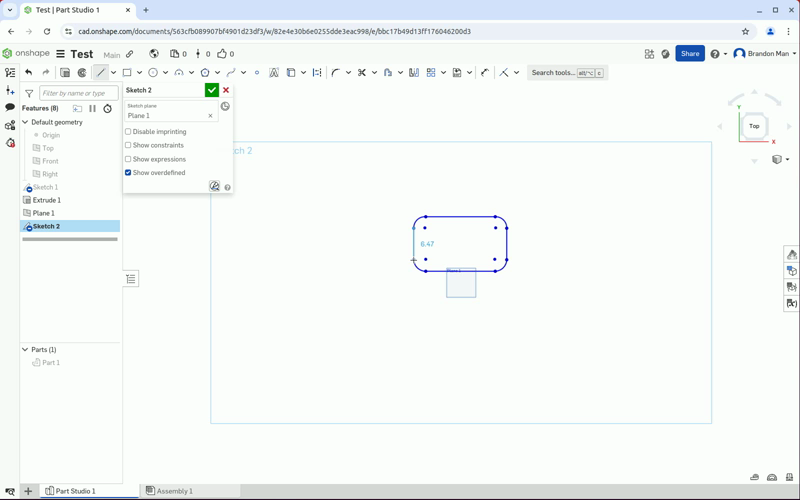
key_up(shift)
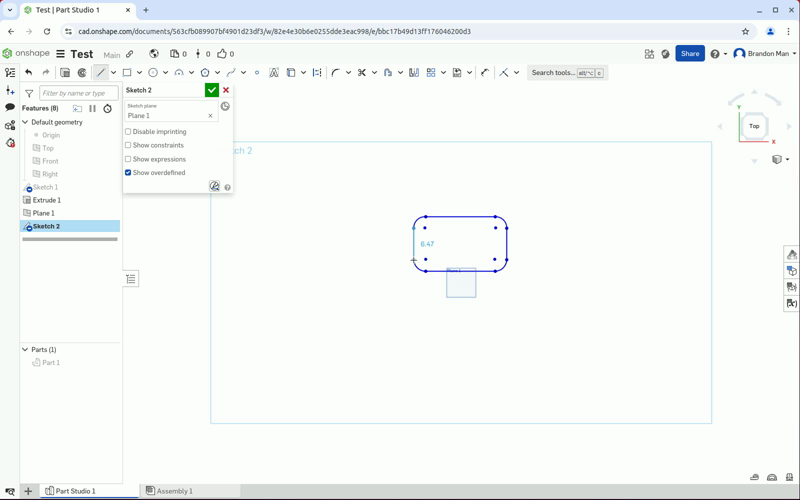
click(413, 259)
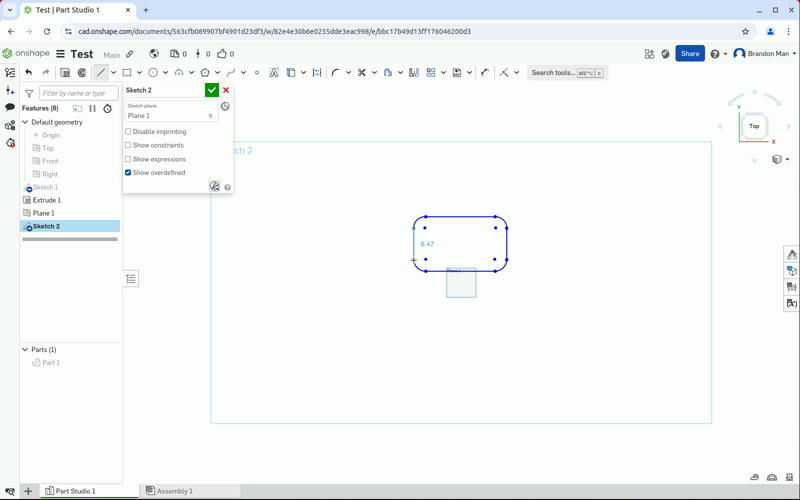
key(esc)
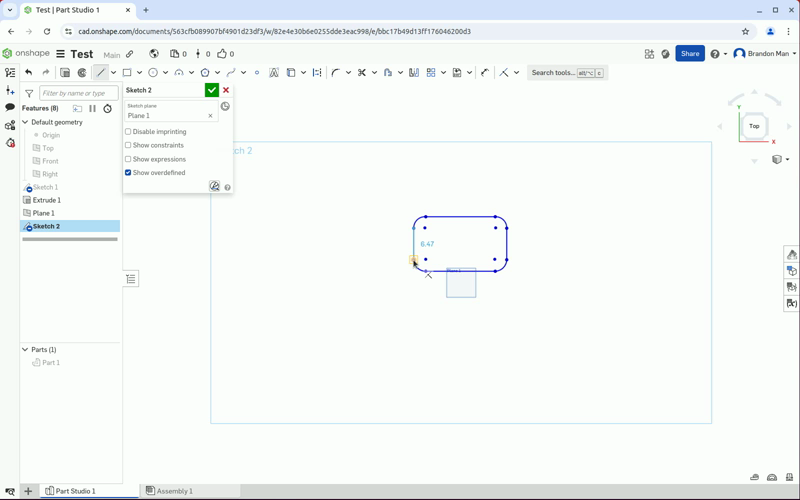
mouse_move(485, 227)
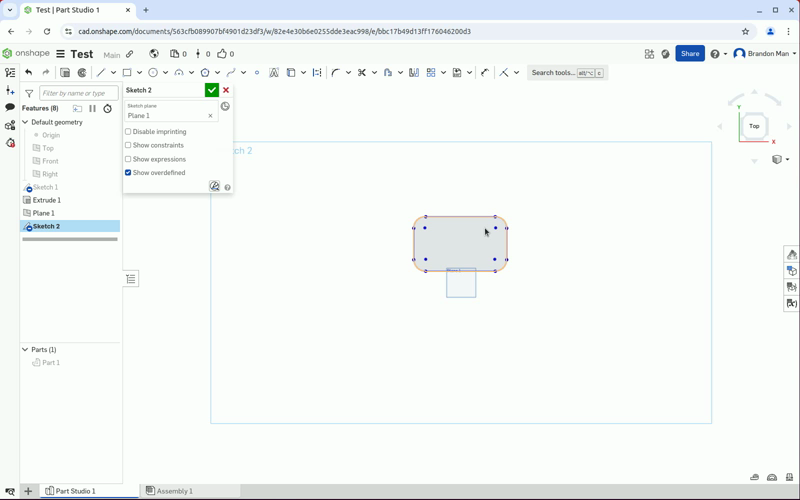
click(485, 227)
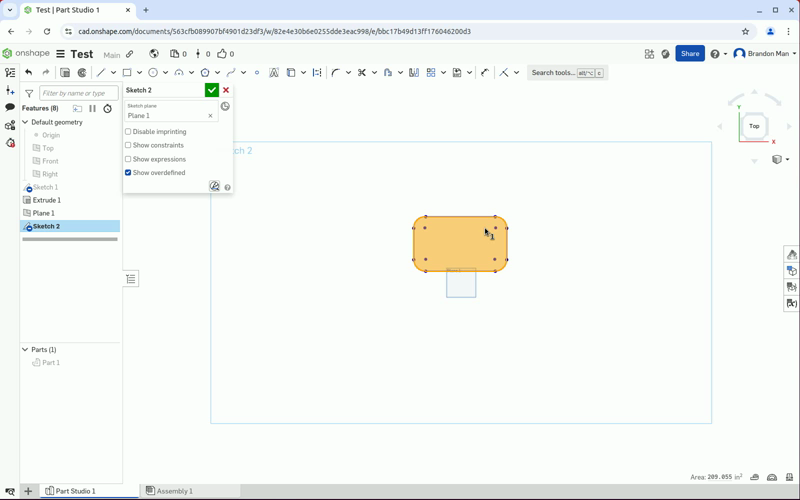
mouse_move(73, 352)
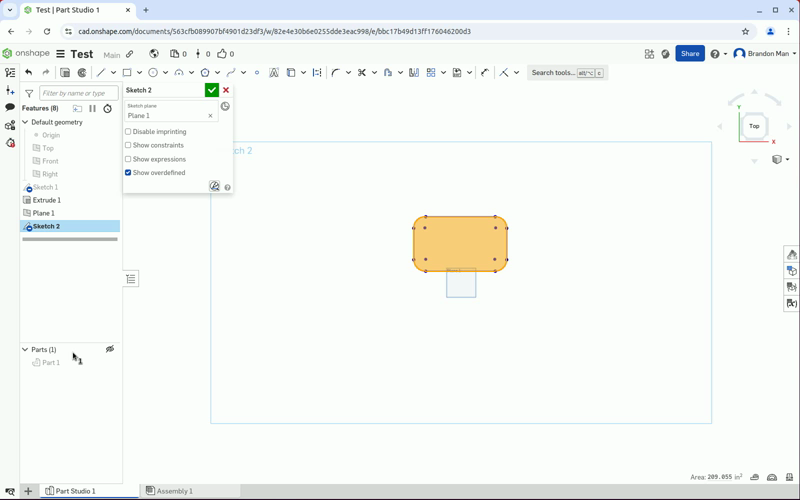
key(shift+y)
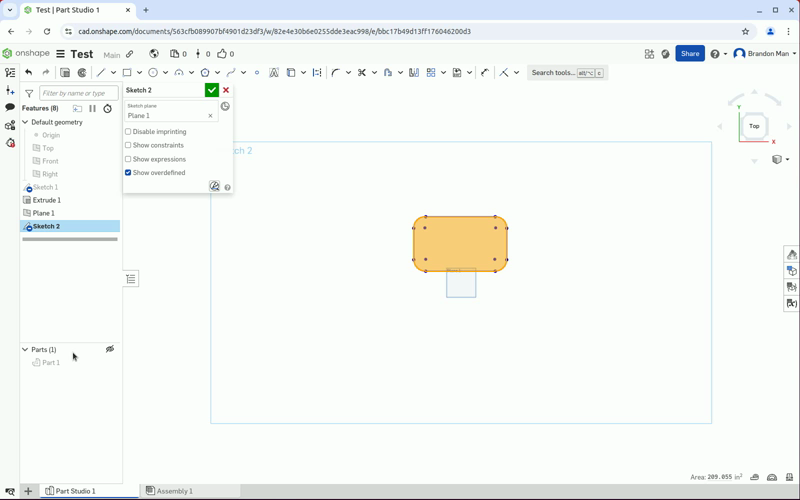
key(shift+e)
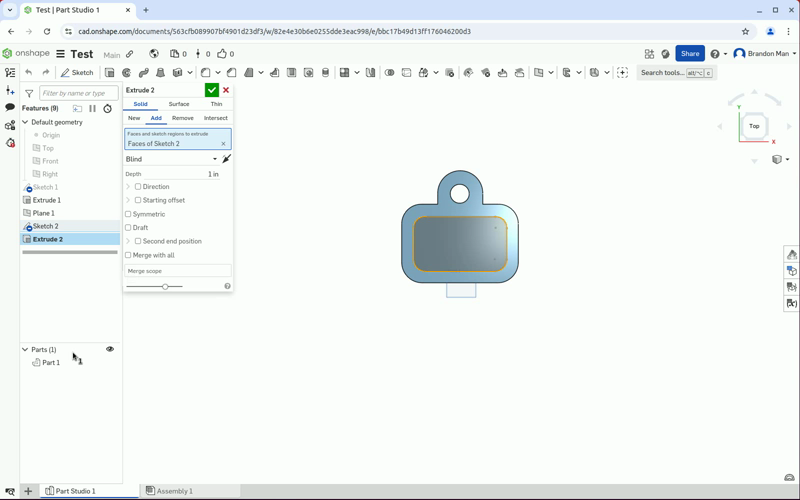
mouse_move(143, 106)
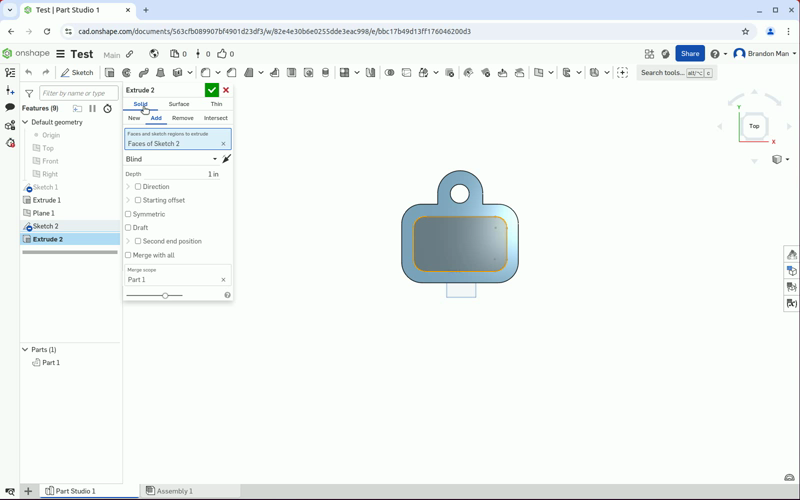
click(143, 106)
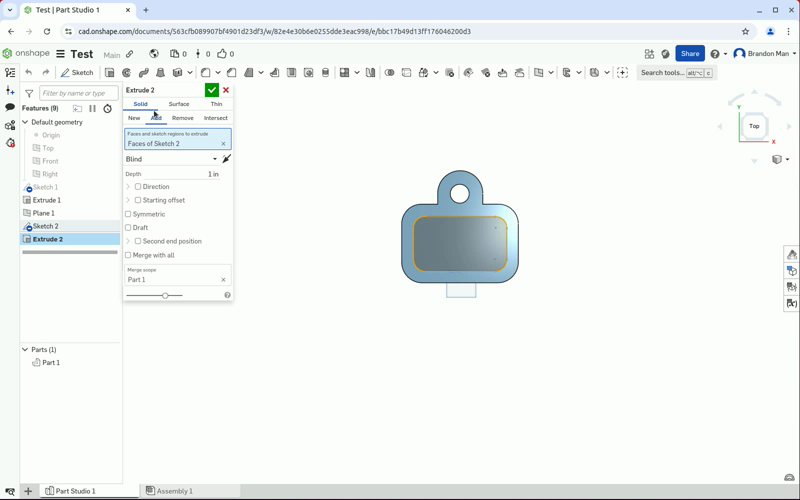
mouse_move(186, 120)
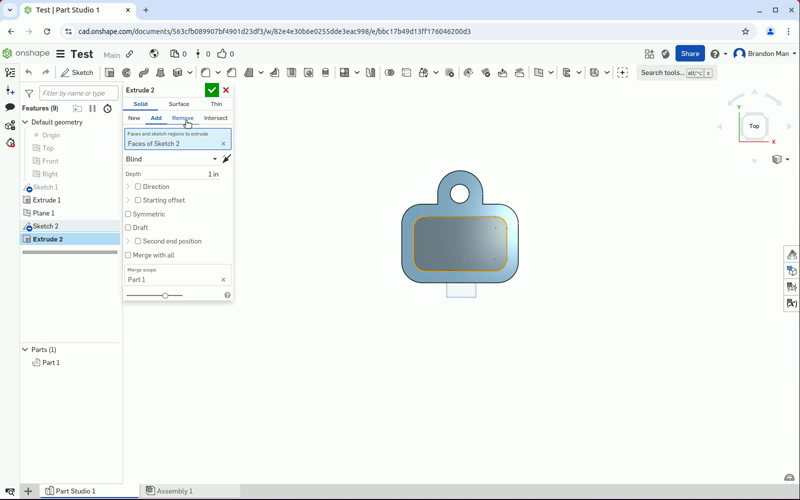
click(186, 120)
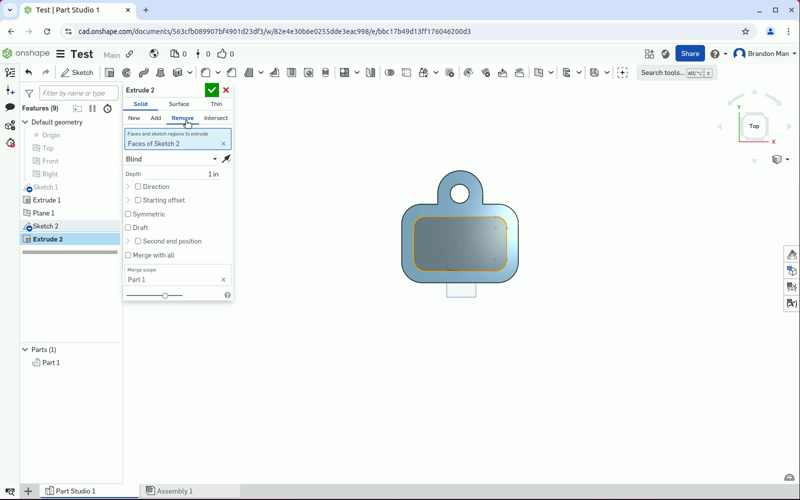
key(tab, 4)
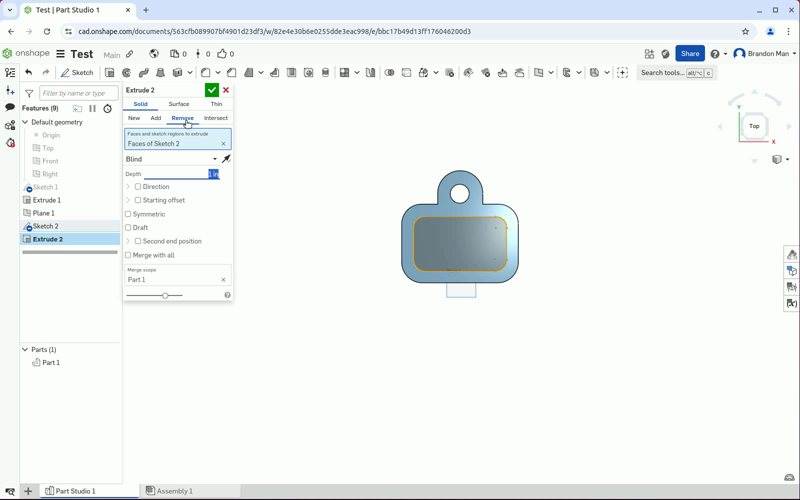
text(0.722)
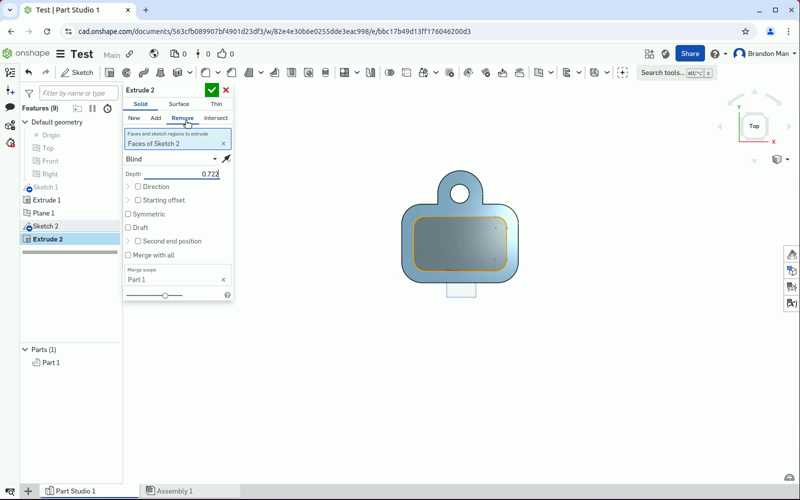
key(tab, 6)
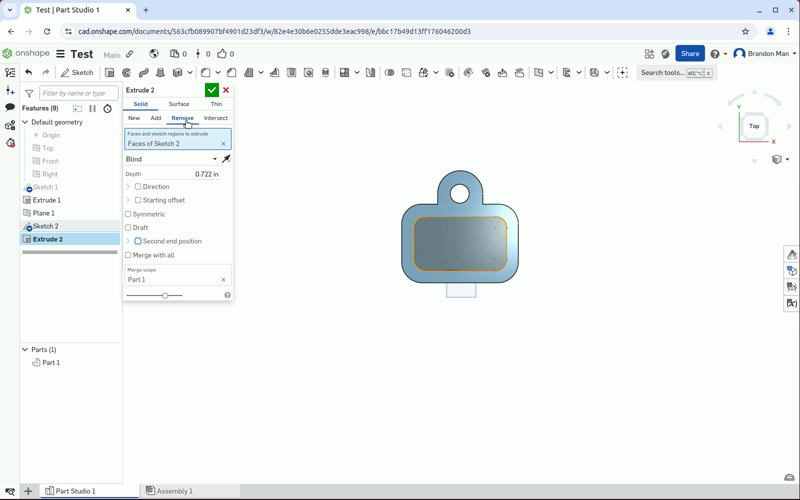
key(space)
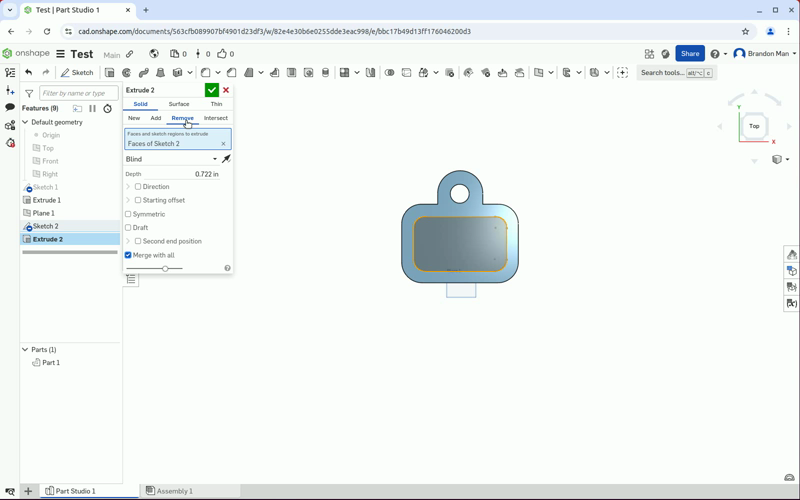
key(enter)
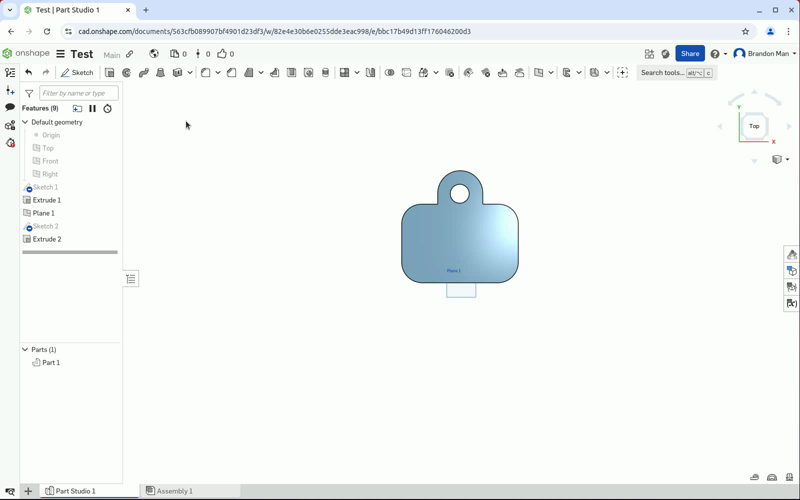
key(shift+h)
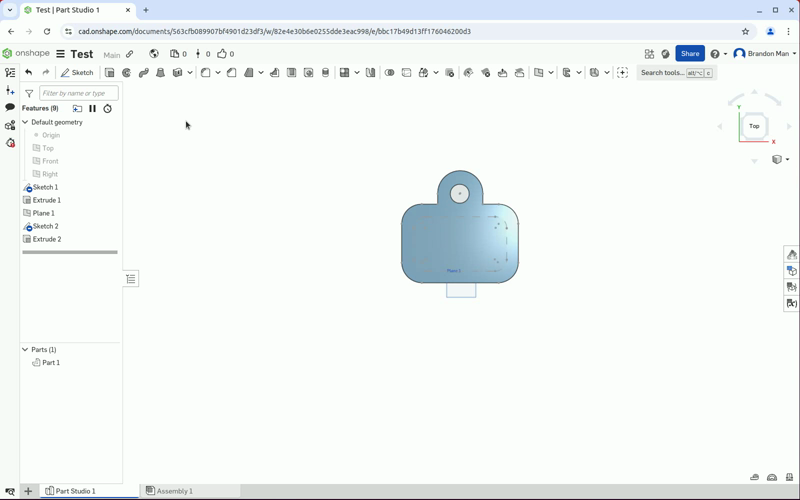
key(shift+h)
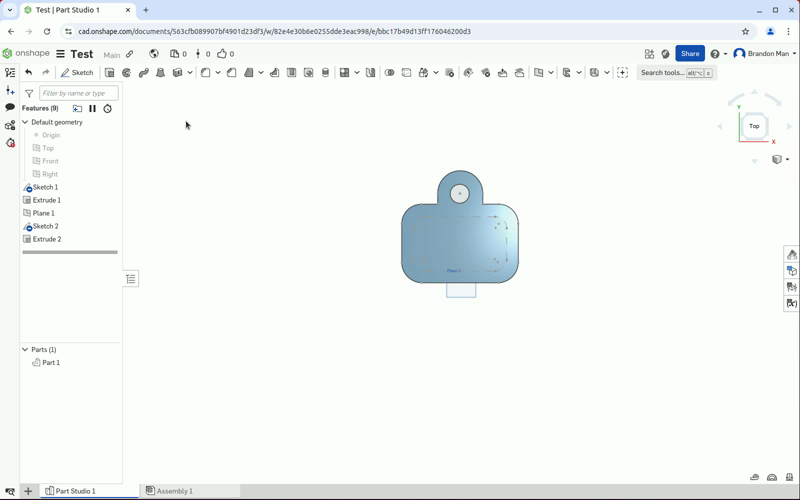
key(shift+7)
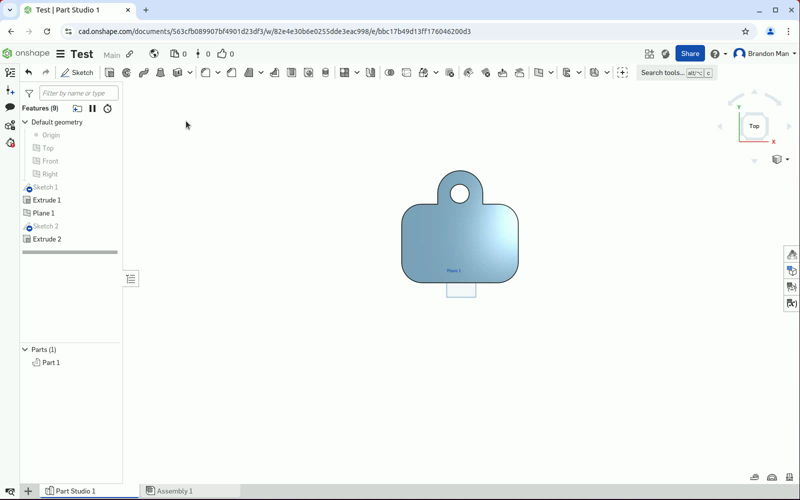
key(up, 3)
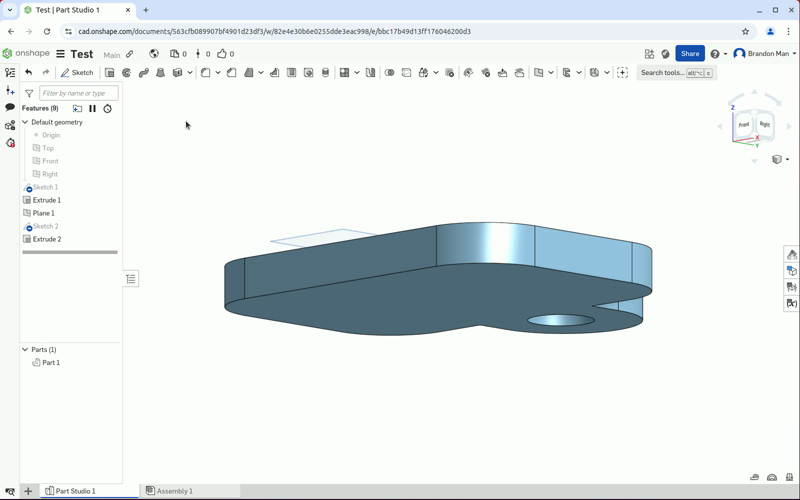
key(left, 3)
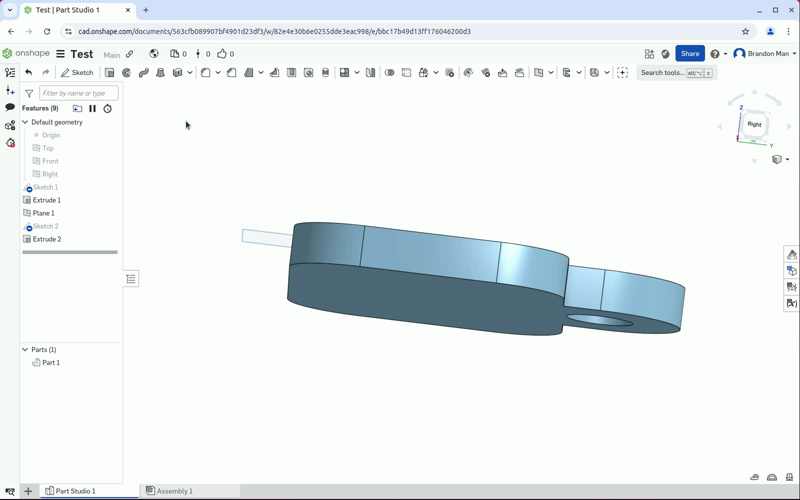
key(right, 3)
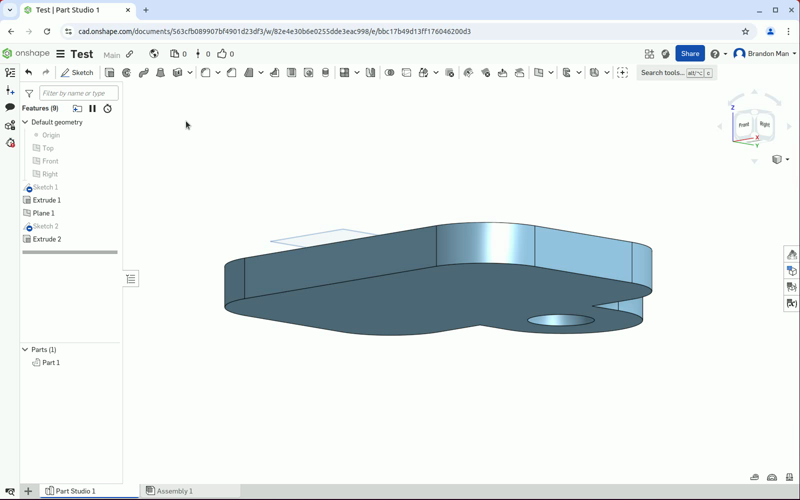
key(down, 3)
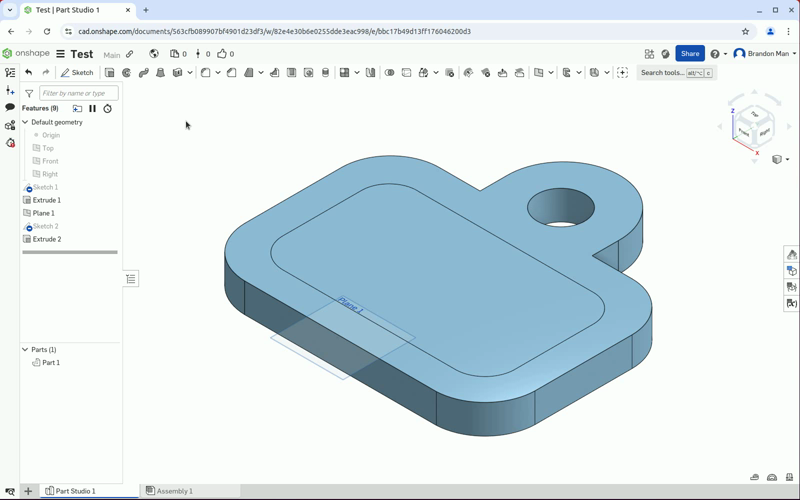
mouse_move(73, 189)
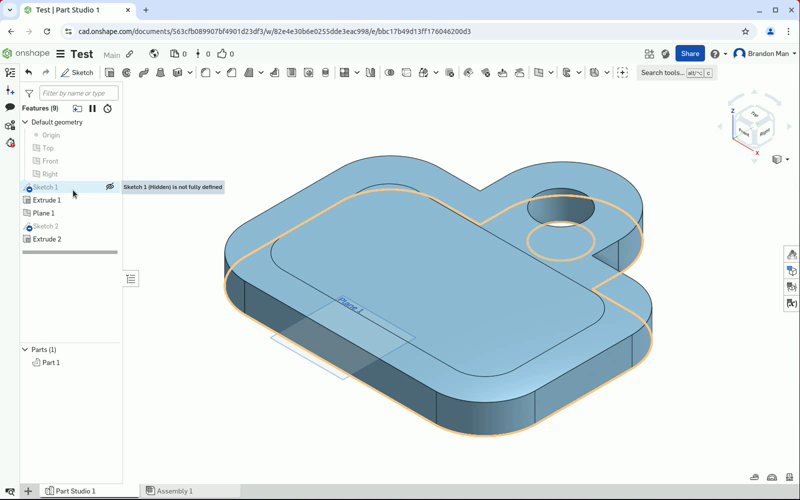
click(73, 189)